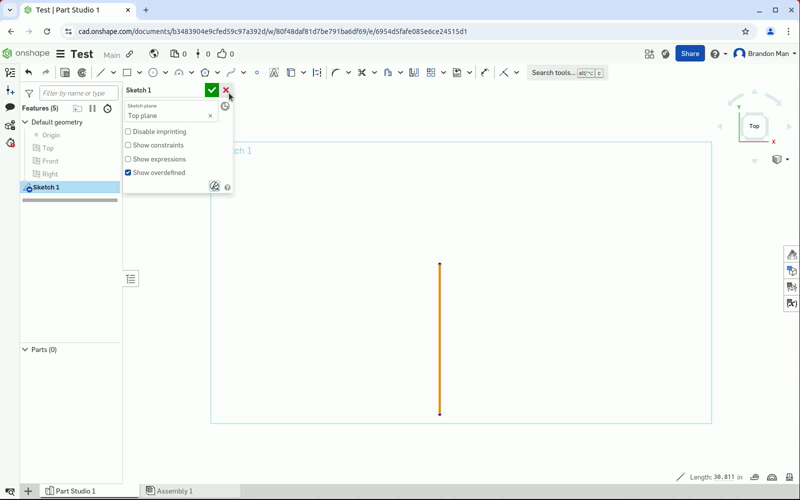
key(shift+h)
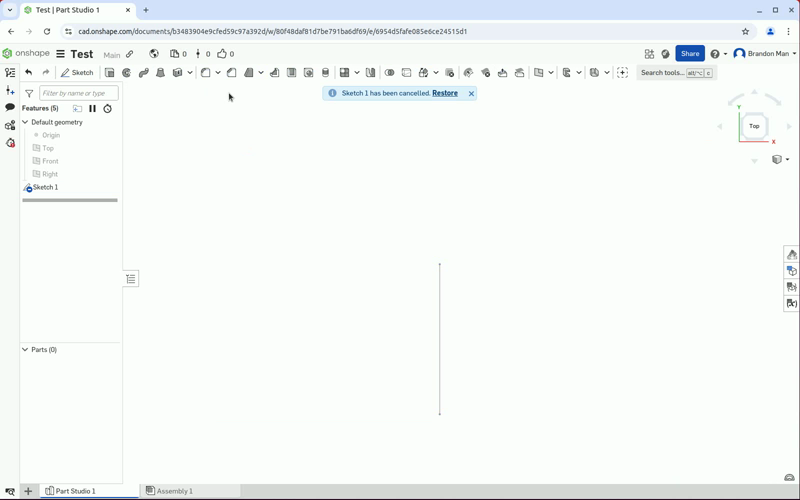
key(shift+s)
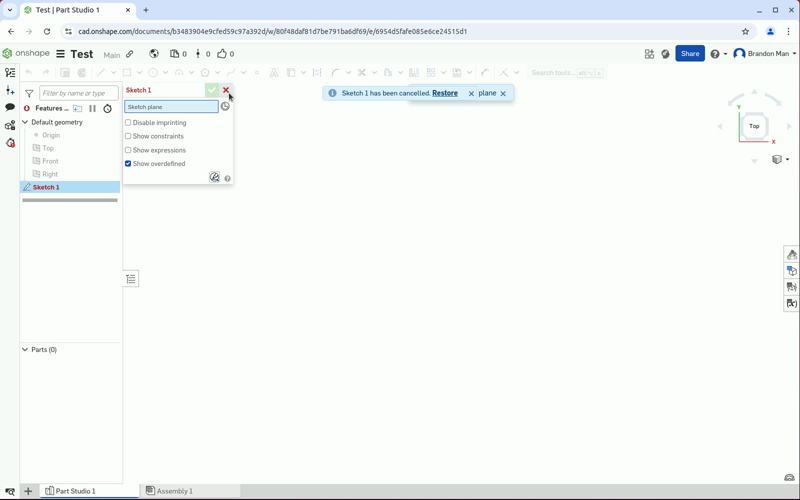
mouse_move(73, 150)
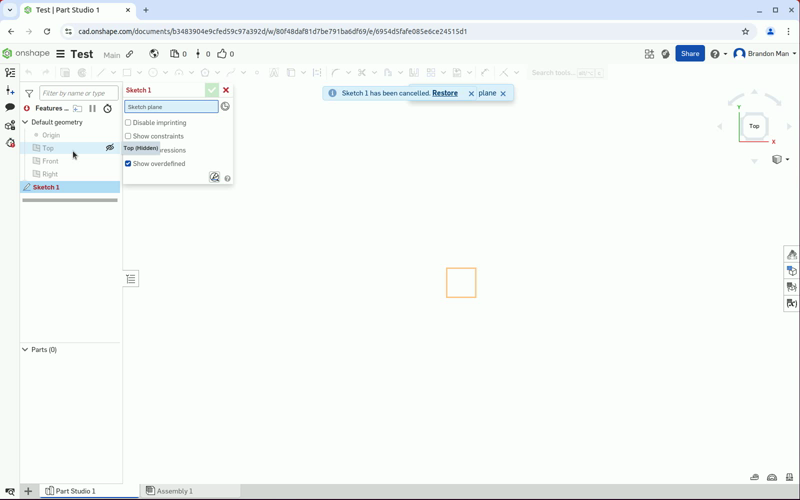
click(73, 150)
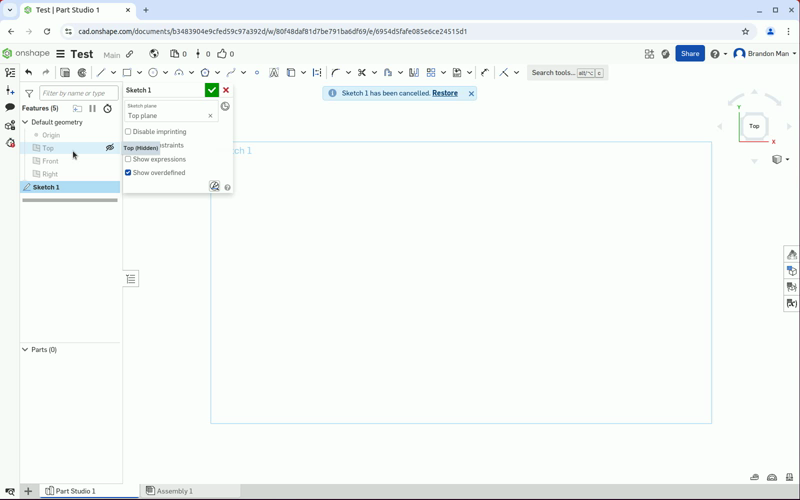
mouse_move(73, 352)
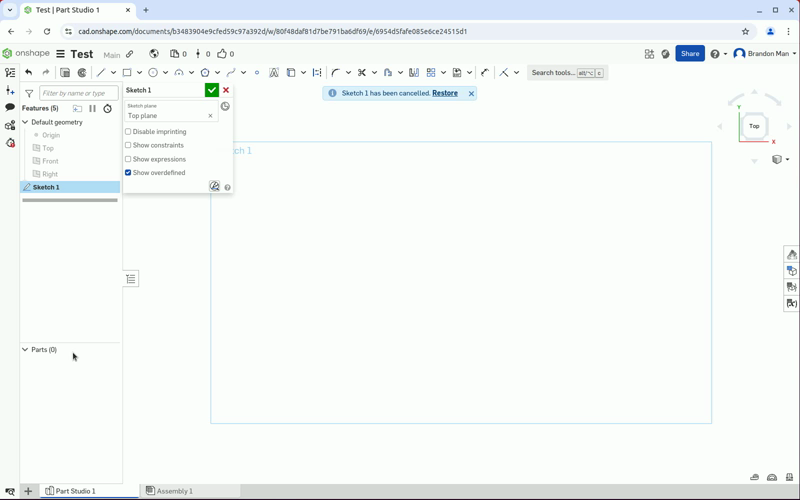
key(y)
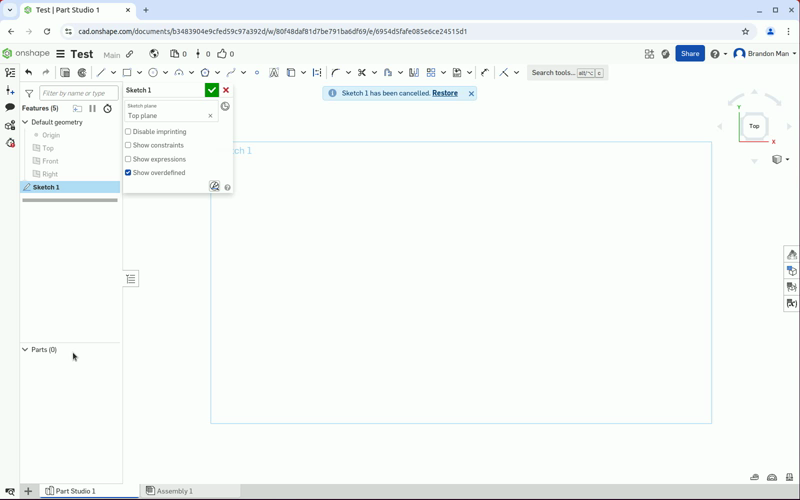
key(a)
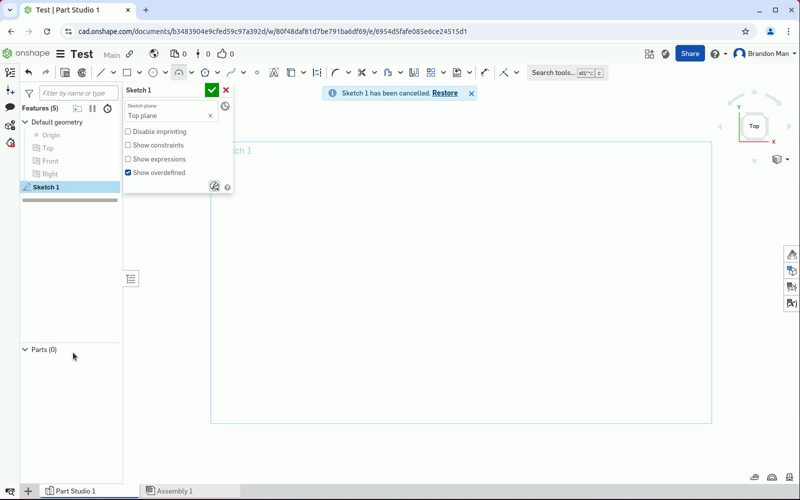
key_down(shift)
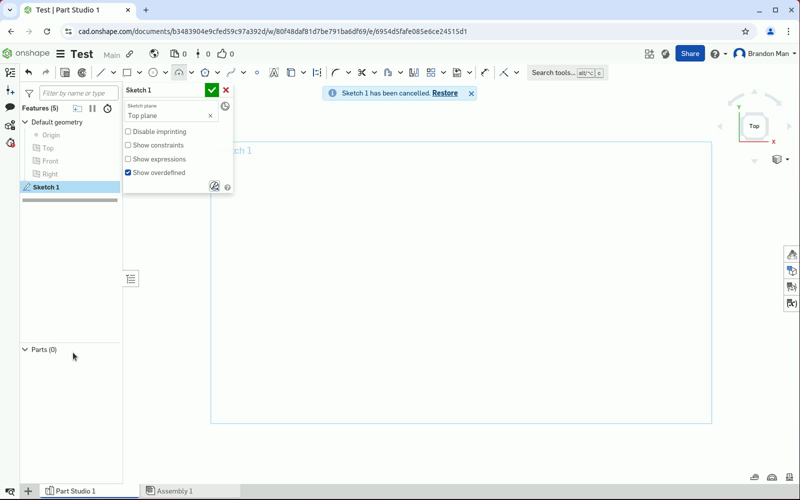
mouse_move(444, 246)
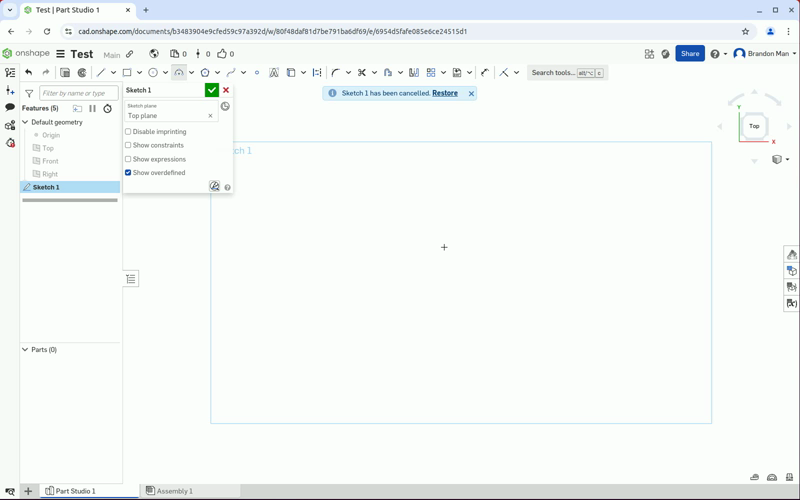
click(444, 246)
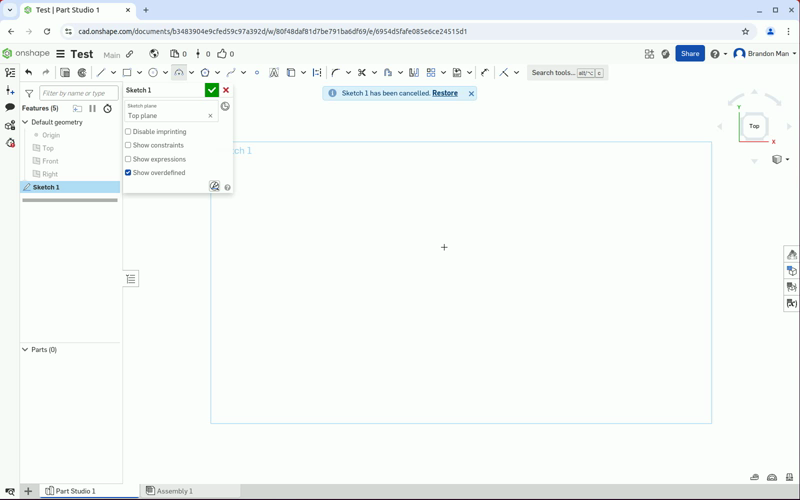
key_up(shift)
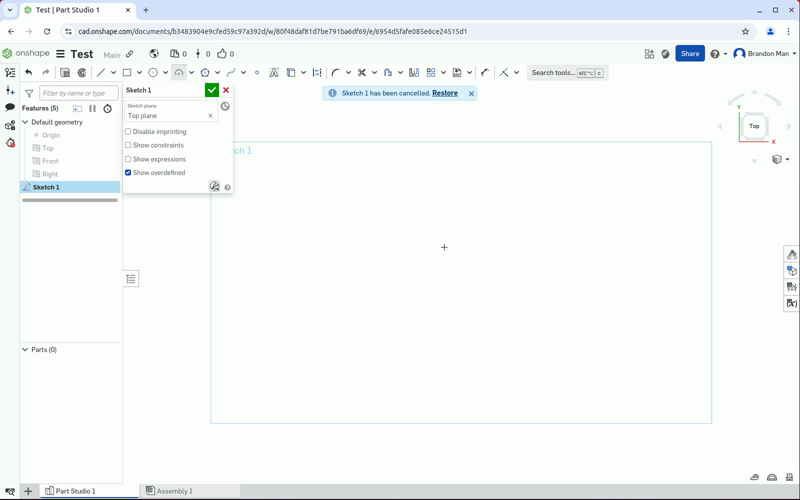
key_down(shift)
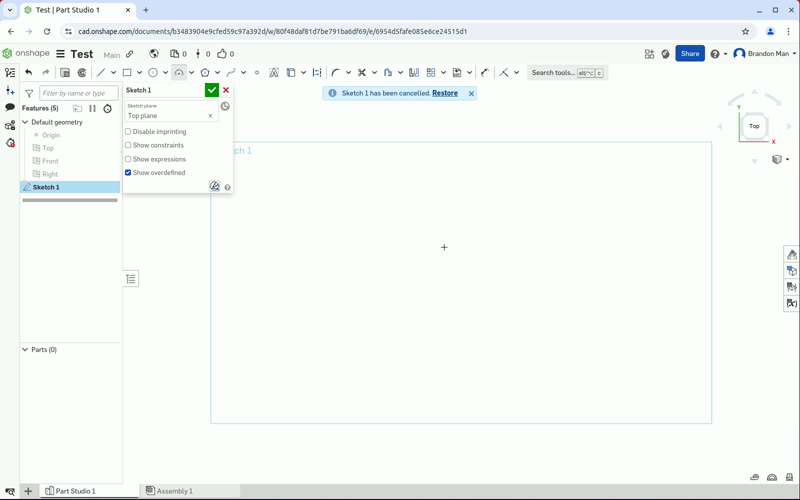
mouse_move(476, 246)
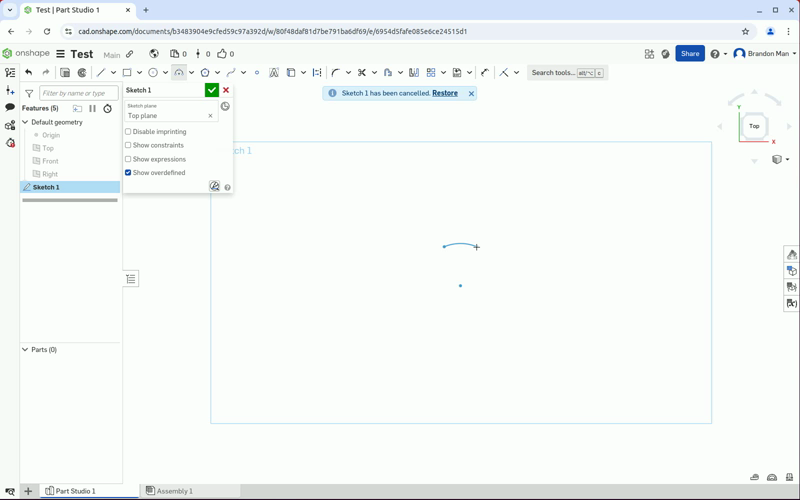
click(476, 246)
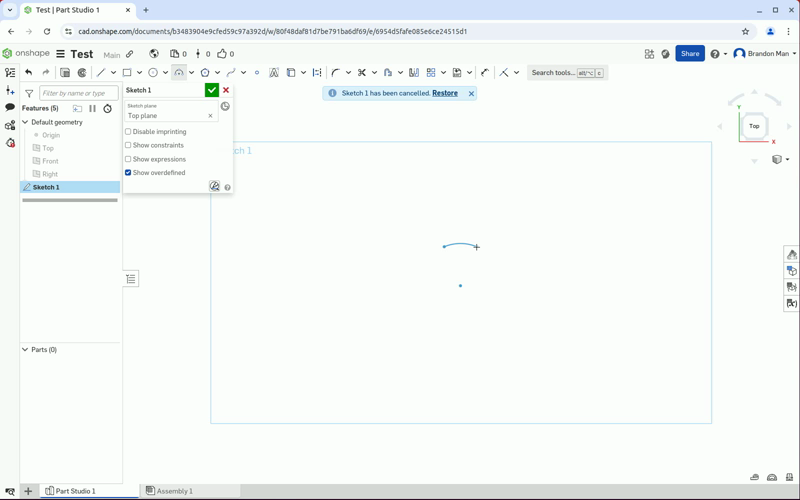
mouse_move(460, 322)
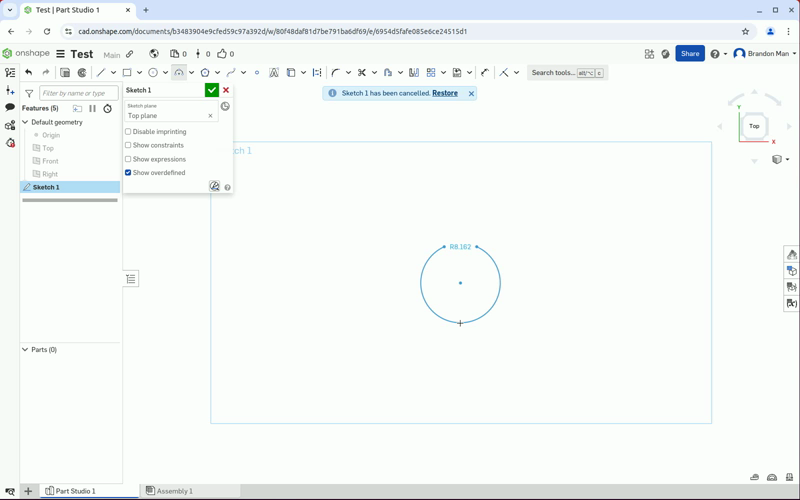
click(460, 322)
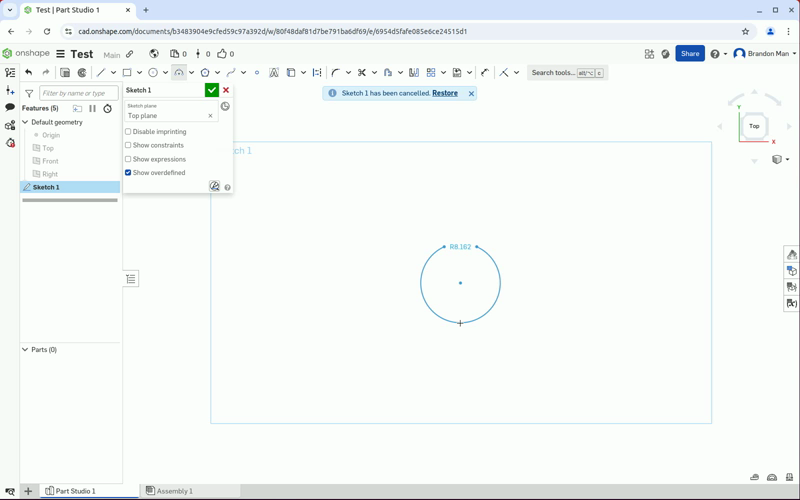
key_up(shift)
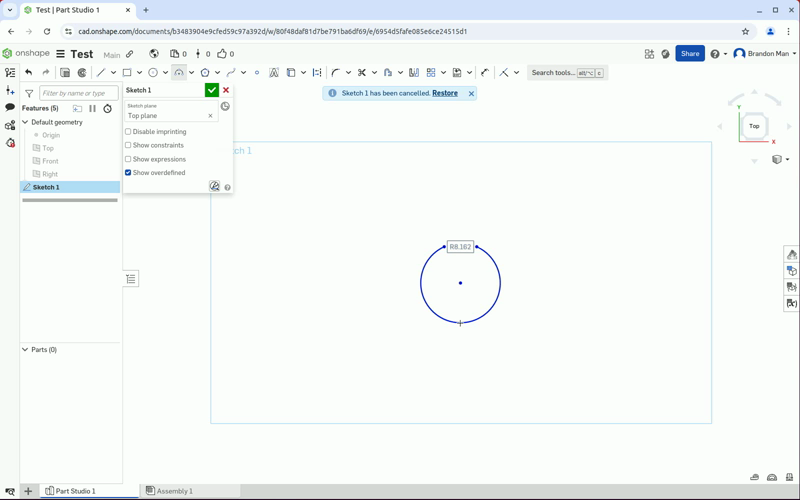
mouse_move(476, 246)
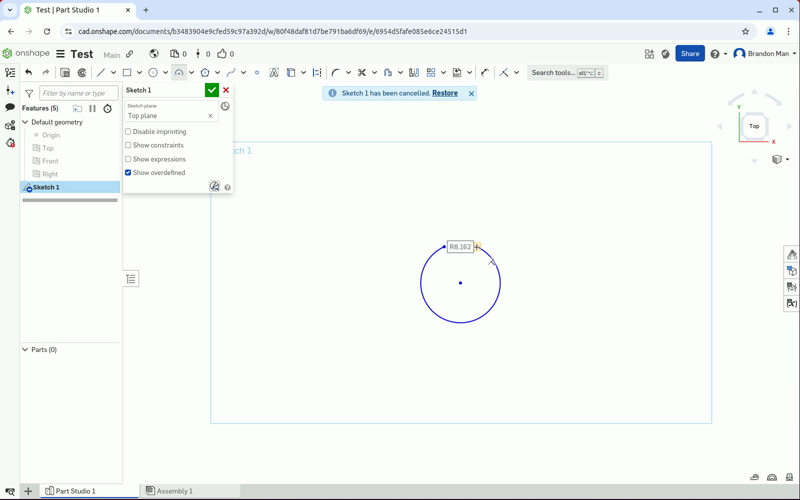
click(476, 246)
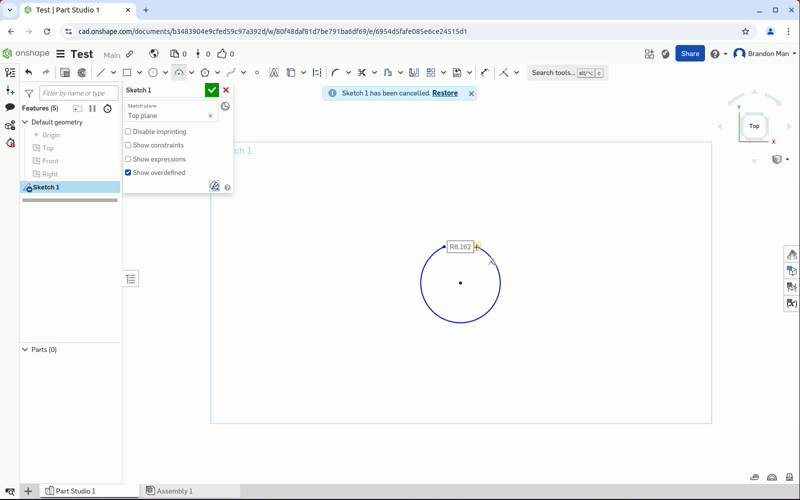
mouse_move(444, 246)
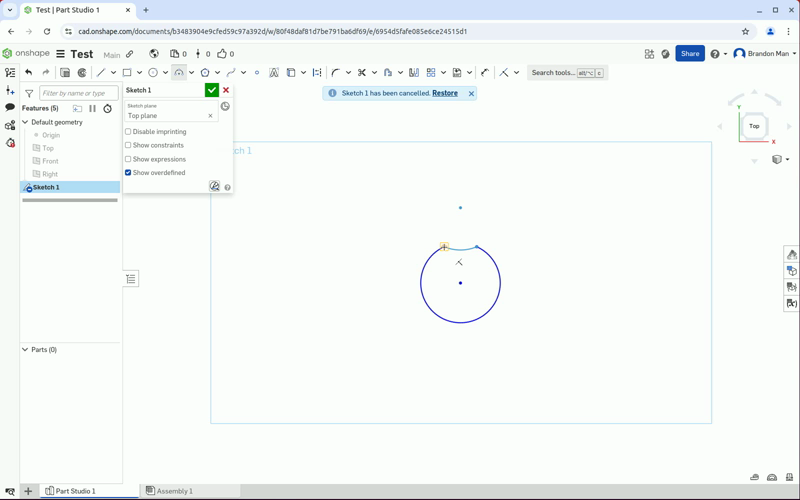
click(444, 246)
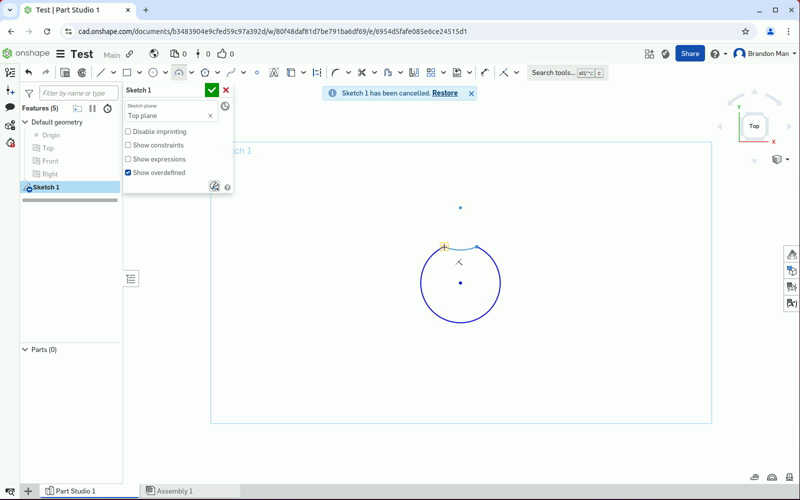
key_down(shift)
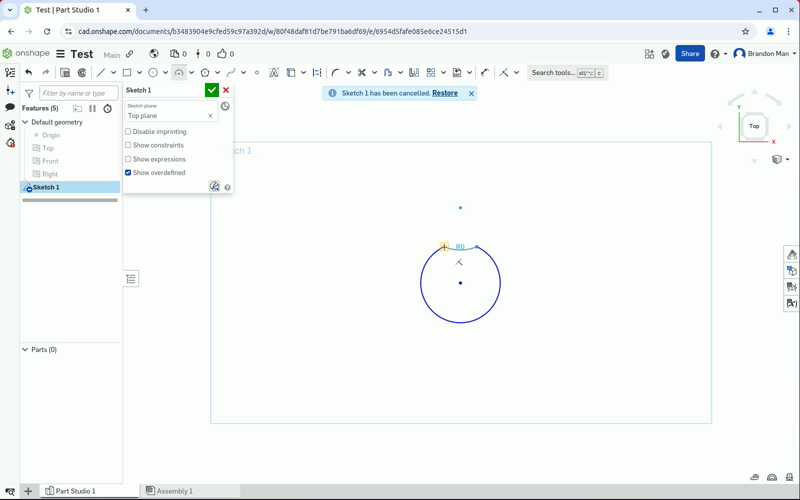
mouse_move(460, 251)
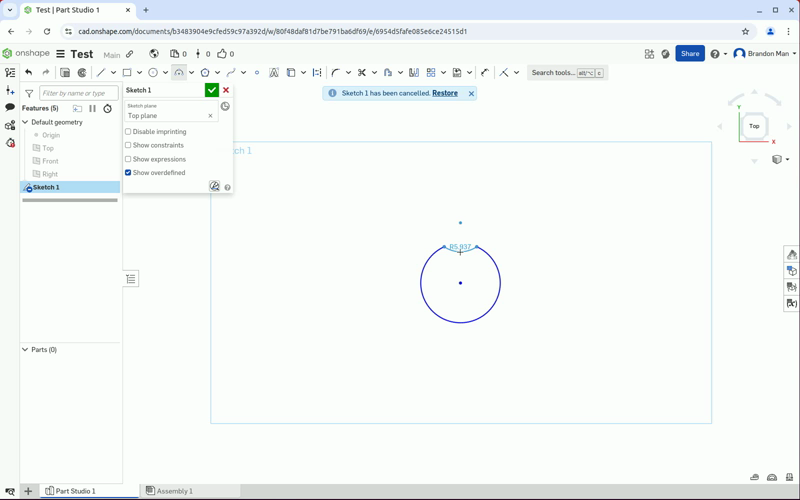
click(460, 251)
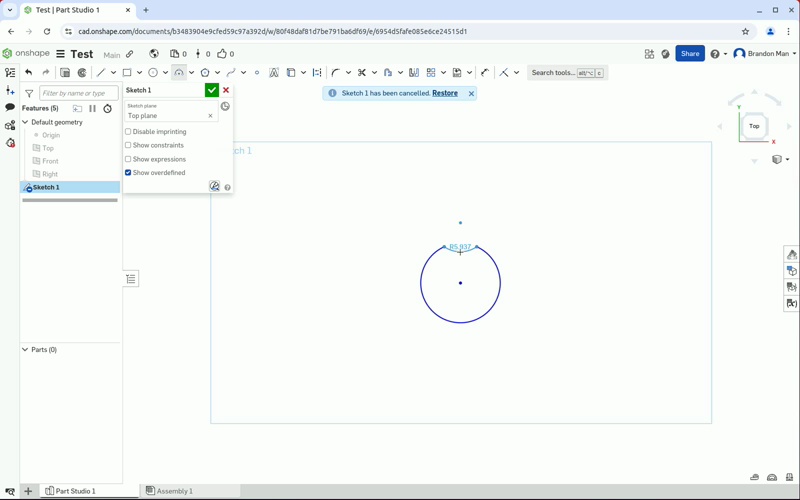
key_up(shift)
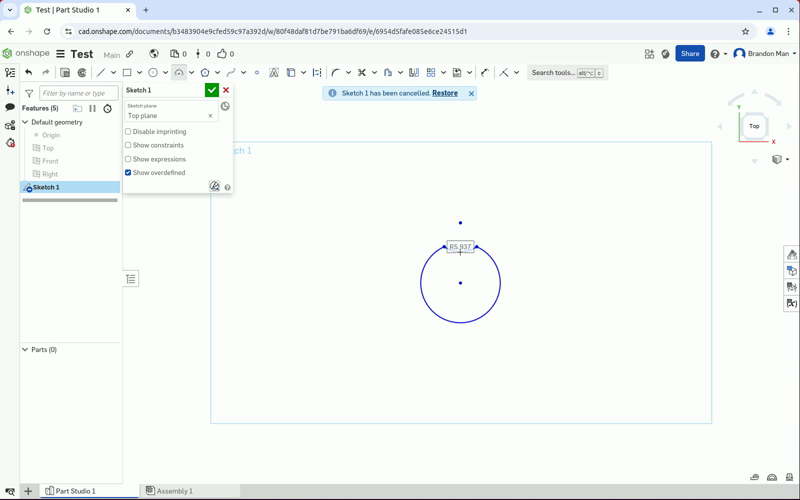
key(esc)
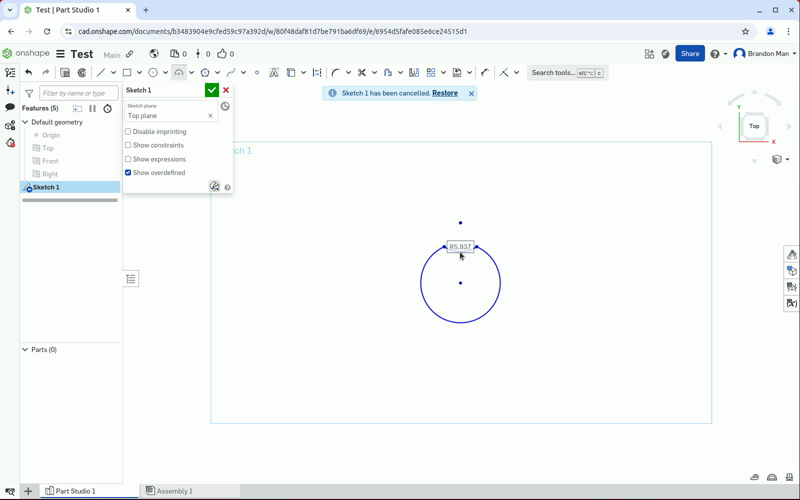
mouse_move(433, 305)
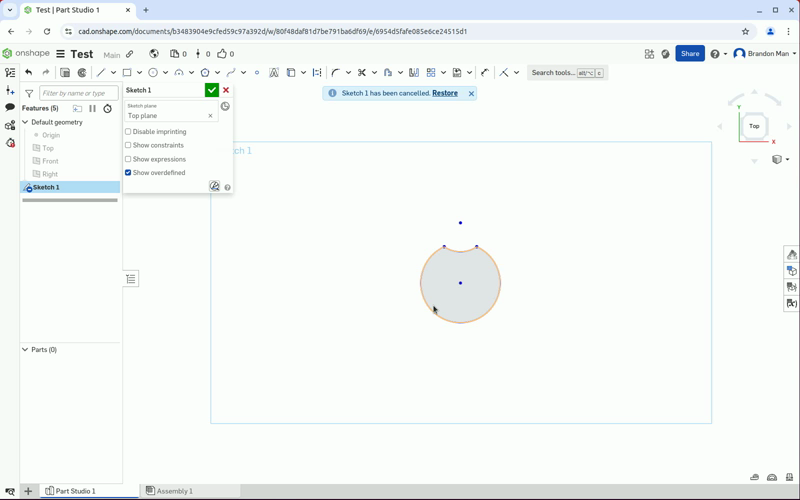
click(433, 305)
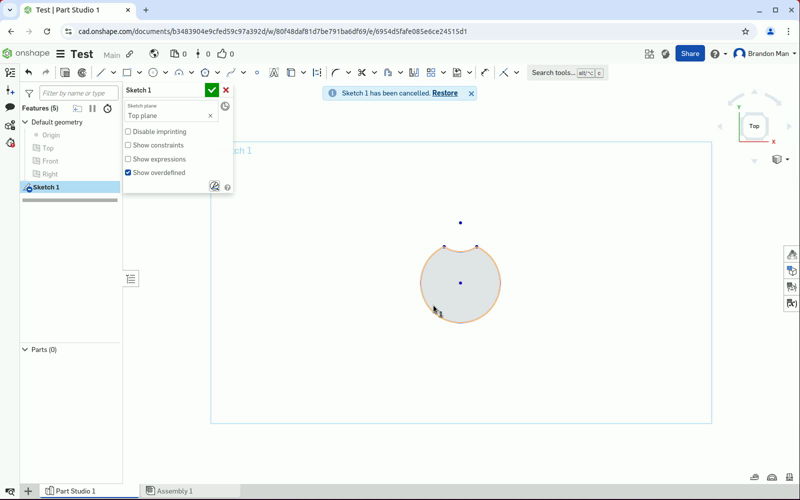
mouse_move(73, 352)
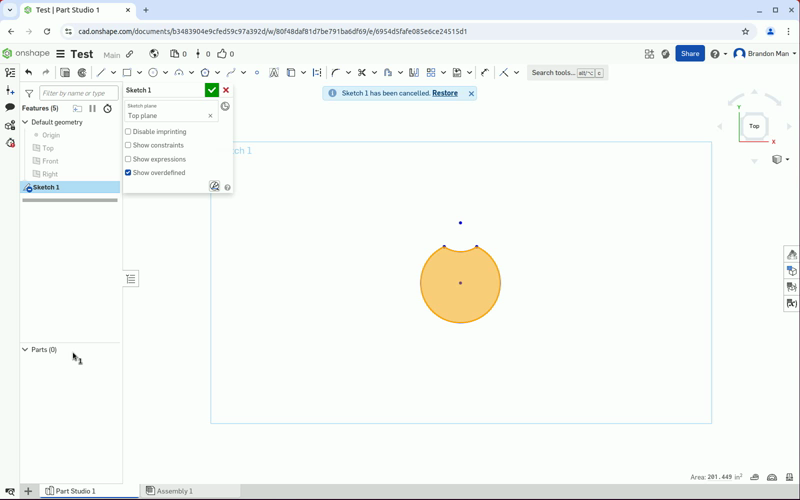
key(shift+y)
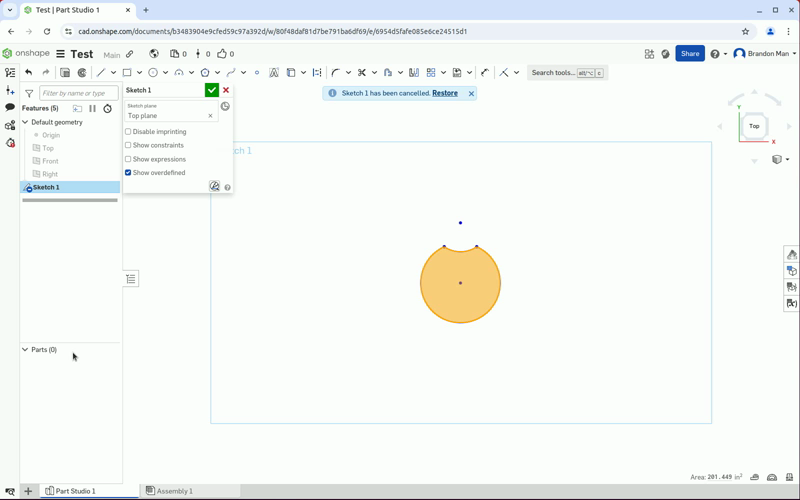
key(shift+e)
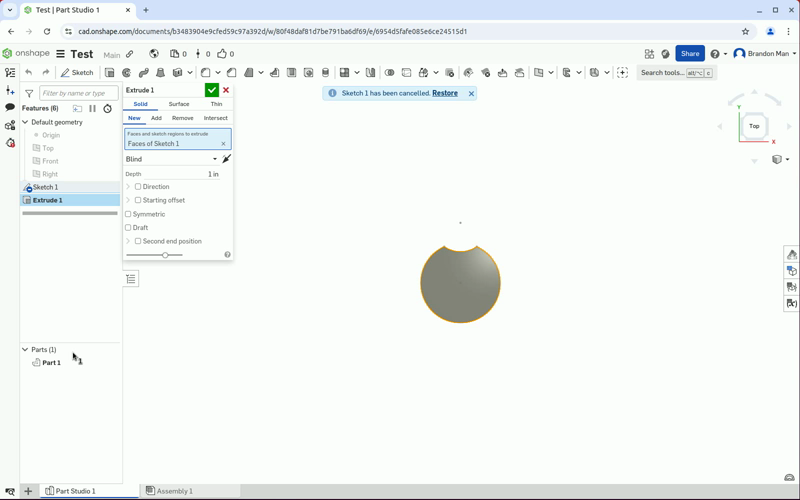
mouse_move(143, 106)
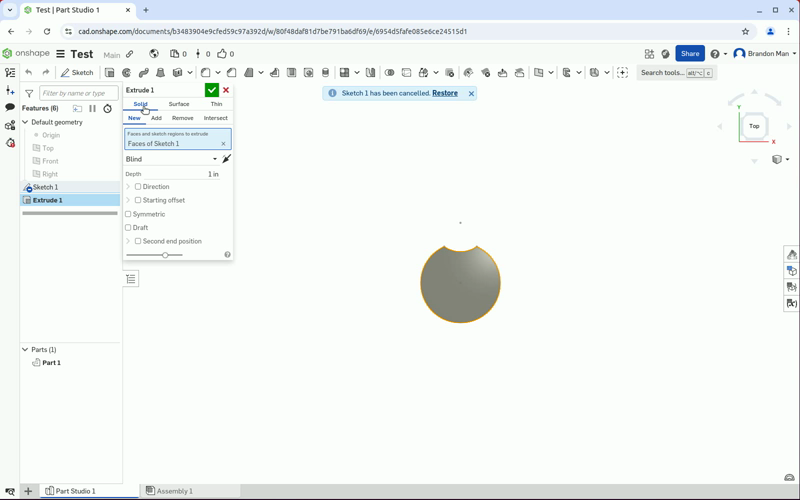
click(143, 106)
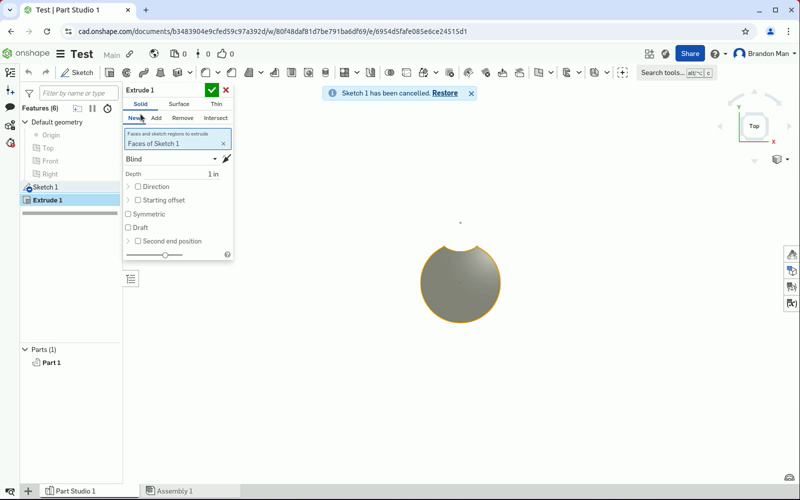
mouse_move(137, 120)
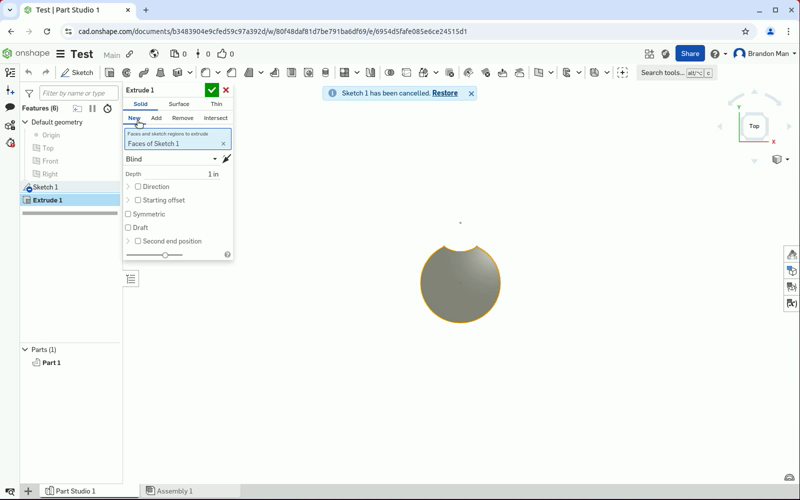
click(137, 120)
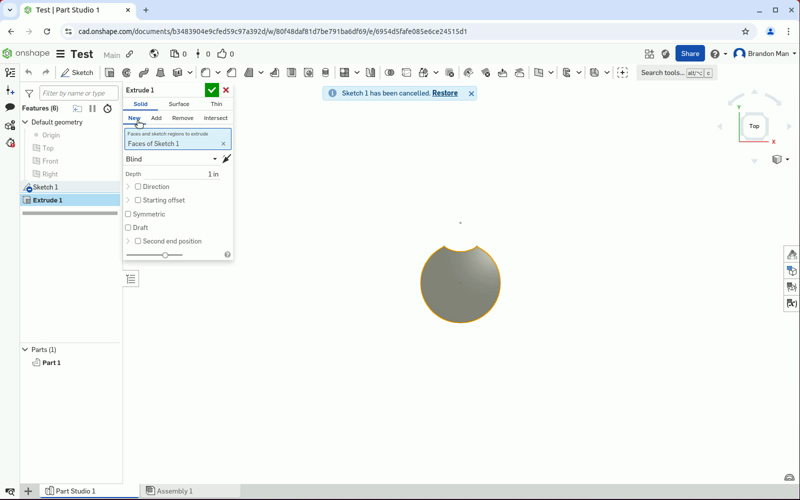
key(tab, 4)
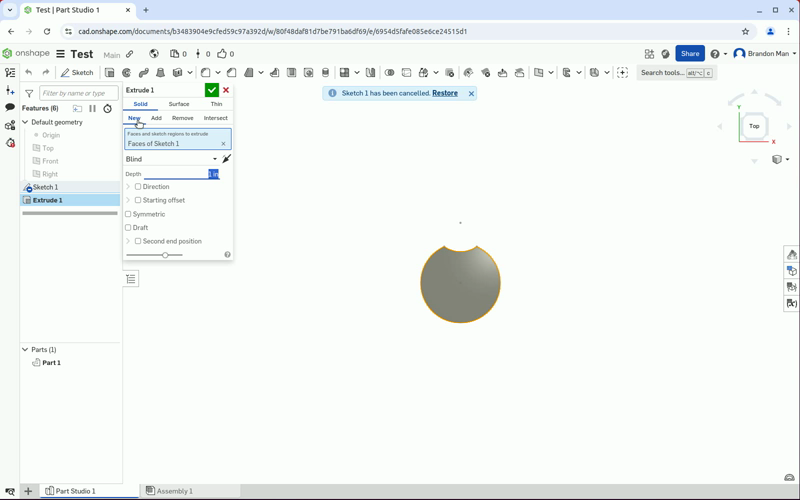
text(3.37)
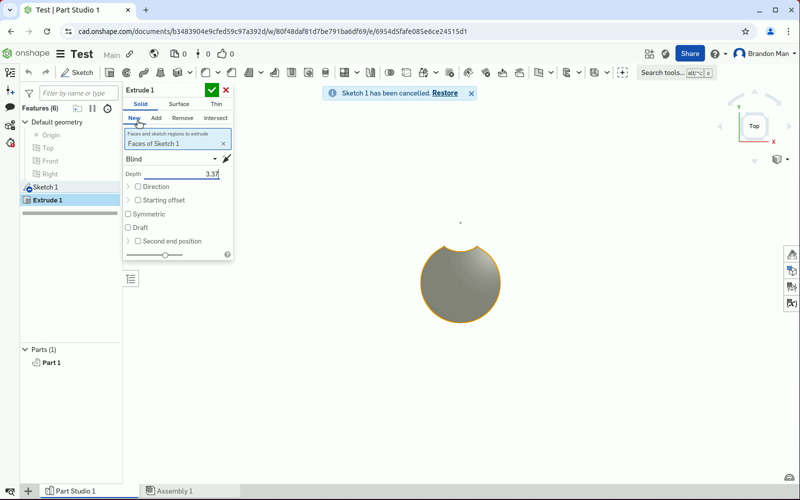
key(enter)
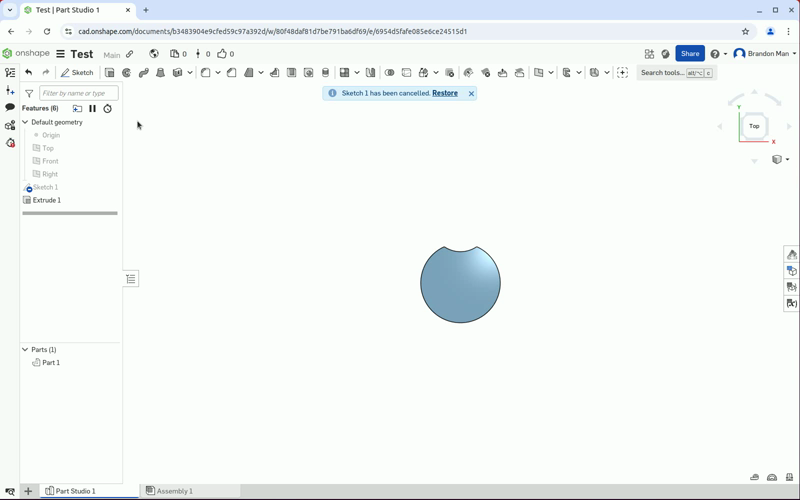
key(shift+h)
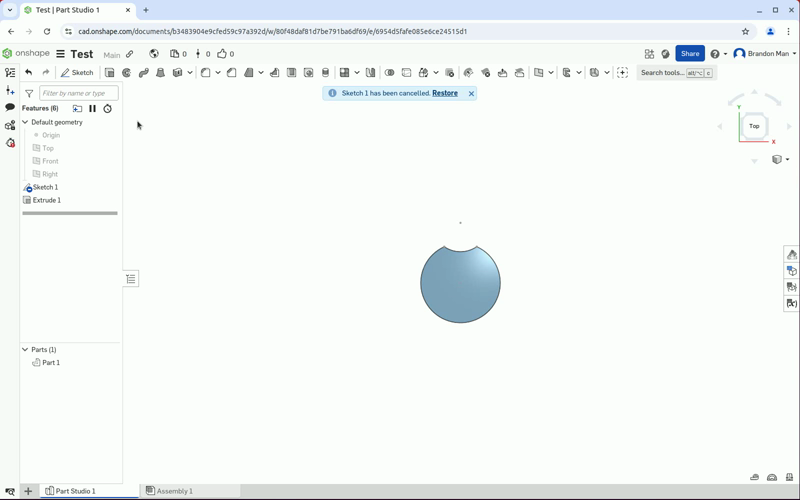
key(shift+h)
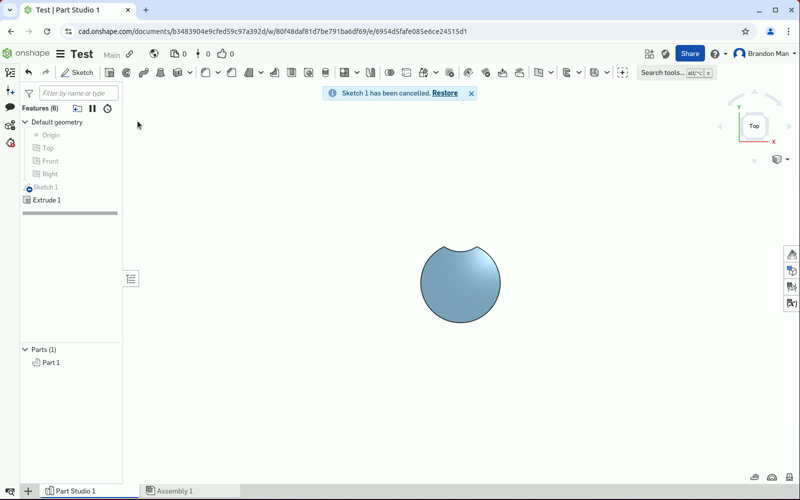
mouse_move(73, 189)
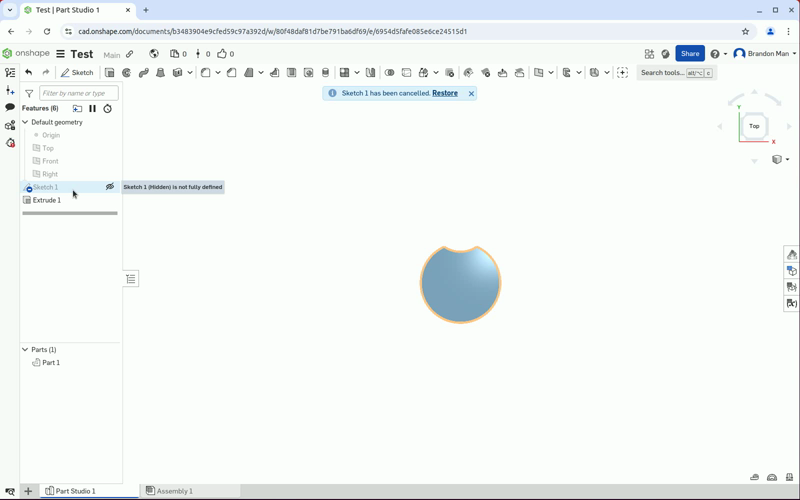
click(73, 189)
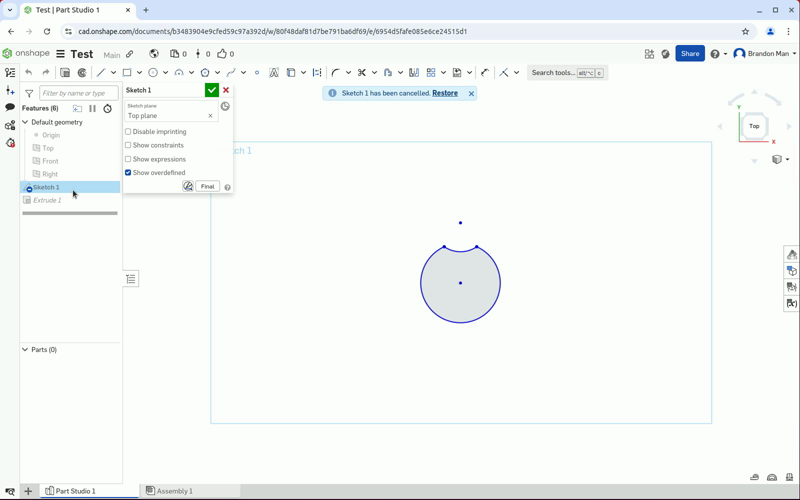
mouse_move(229, 92)
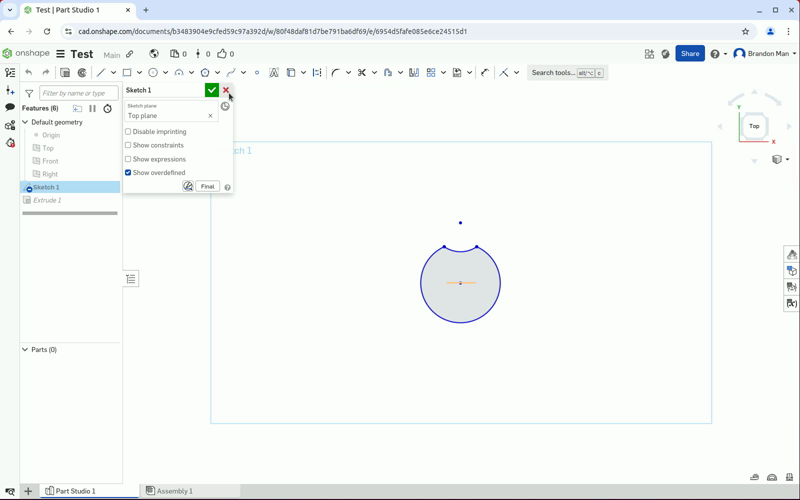
click(229, 92)
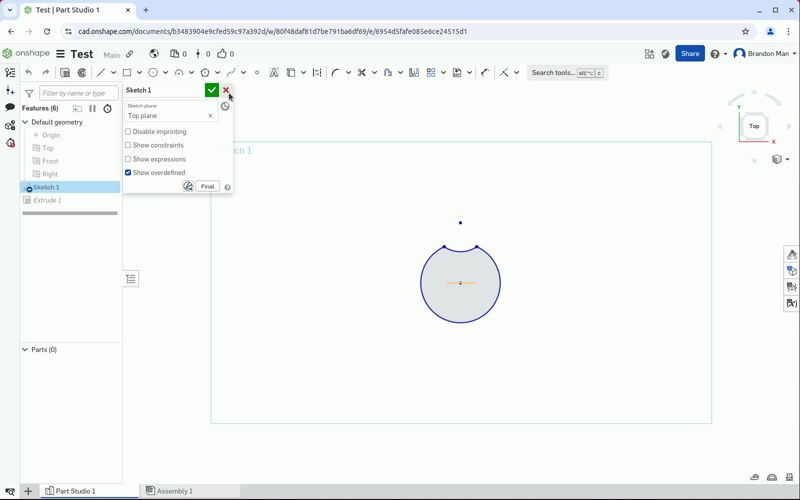
key(shift+s)
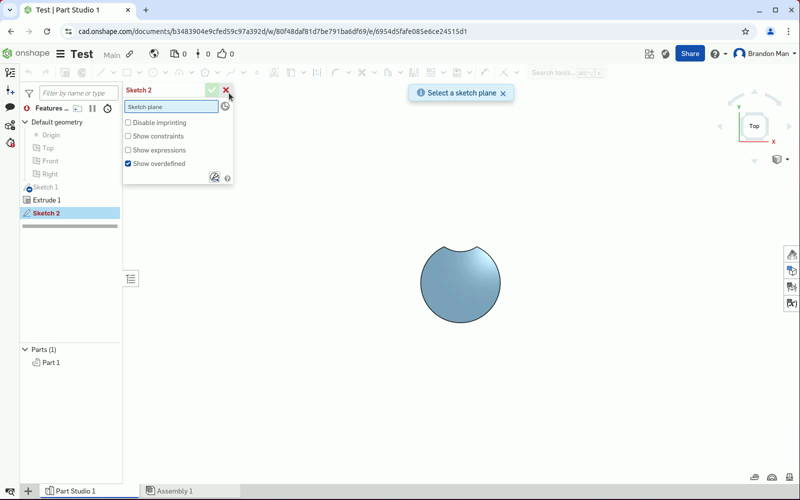
mouse_move(73, 150)
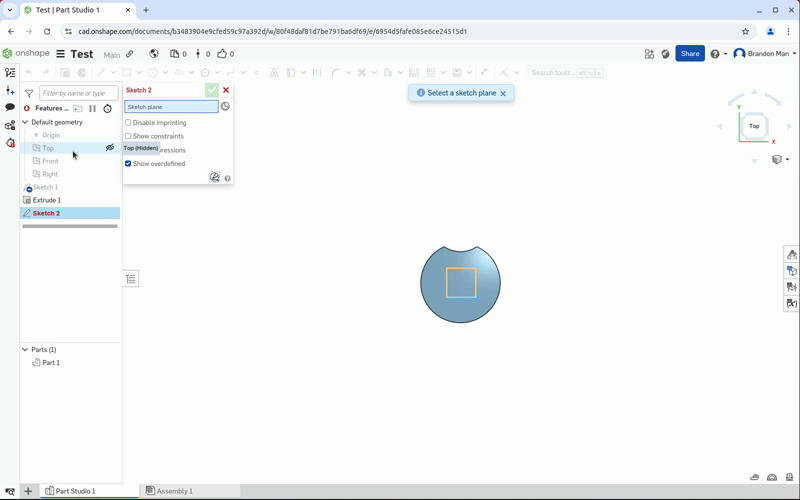
click(73, 150)
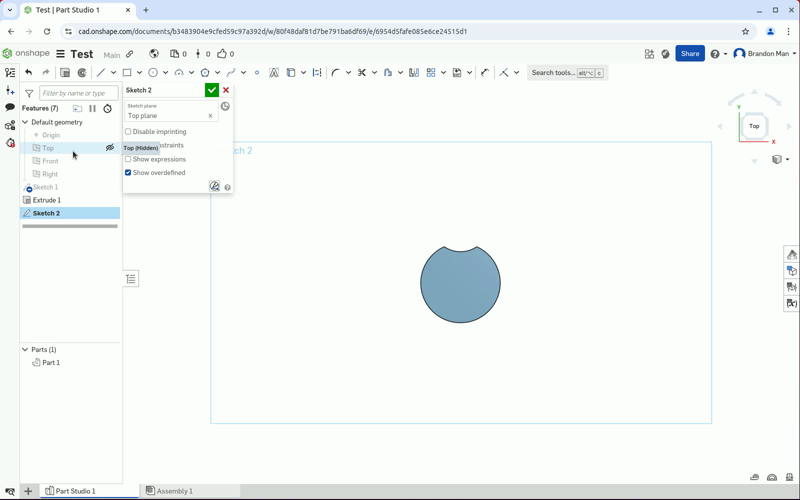
mouse_move(73, 352)
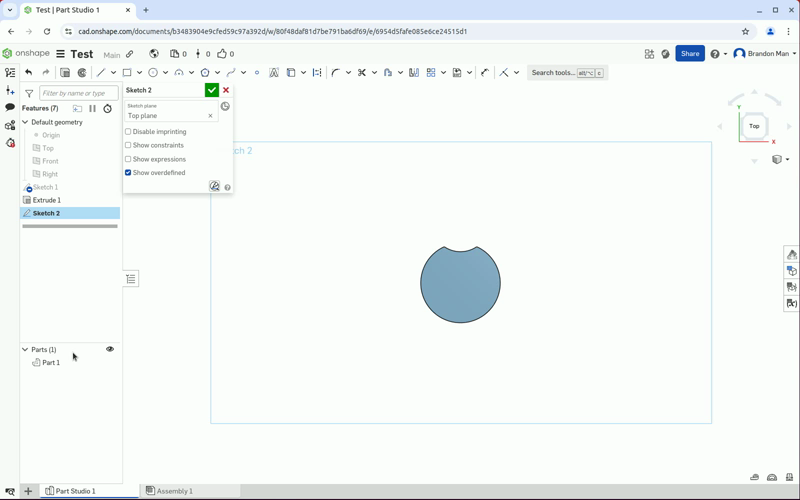
key(y)
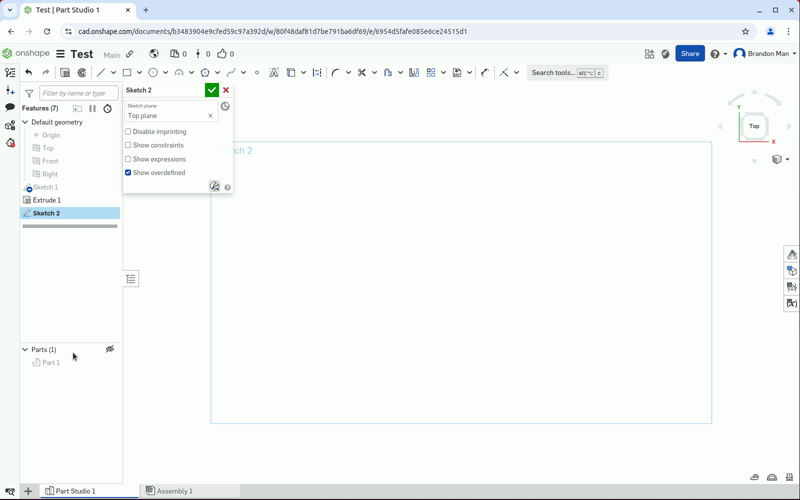
key(a)
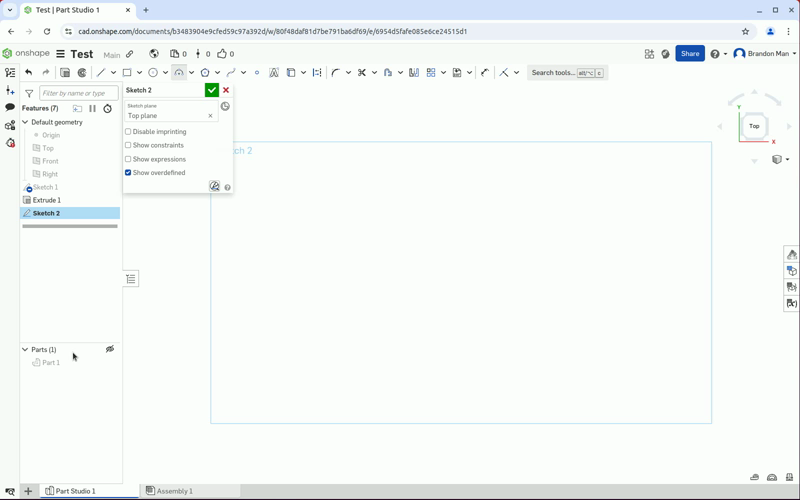
key_down(shift)
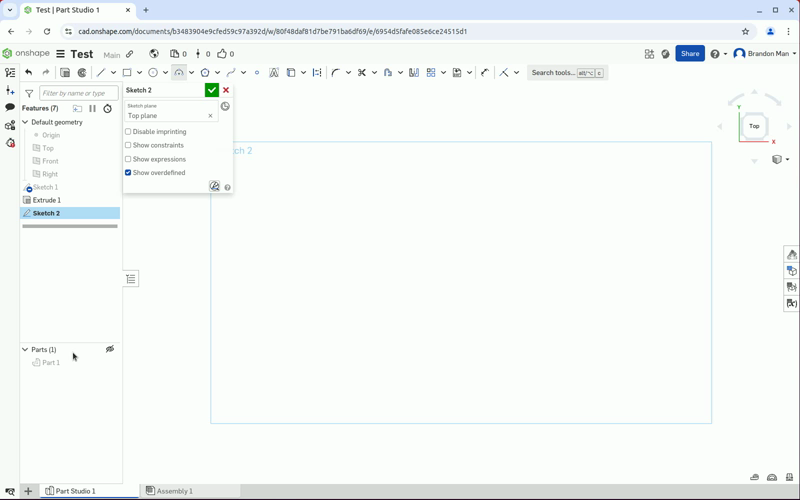
mouse_move(450, 199)
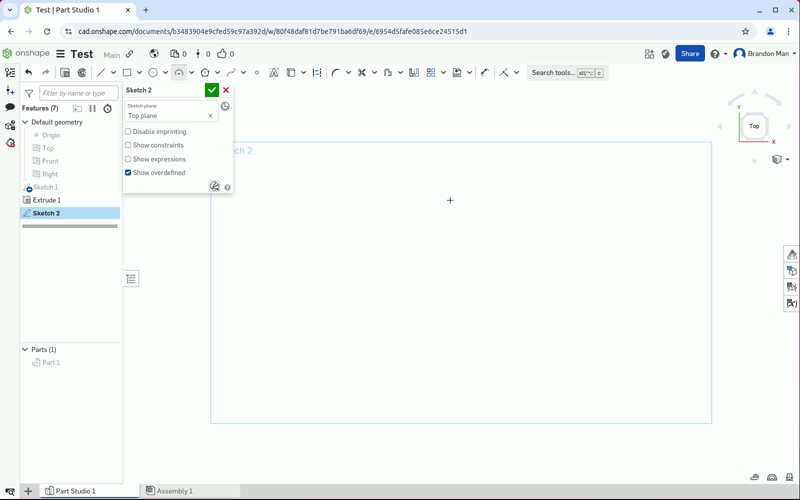
click(450, 199)
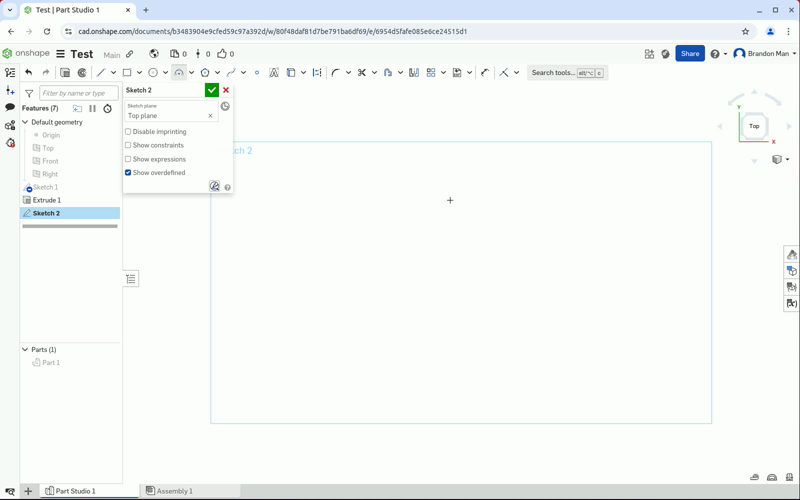
key_up(shift)
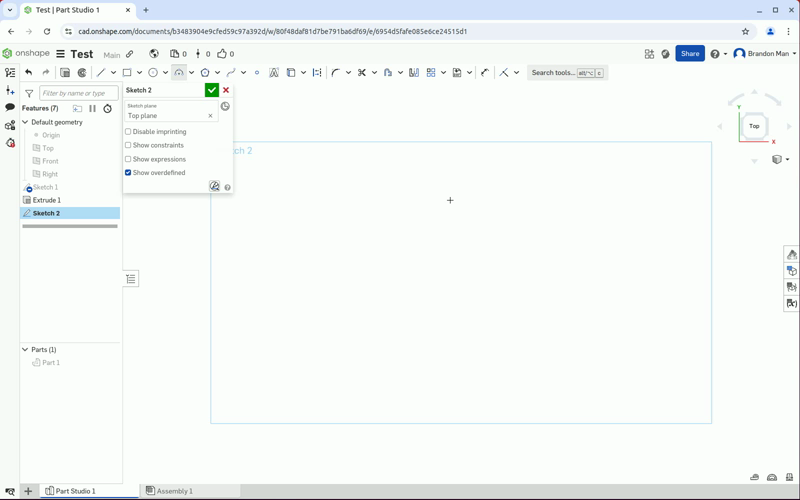
key_down(shift)
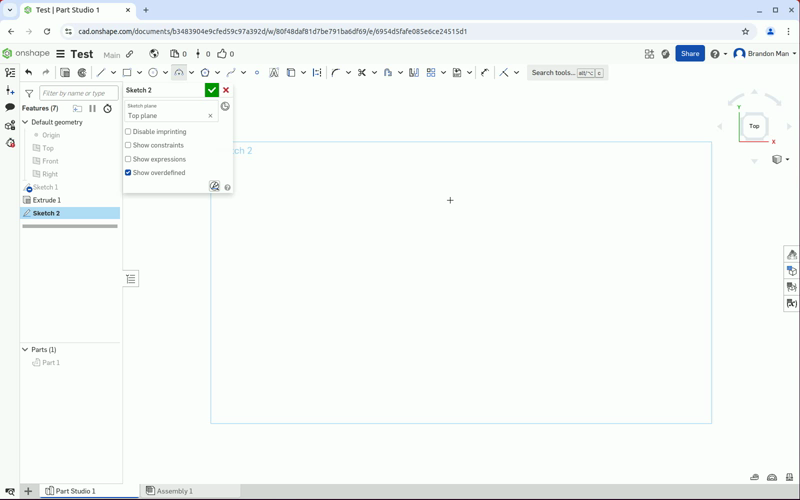
mouse_move(472, 199)
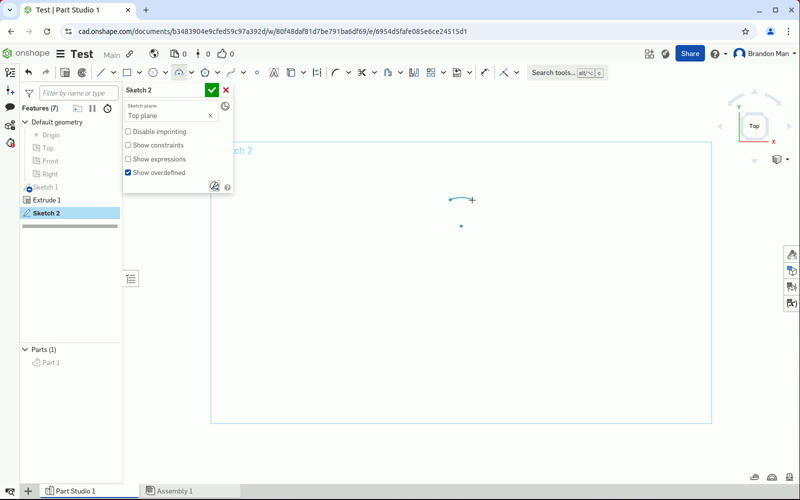
click(472, 199)
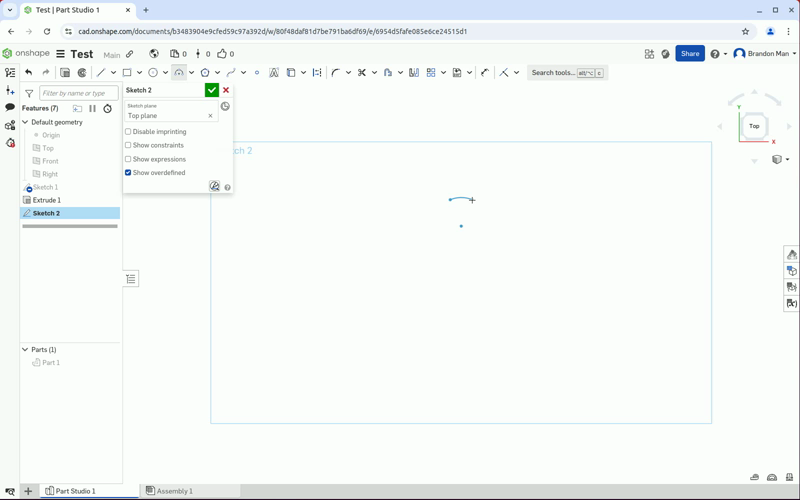
mouse_move(461, 197)
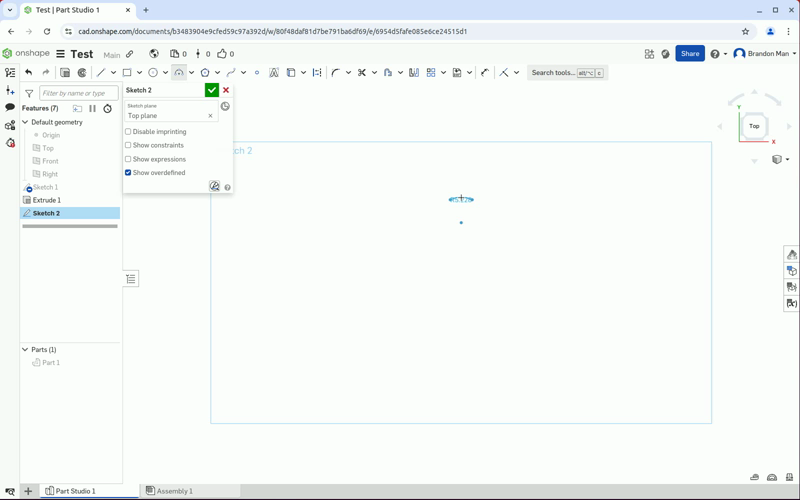
click(461, 197)
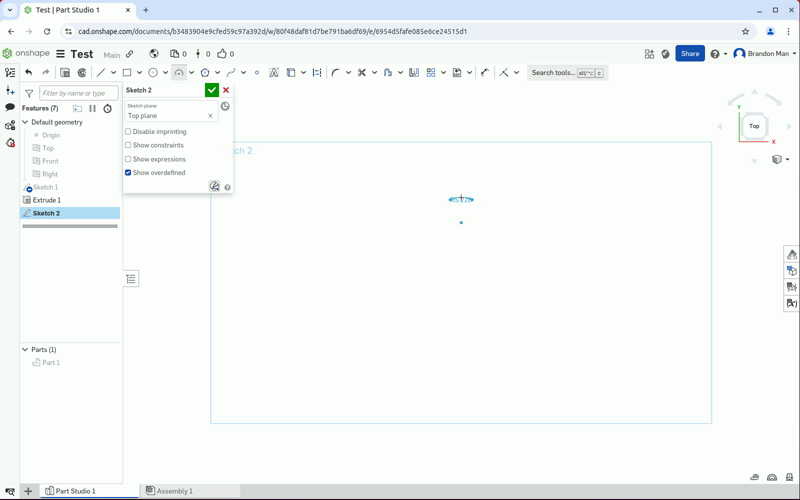
key_up(shift)
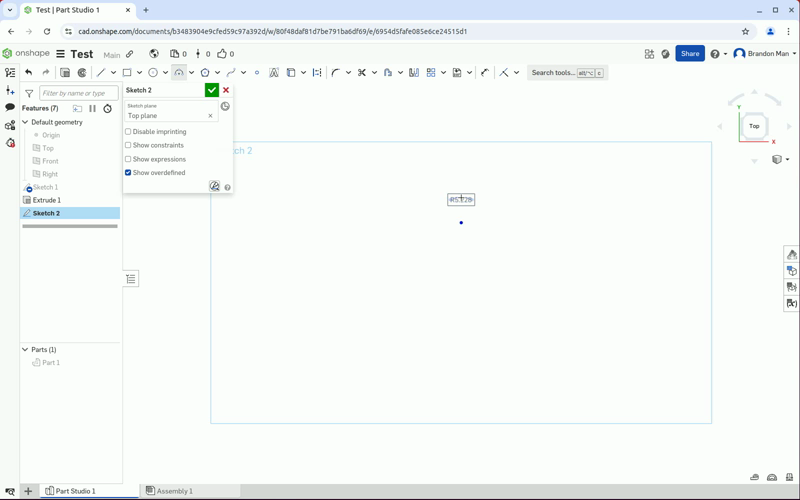
mouse_move(472, 199)
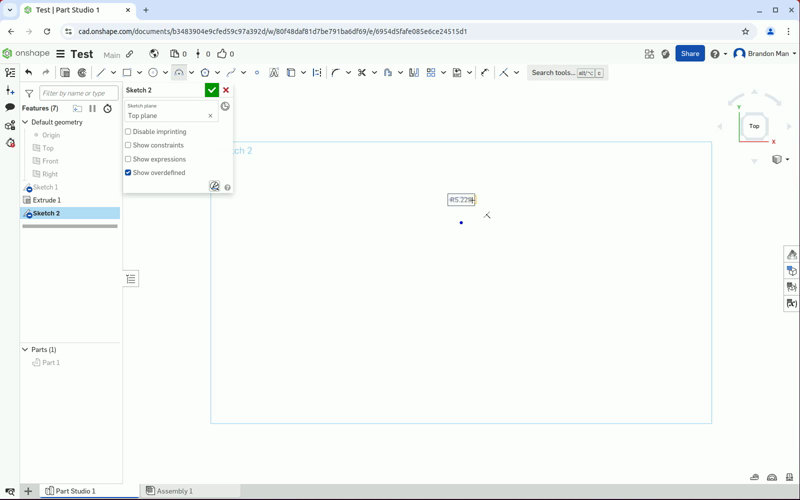
click(472, 199)
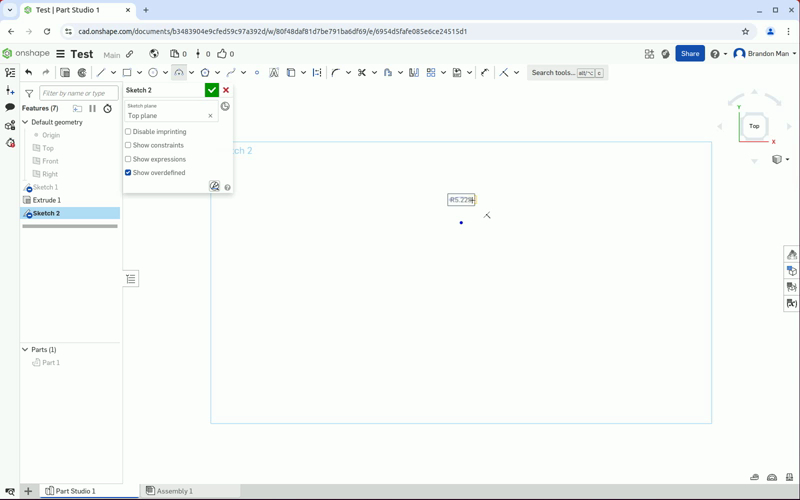
mouse_move(450, 199)
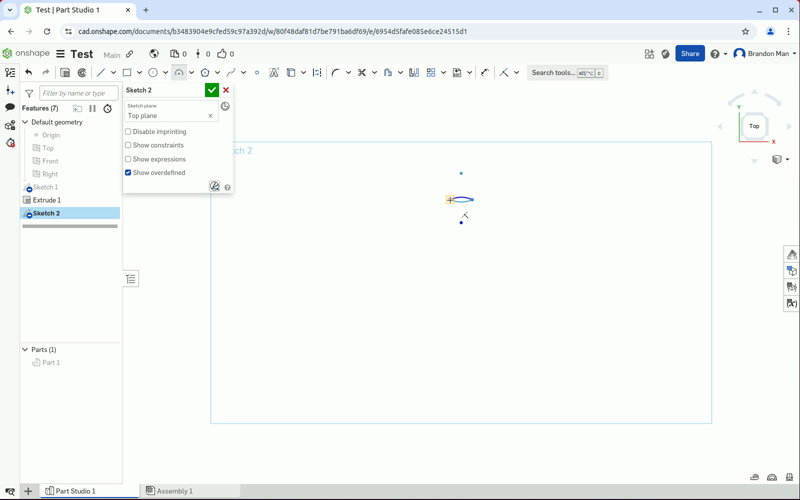
click(450, 199)
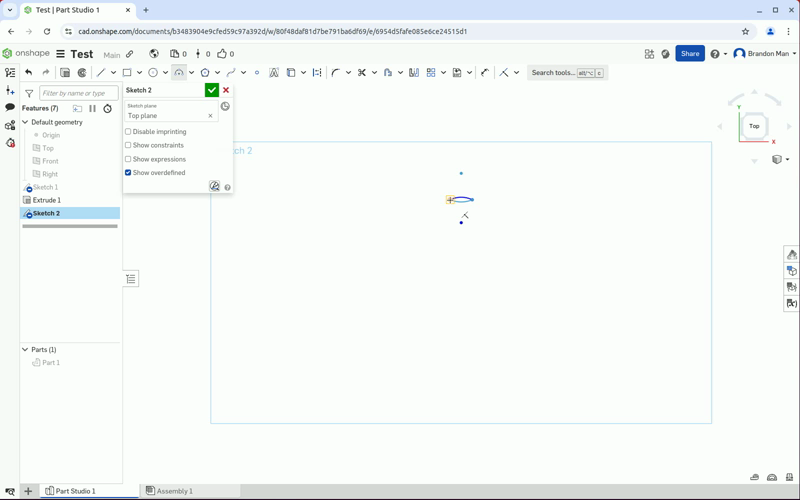
key_down(shift)
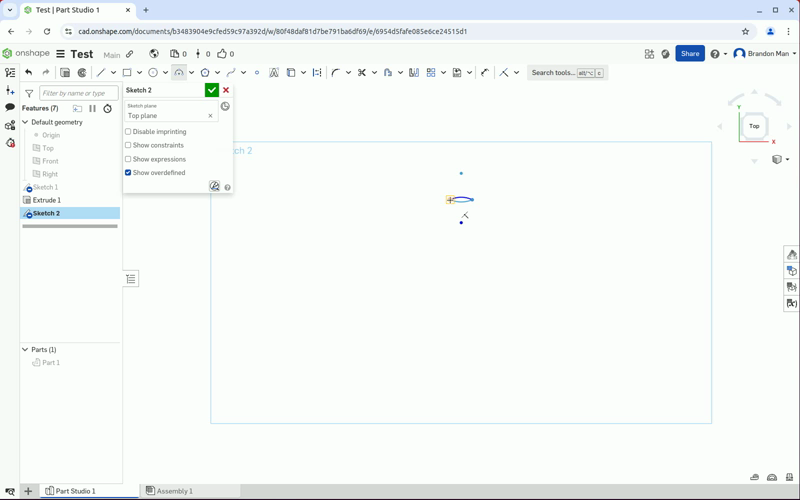
mouse_move(461, 168)
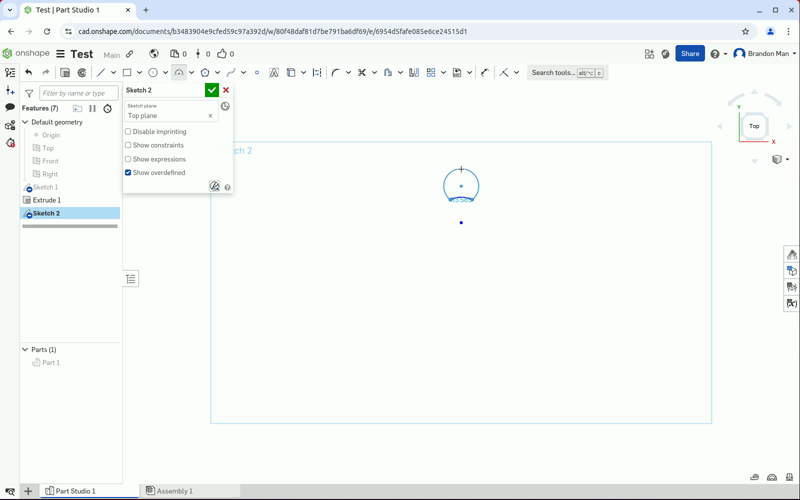
click(461, 168)
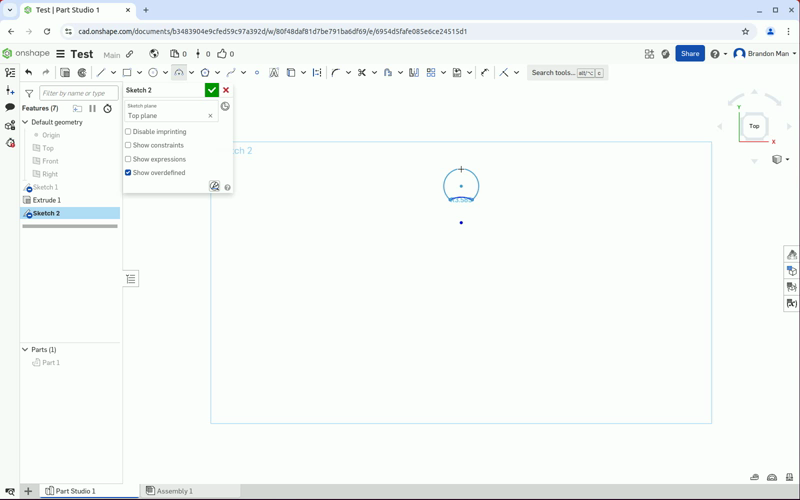
key_up(shift)
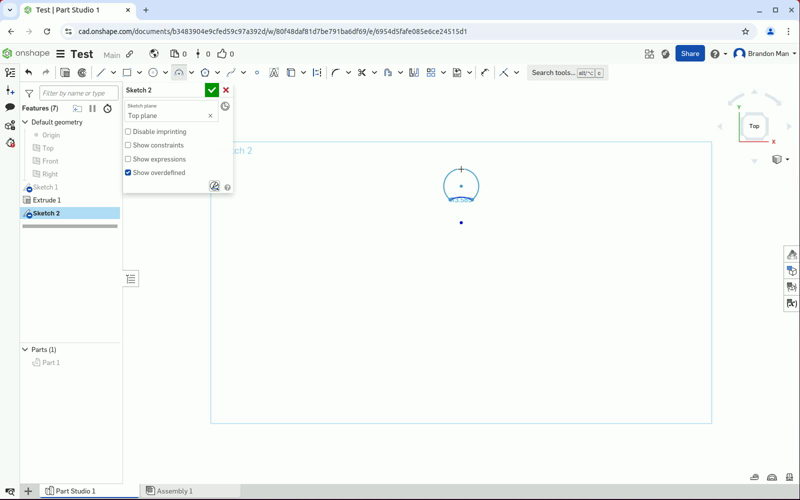
key(esc)
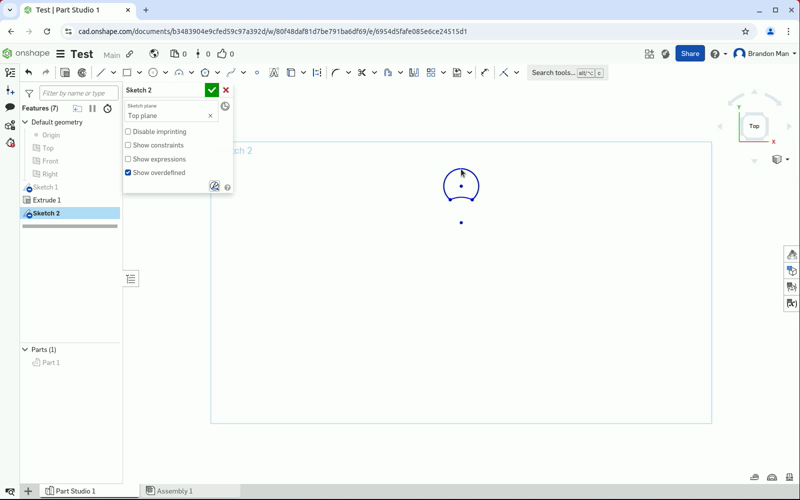
mouse_move(469, 181)
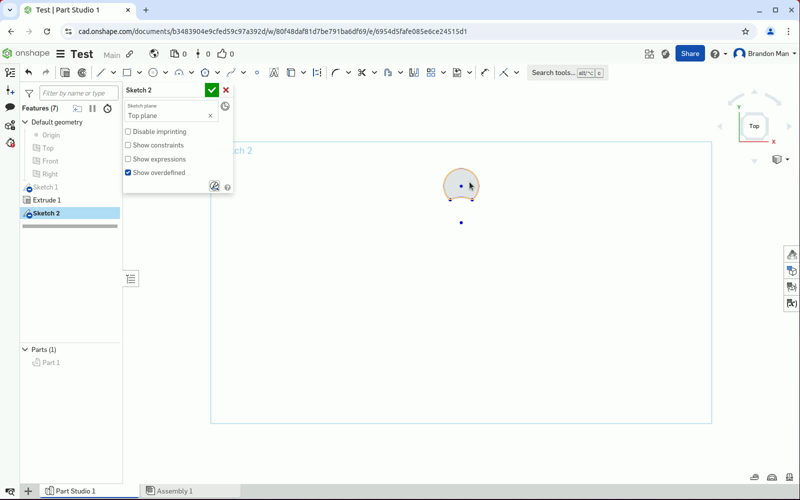
scroll(6)
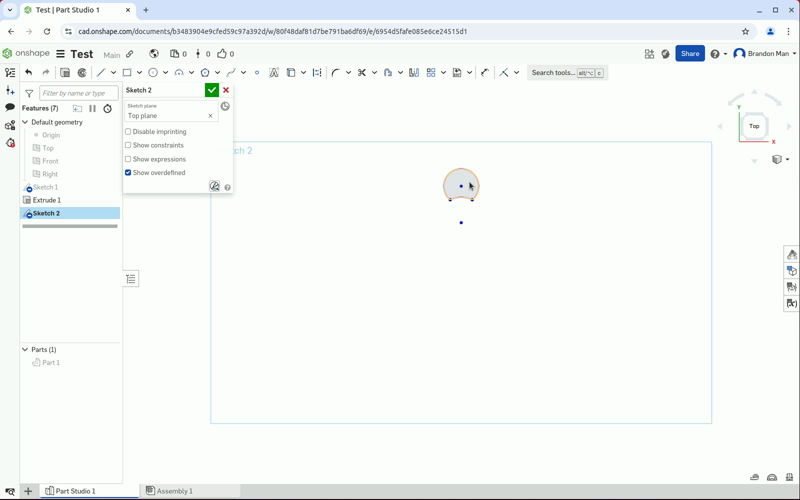
scroll(6)
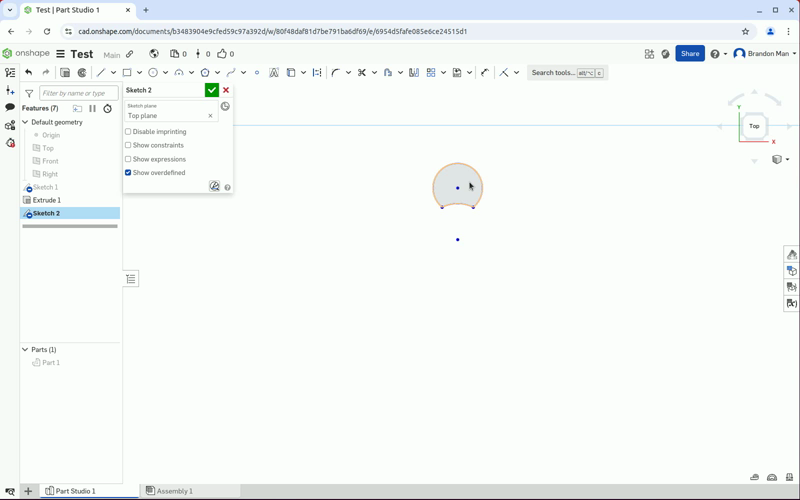
scroll(6)
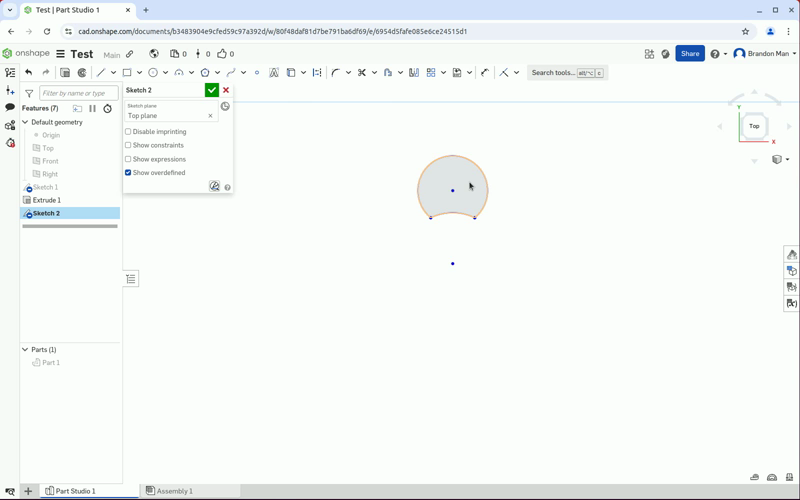
scroll(6)
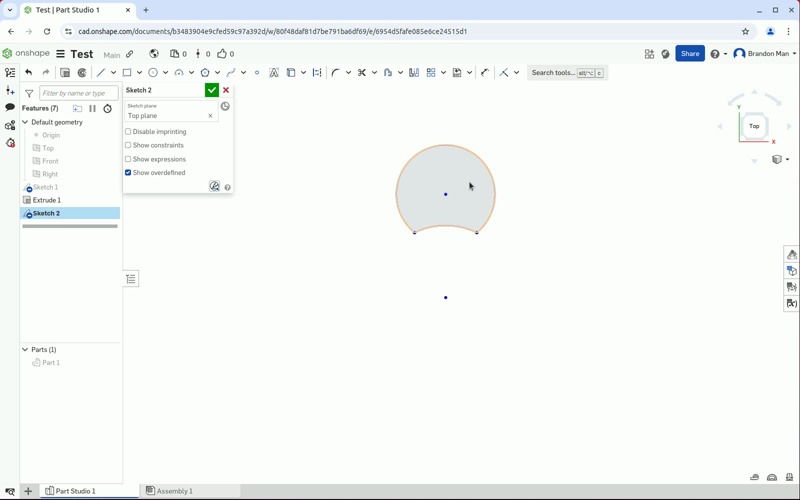
scroll(6)
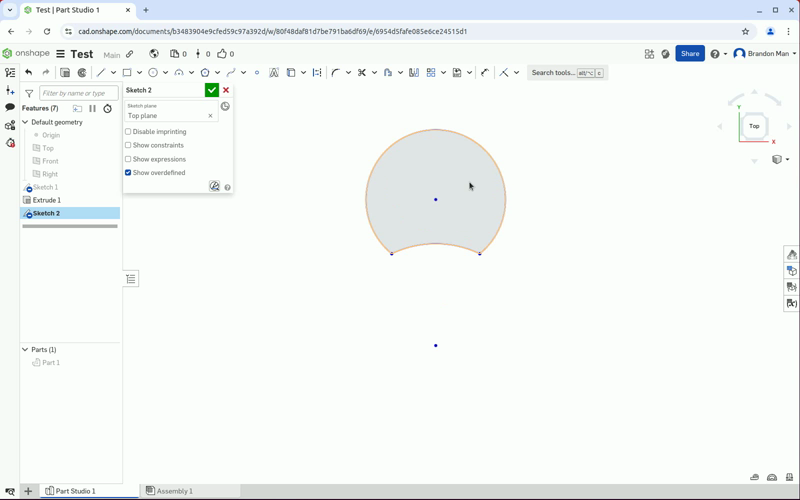
scroll(6)
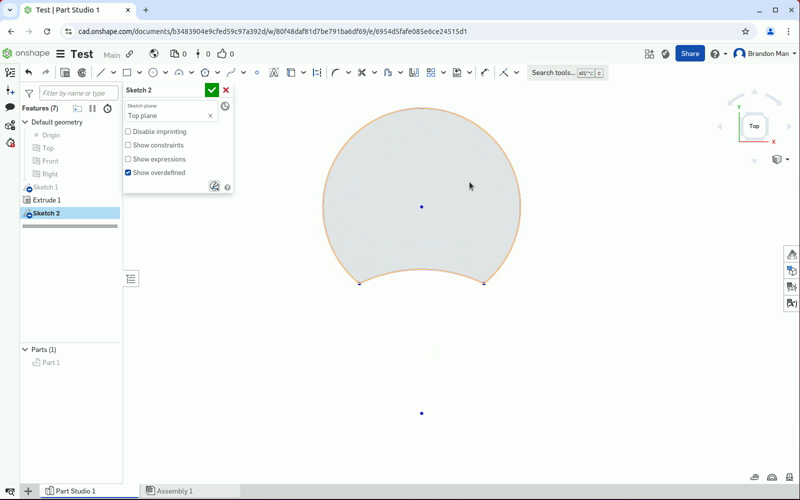
scroll(6)
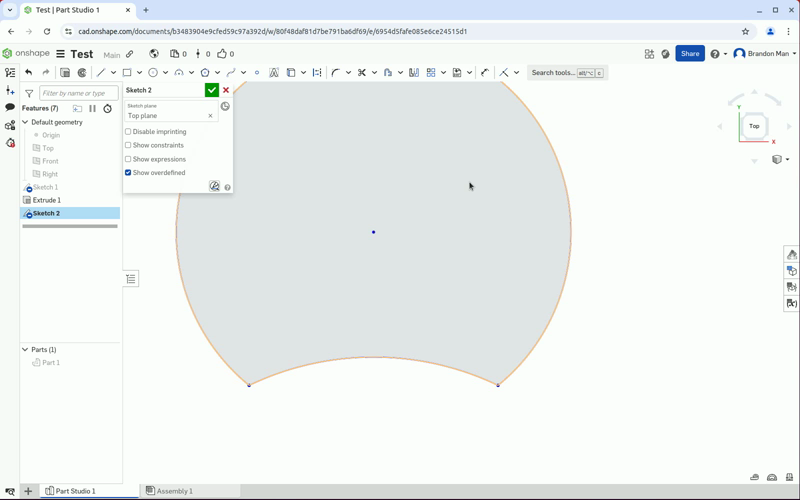
click(469, 181)
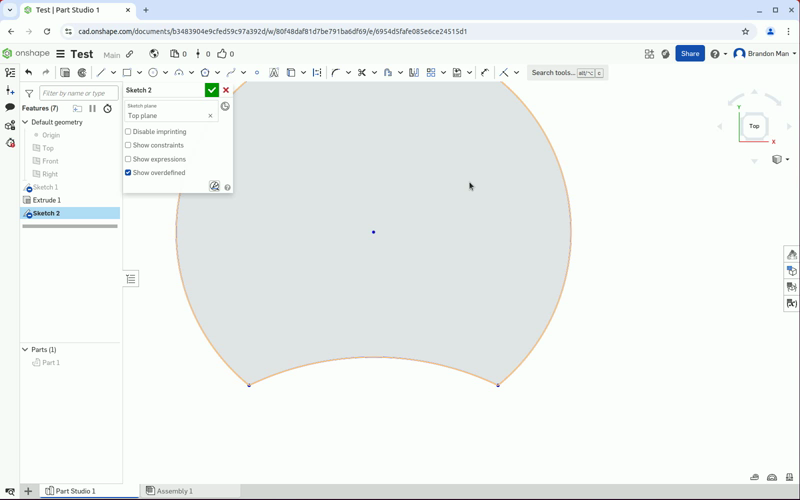
scroll(-6)
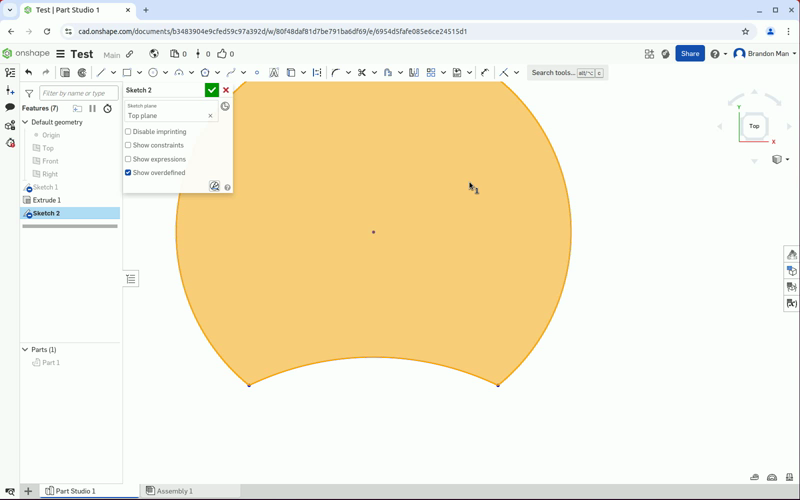
scroll(-6)
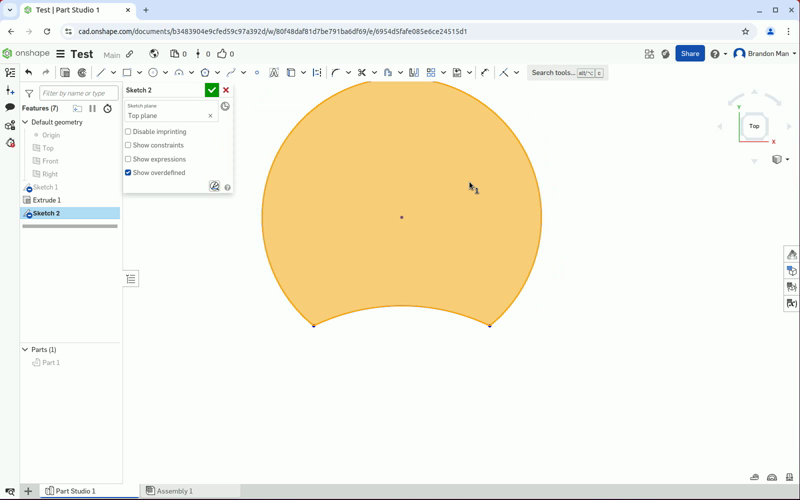
scroll(-6)
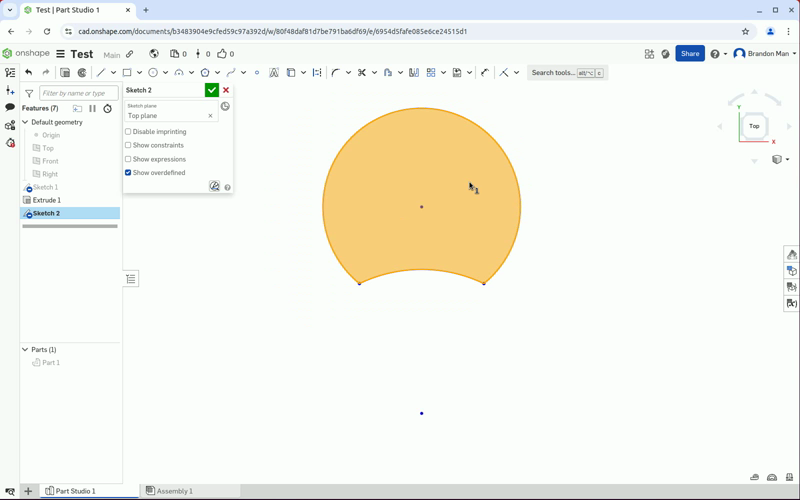
scroll(-6)
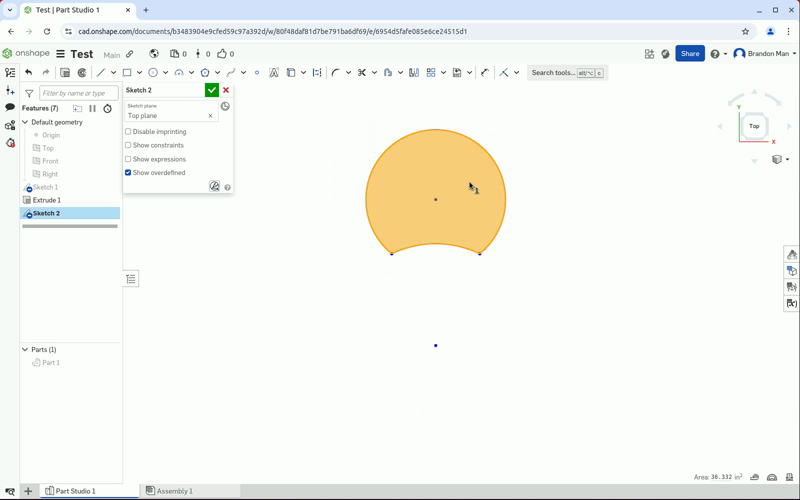
scroll(-6)
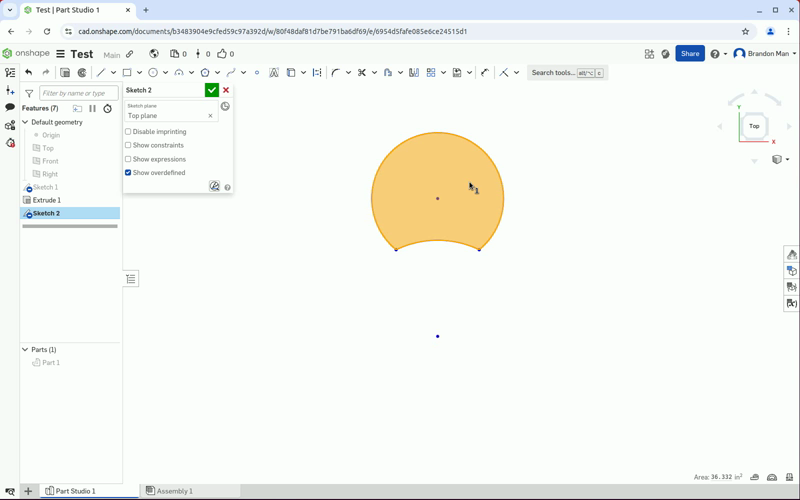
scroll(-6)
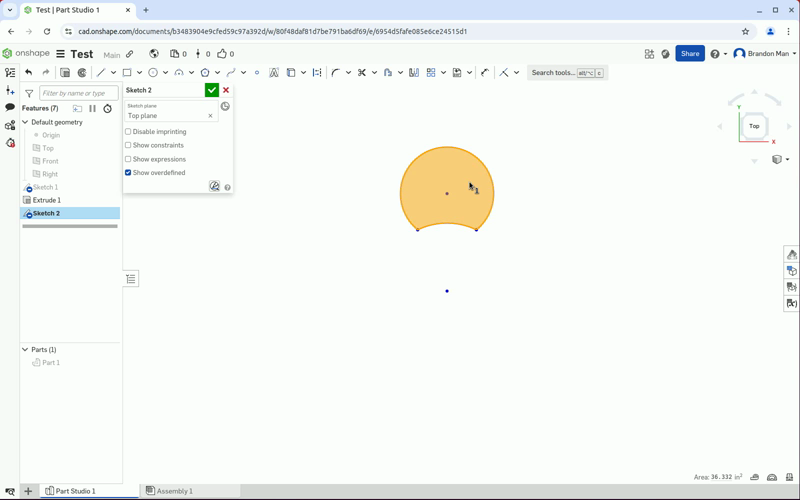
scroll(-6)
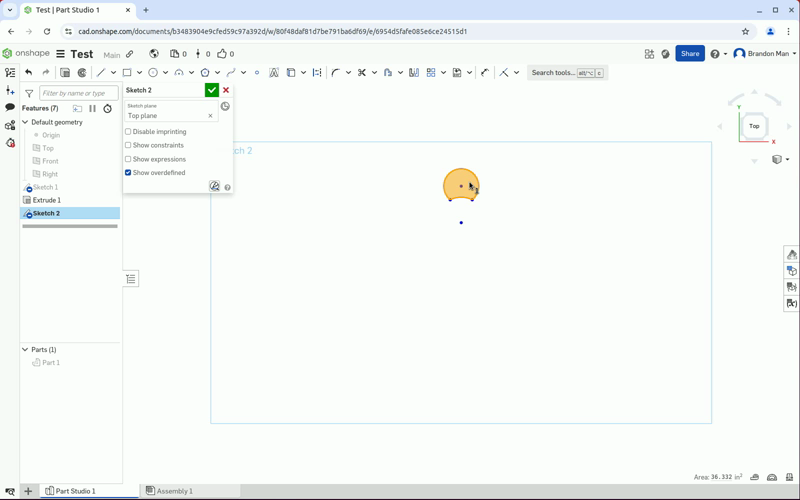
mouse_move(73, 352)
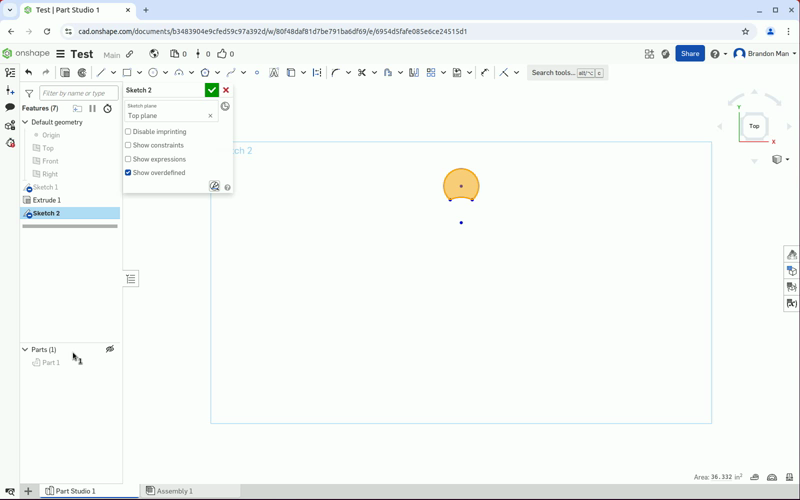
key(shift+y)
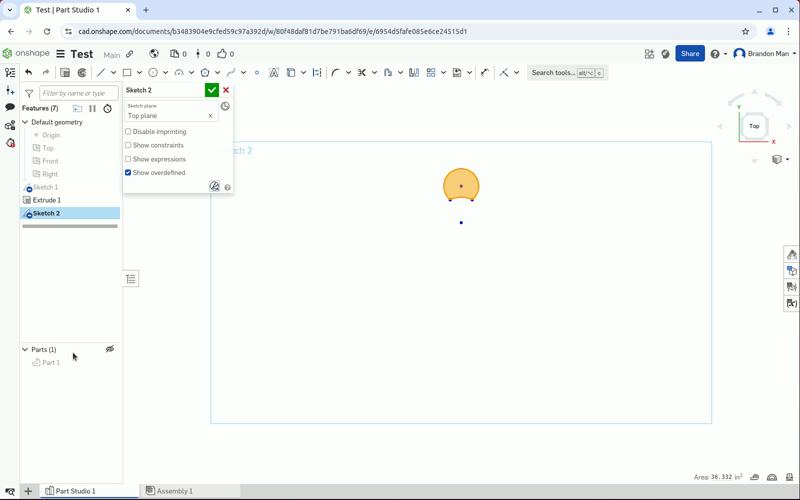
key(shift+e)
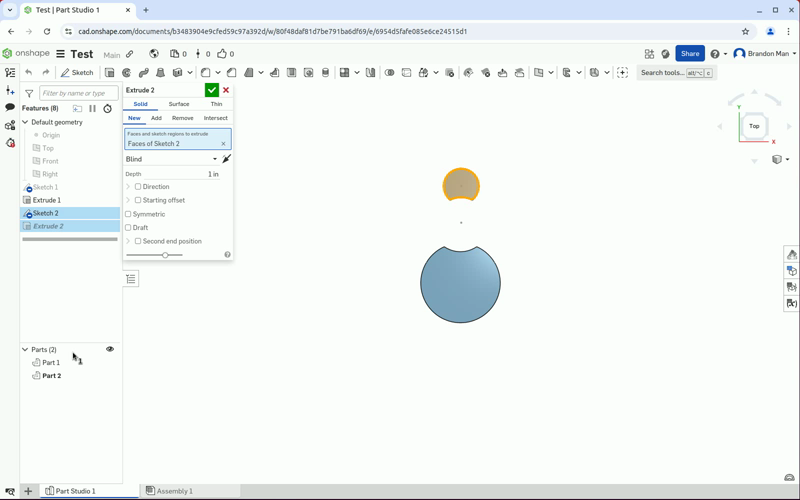
mouse_move(143, 106)
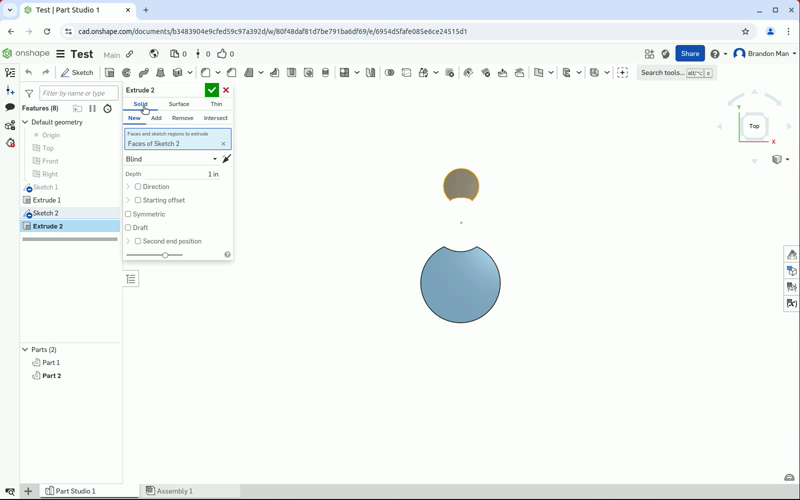
click(143, 106)
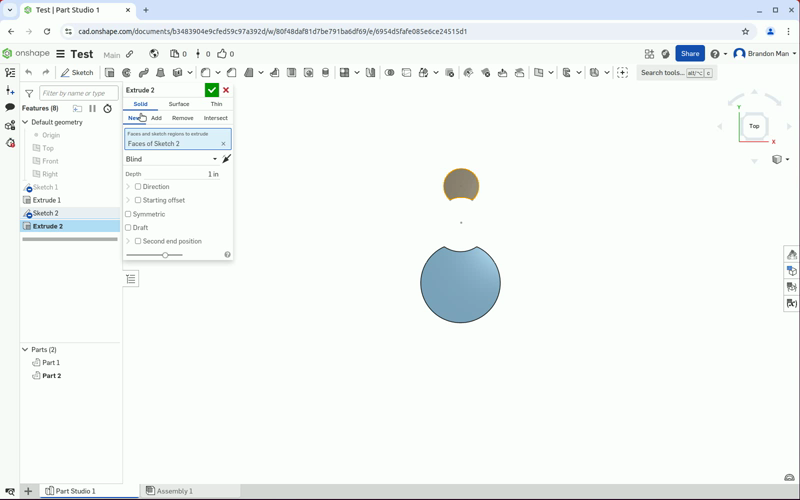
mouse_move(137, 120)
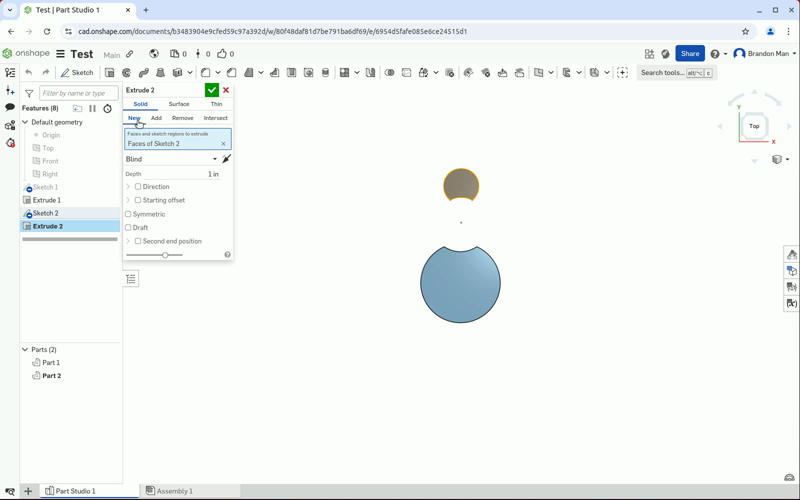
click(137, 120)
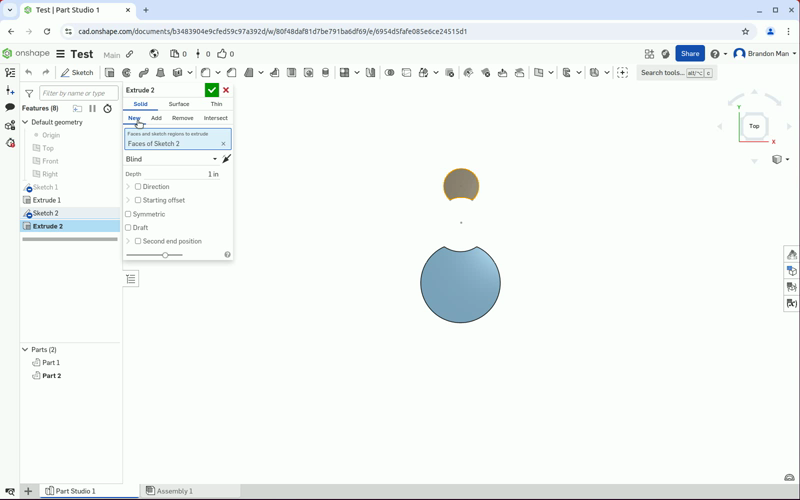
key(tab, 4)
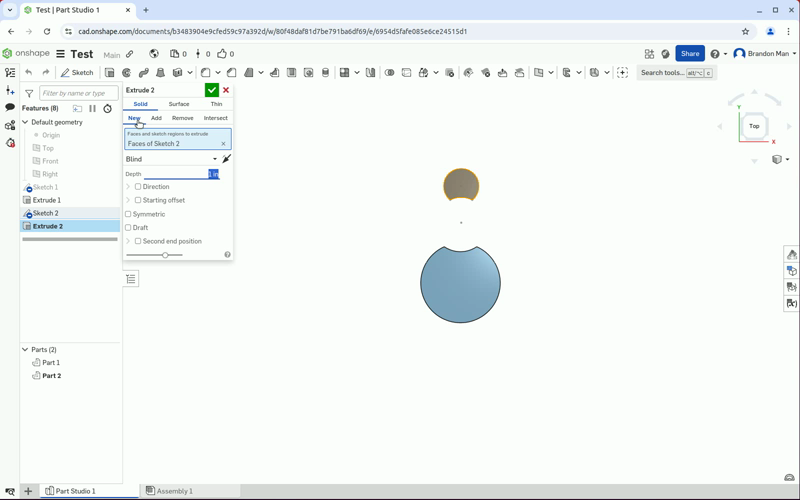
text(3.37)
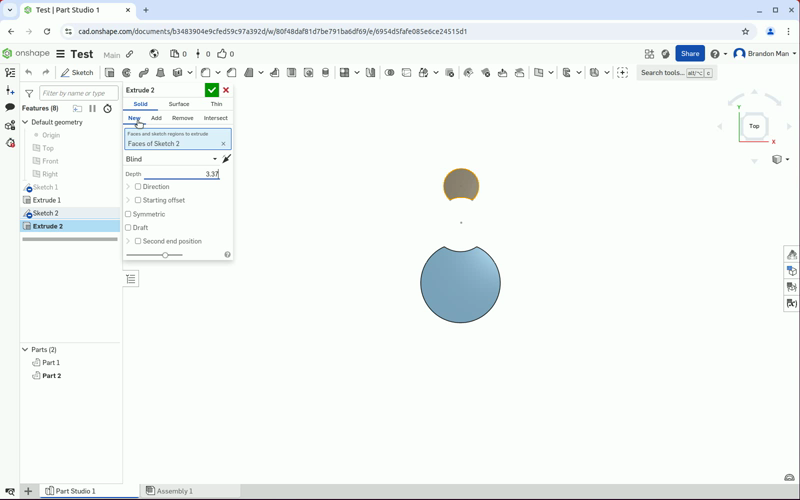
key(enter)
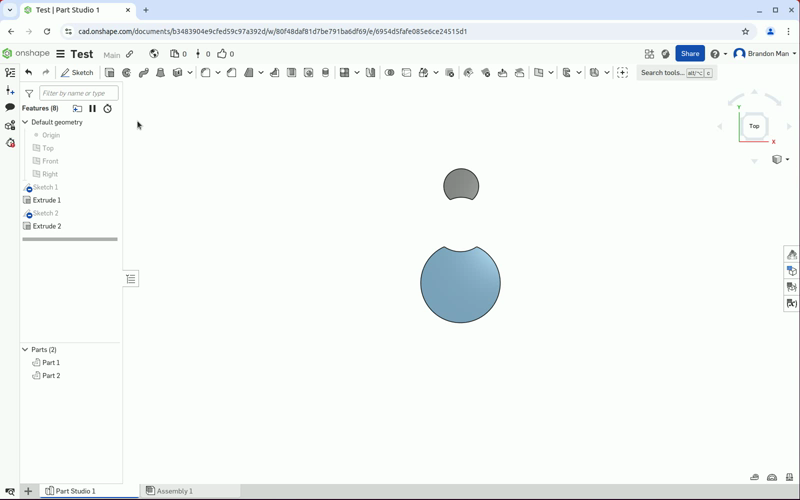
key(shift+h)
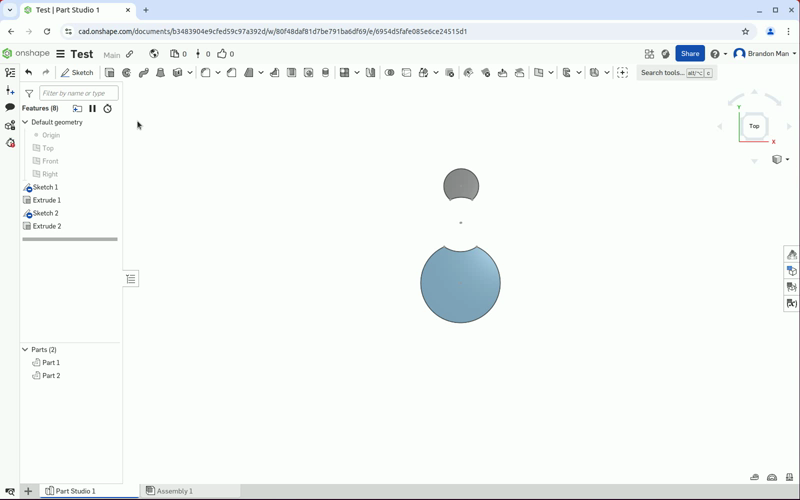
key(shift+h)
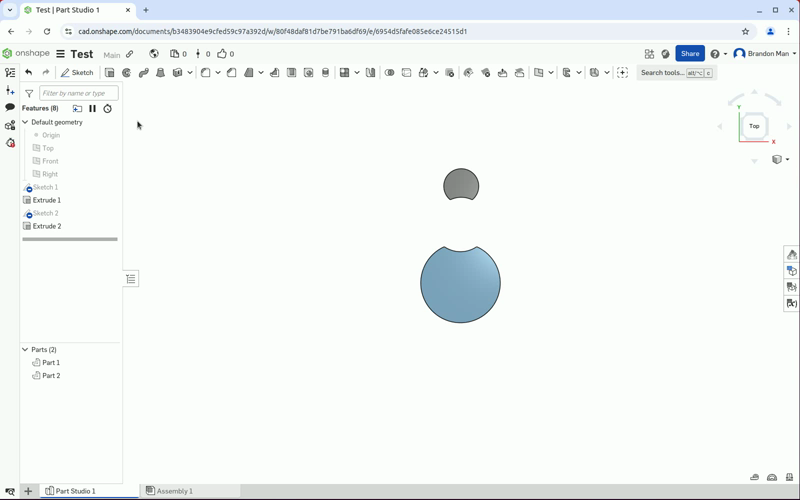
mouse_move(73, 189)
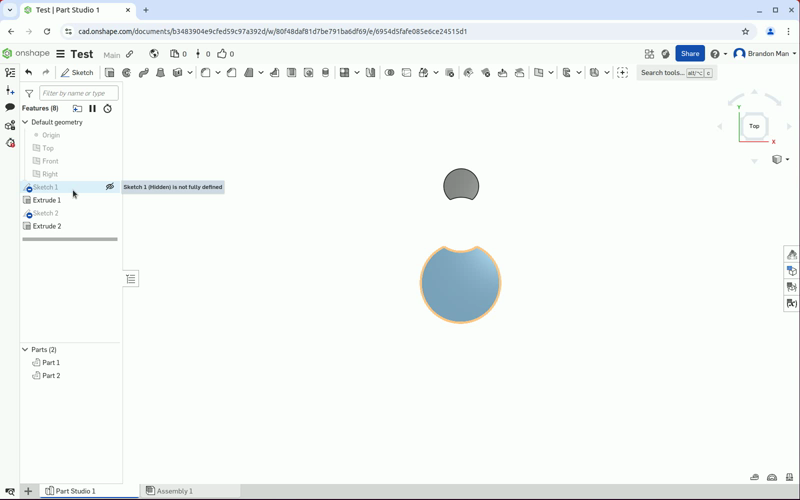
click(73, 189)
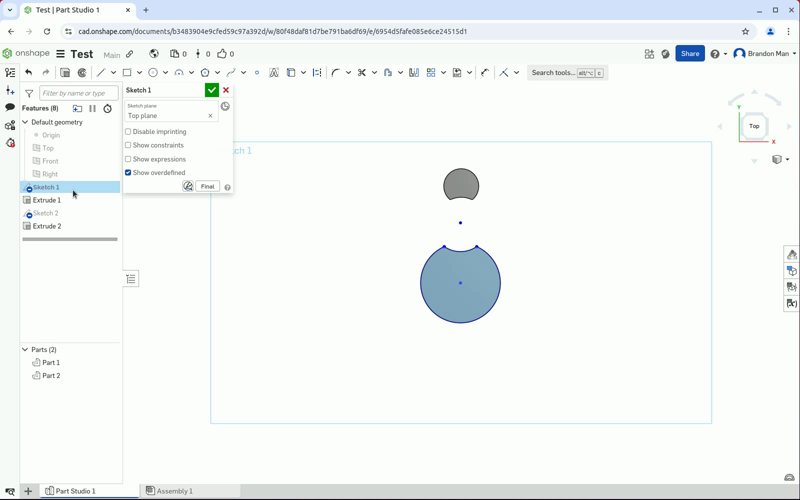
mouse_move(229, 92)
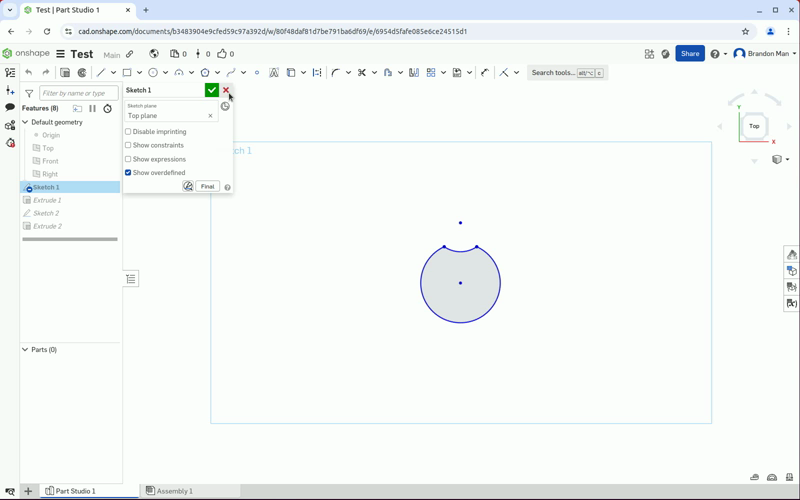
click(229, 92)
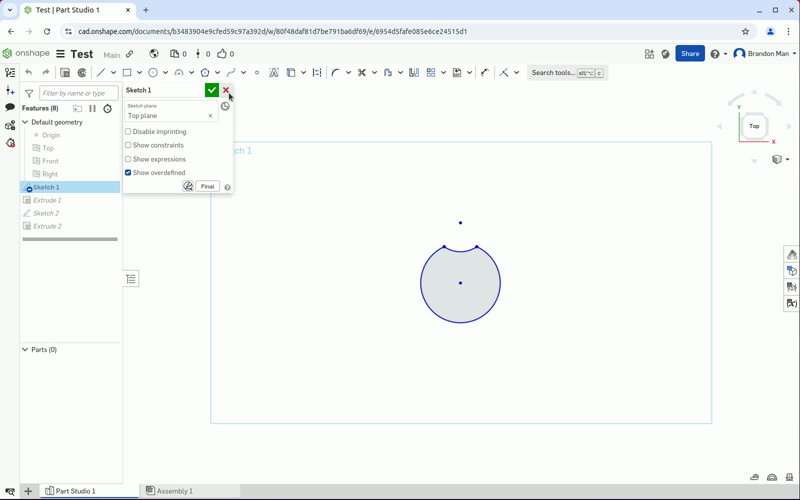
key(shift+s)
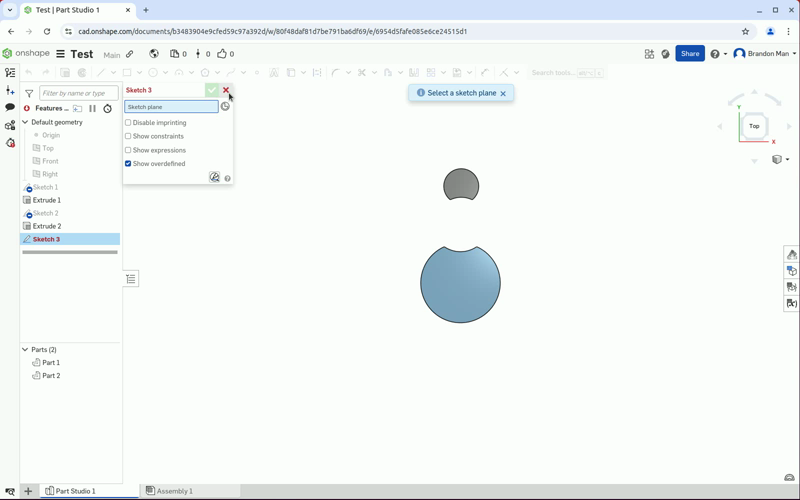
mouse_move(73, 150)
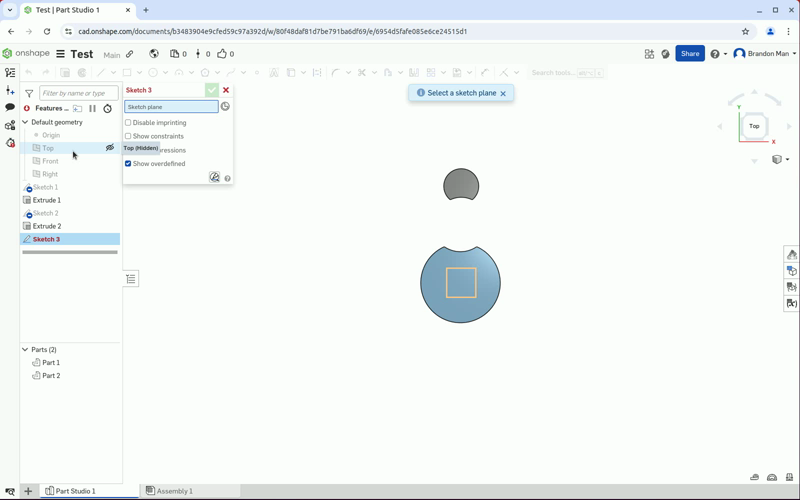
click(73, 150)
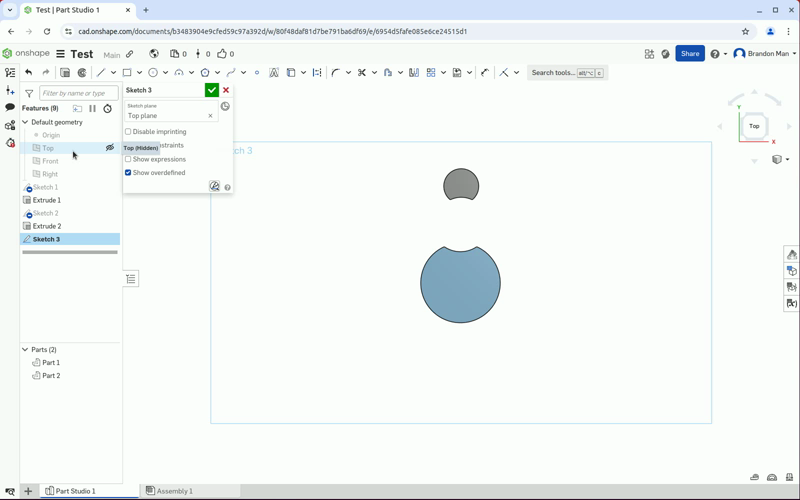
mouse_move(73, 352)
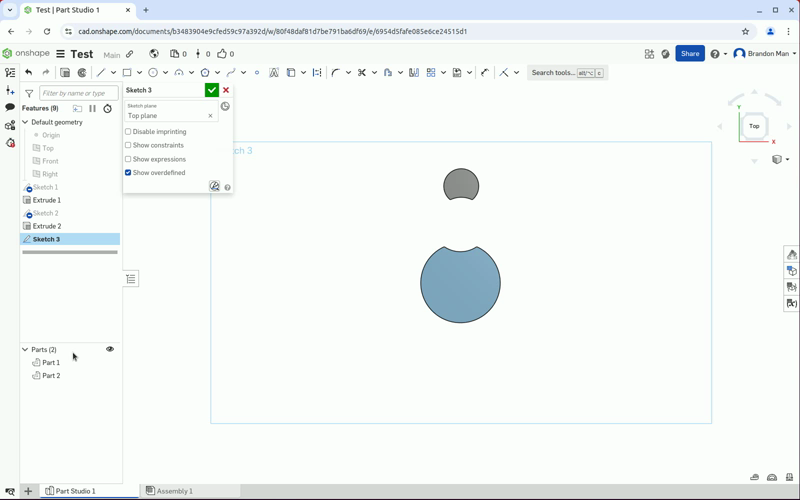
key(y)
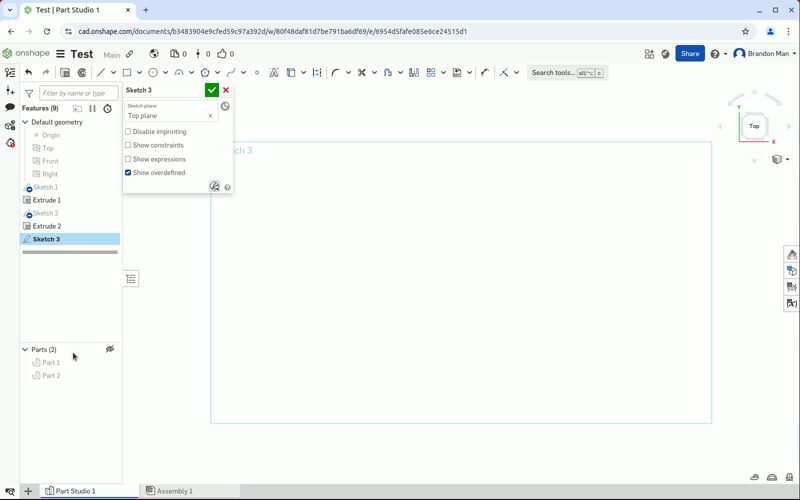
key(a)
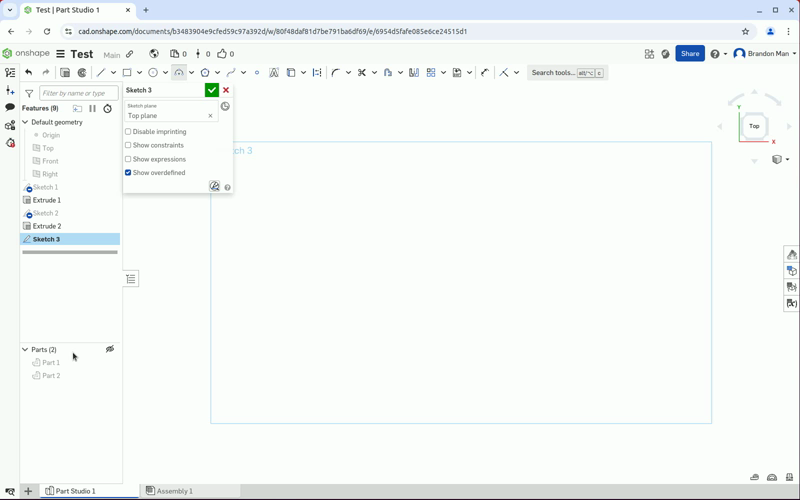
key_down(shift)
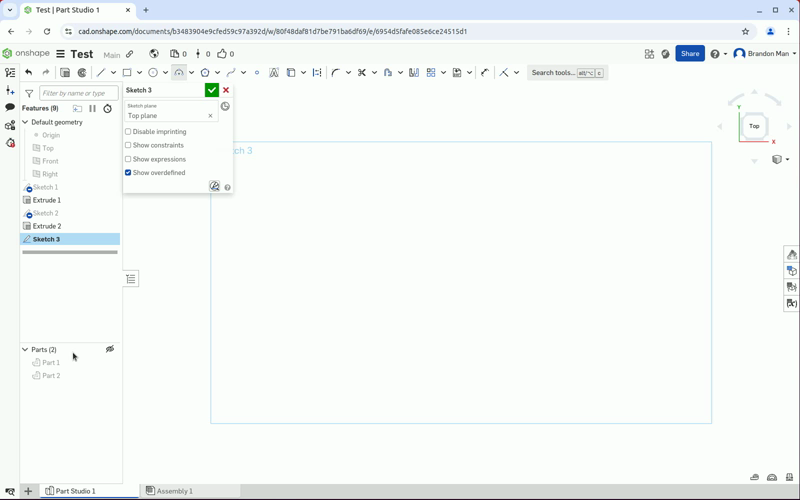
mouse_move(444, 246)
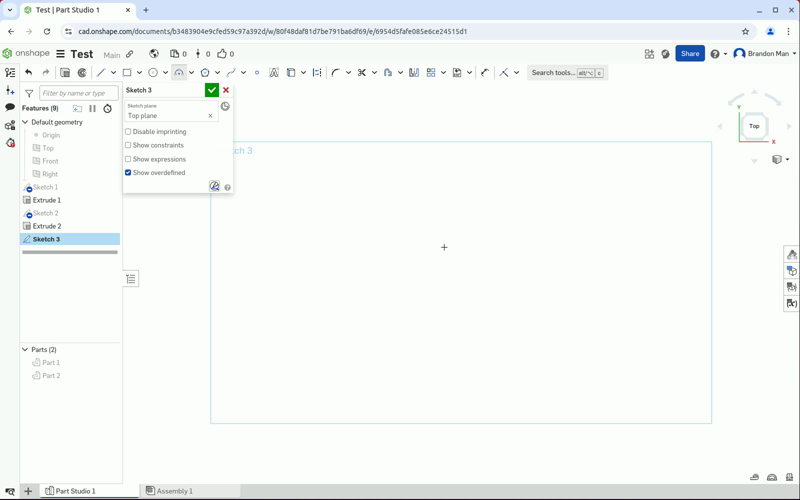
click(444, 246)
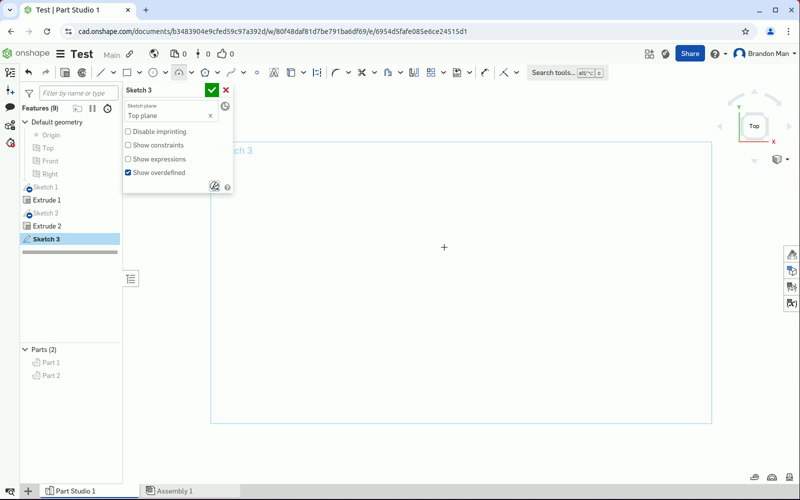
key_up(shift)
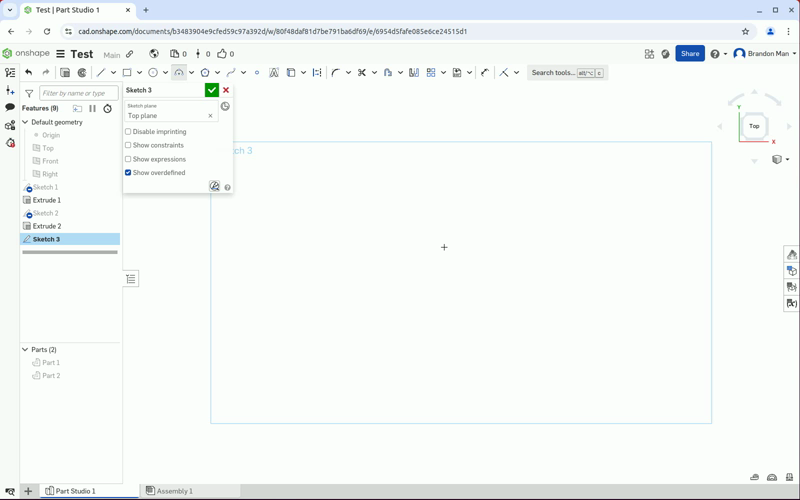
key_down(shift)
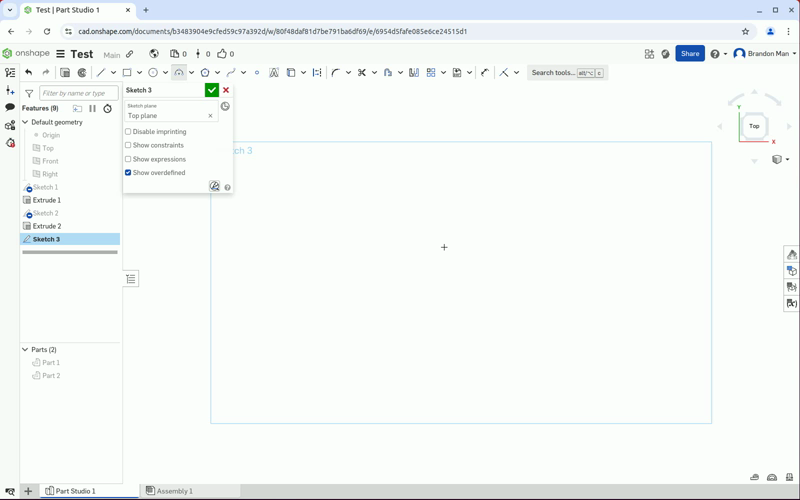
mouse_move(476, 246)
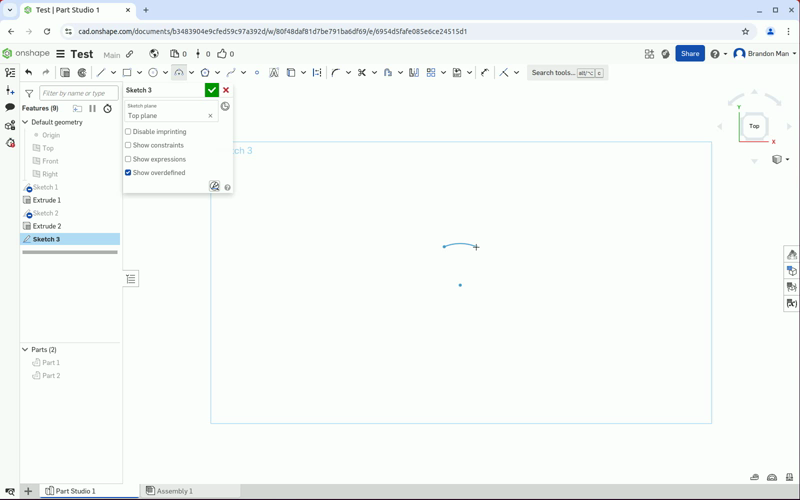
click(476, 246)
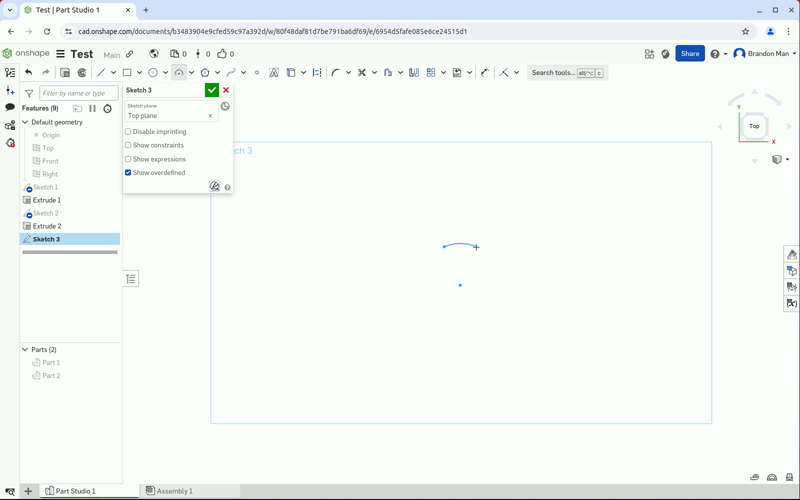
mouse_move(460, 243)
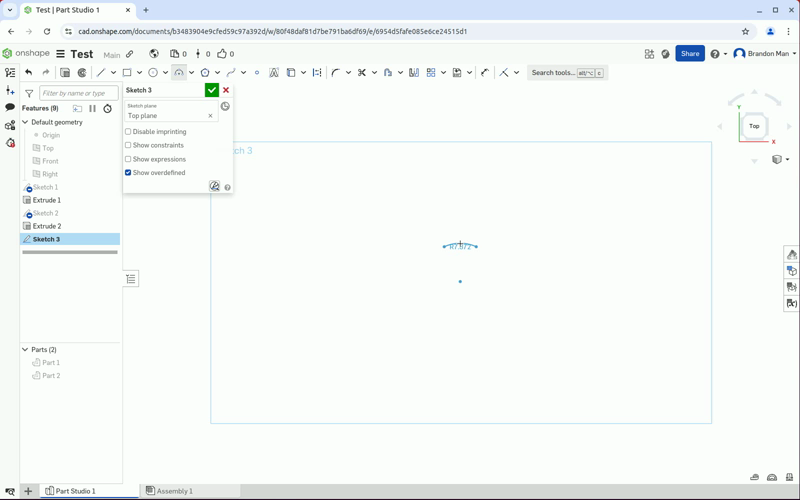
click(460, 243)
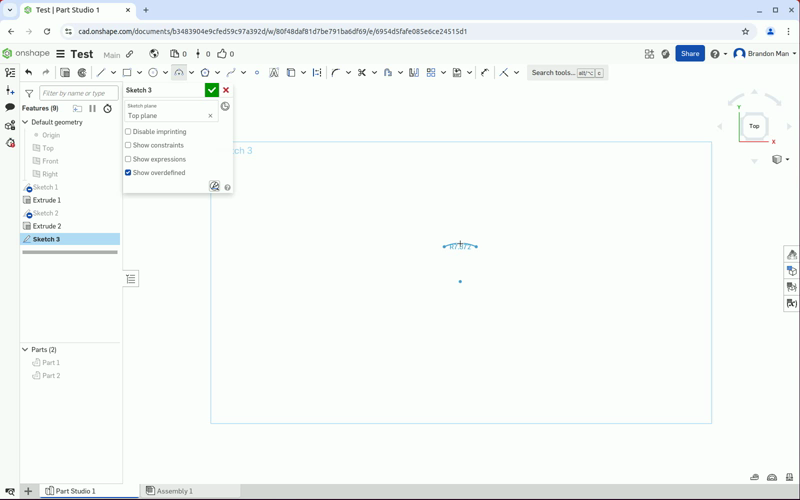
key_up(shift)
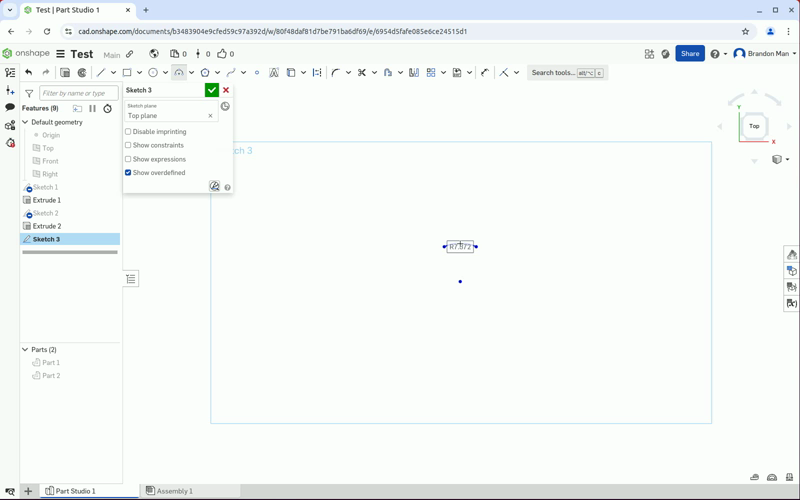
mouse_move(476, 246)
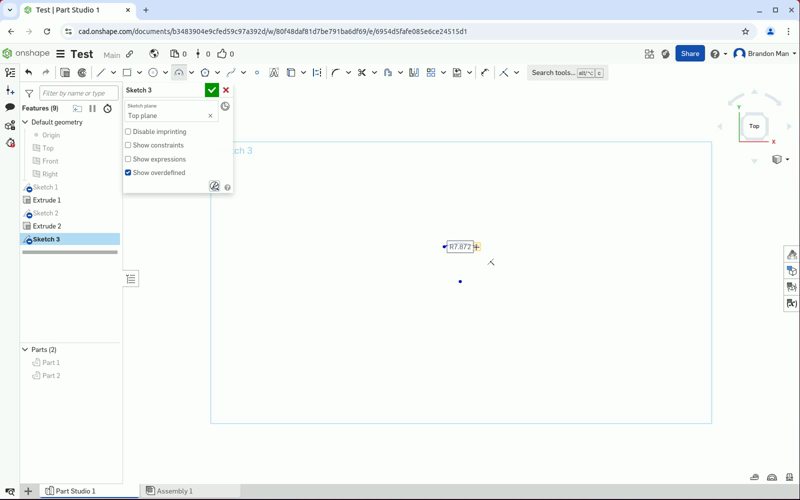
click(476, 246)
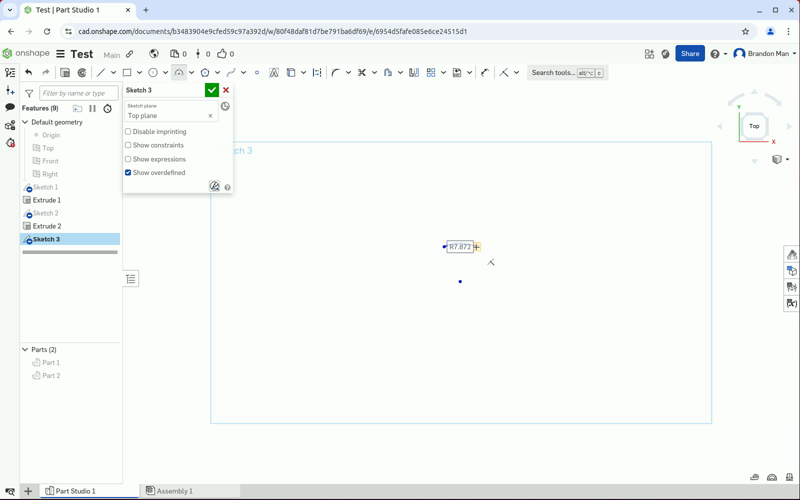
key_down(shift)
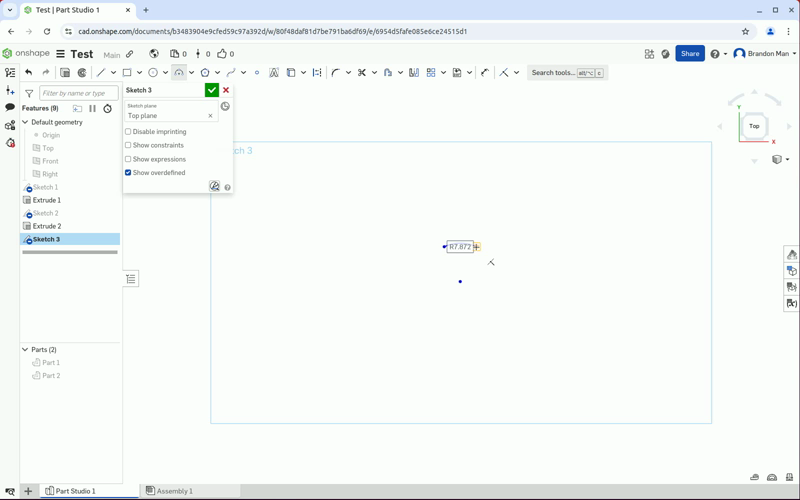
mouse_move(471, 199)
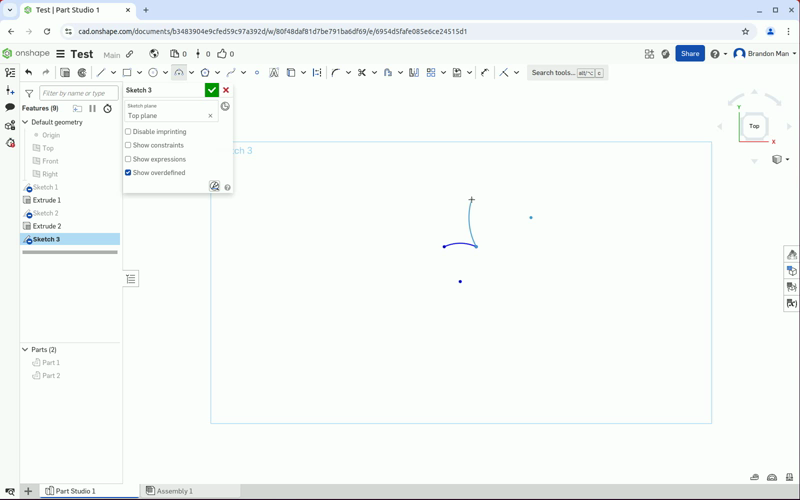
click(471, 199)
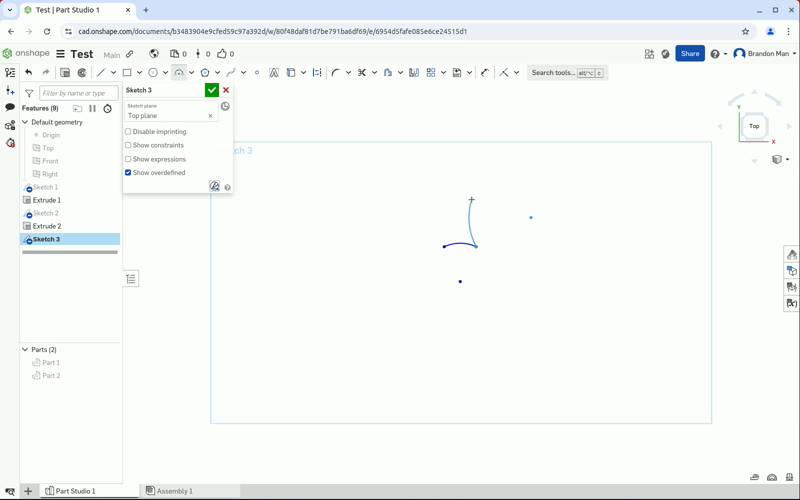
mouse_move(487, 221)
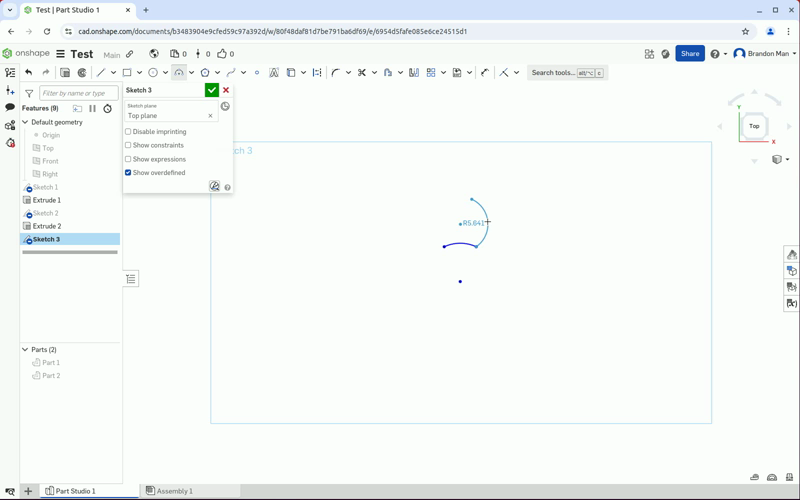
click(487, 221)
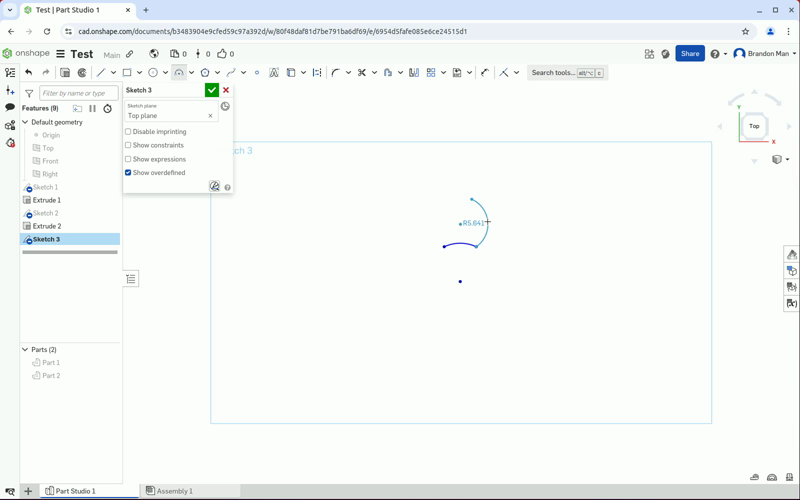
key_up(shift)
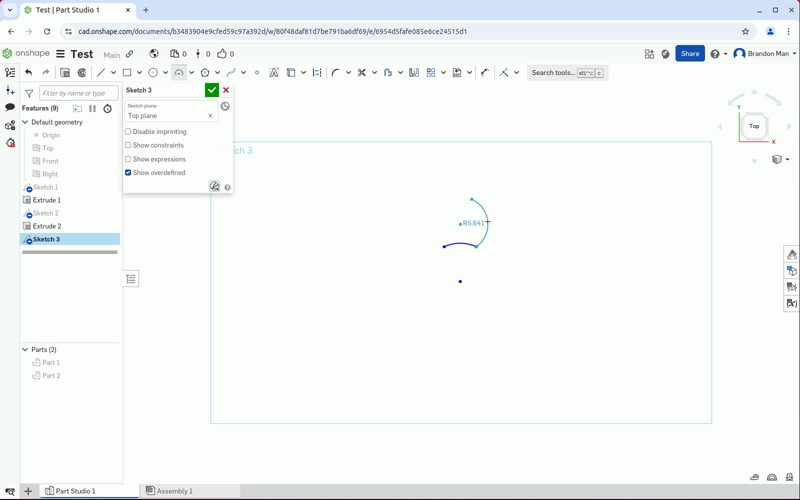
mouse_move(471, 199)
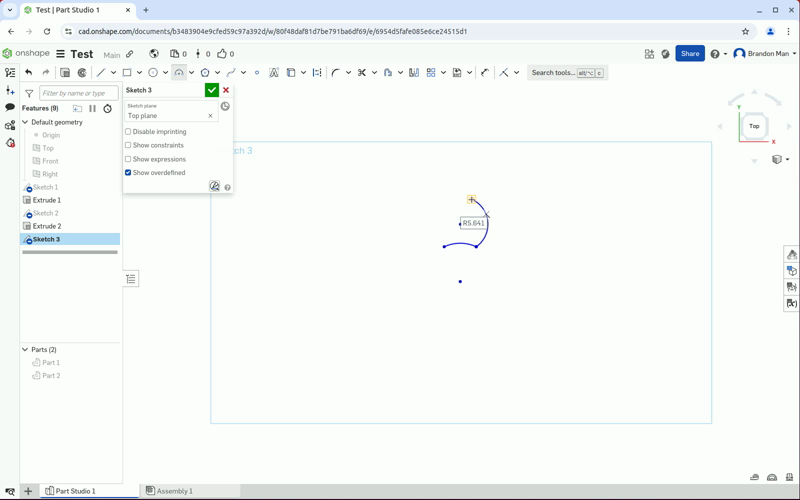
click(471, 199)
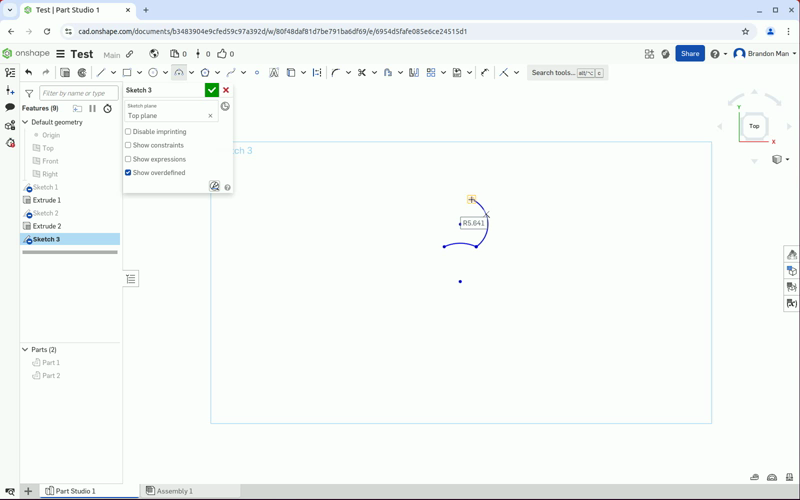
key_down(shift)
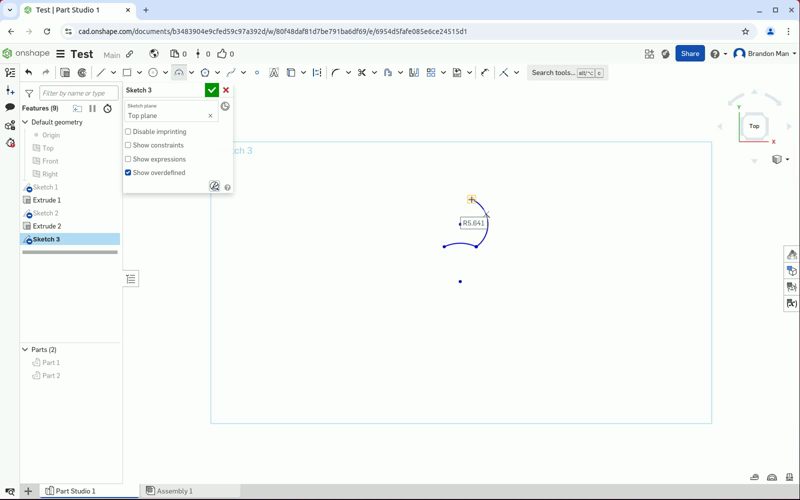
mouse_move(450, 199)
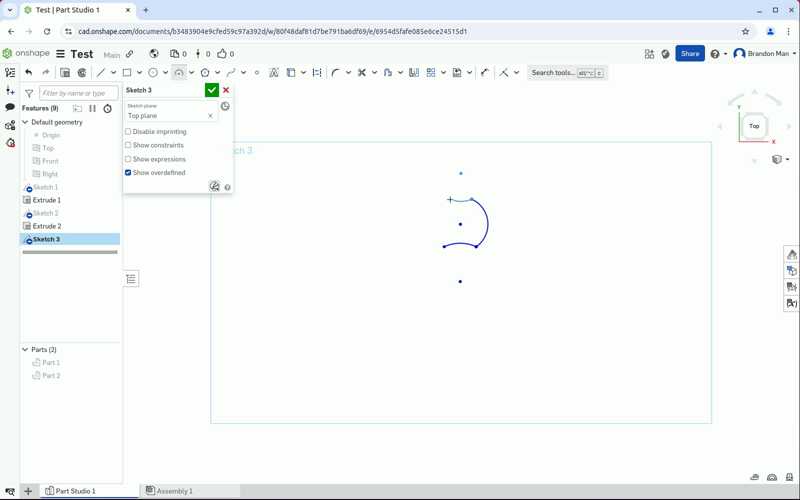
click(450, 199)
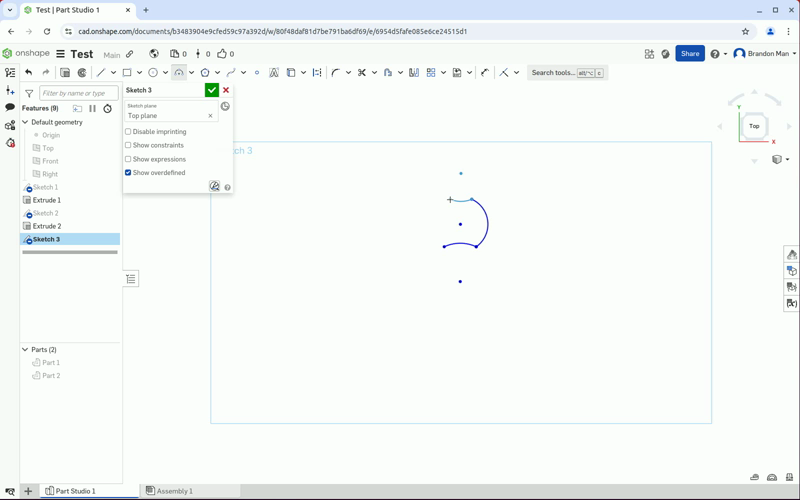
mouse_move(460, 202)
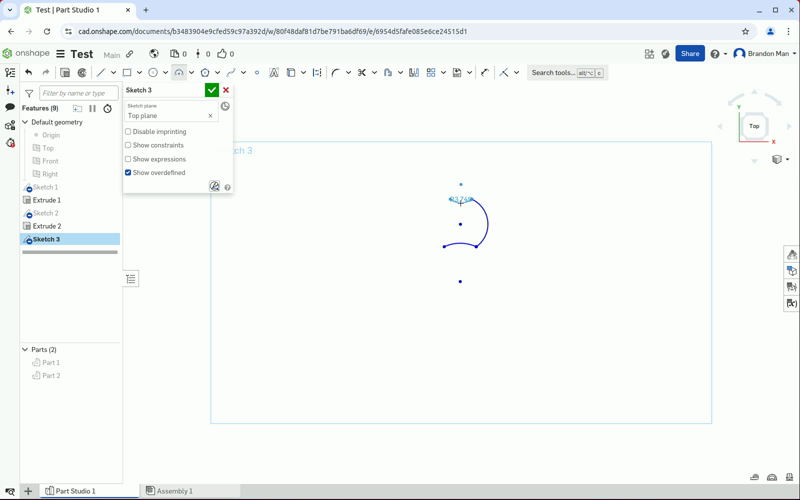
click(460, 202)
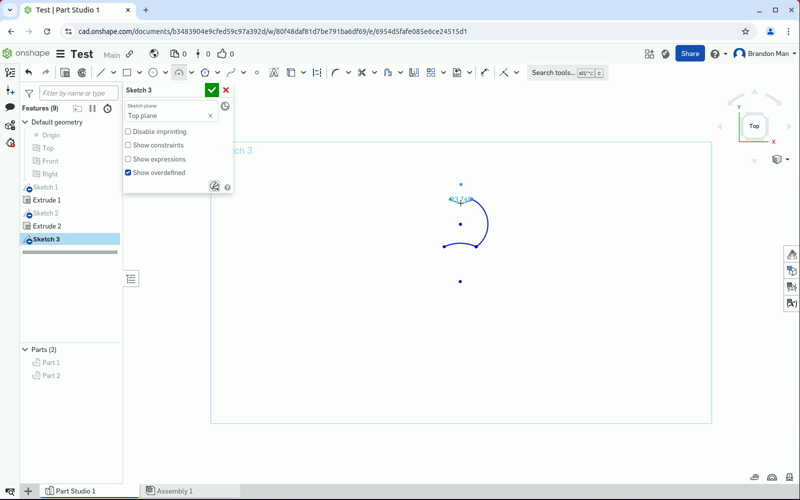
key_up(shift)
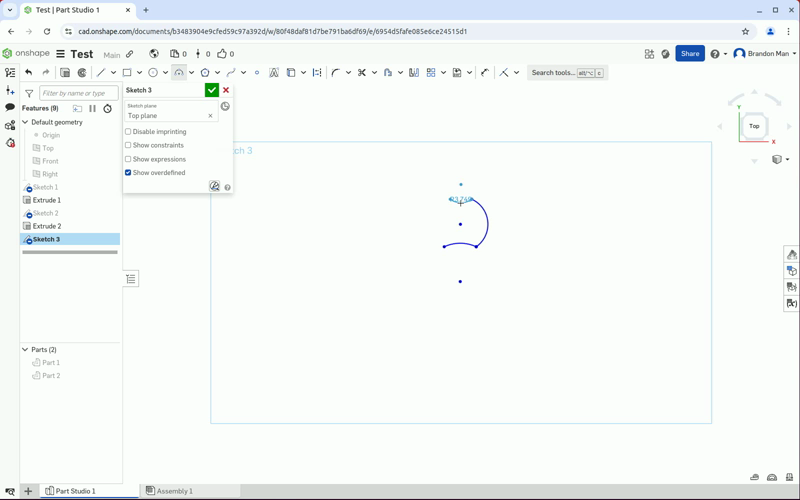
mouse_move(450, 199)
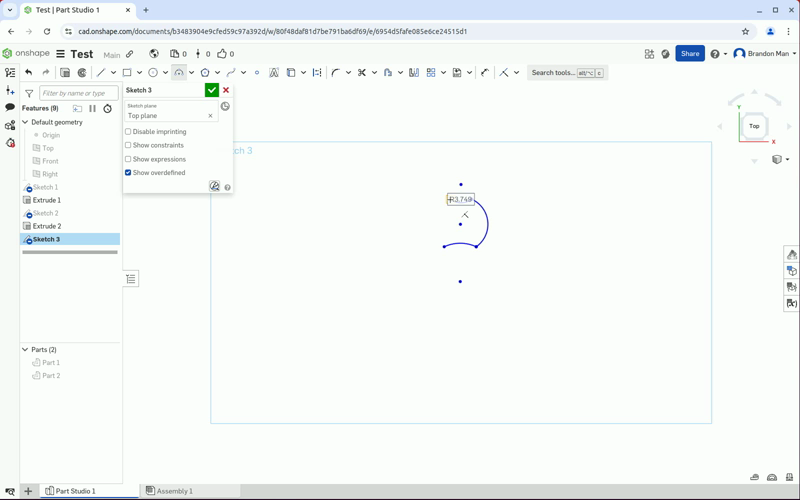
click(450, 199)
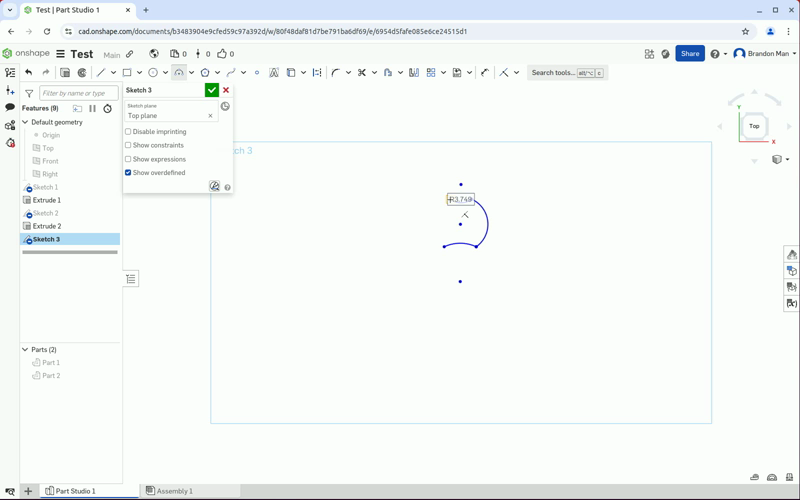
mouse_move(444, 246)
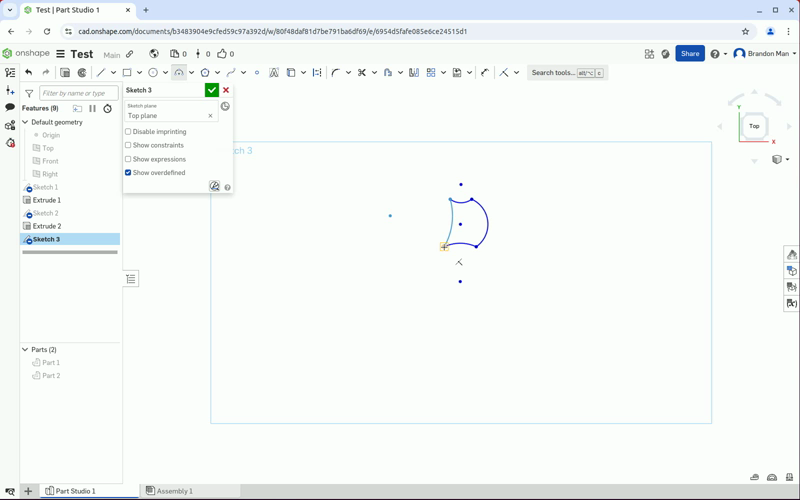
click(444, 246)
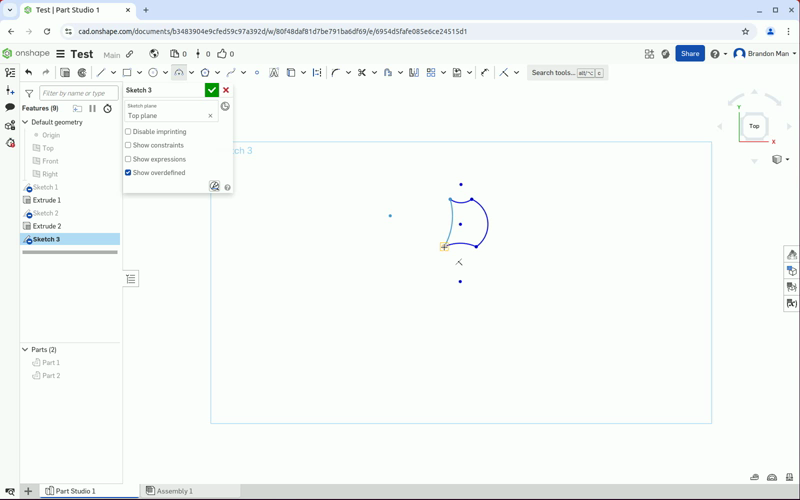
key_down(shift)
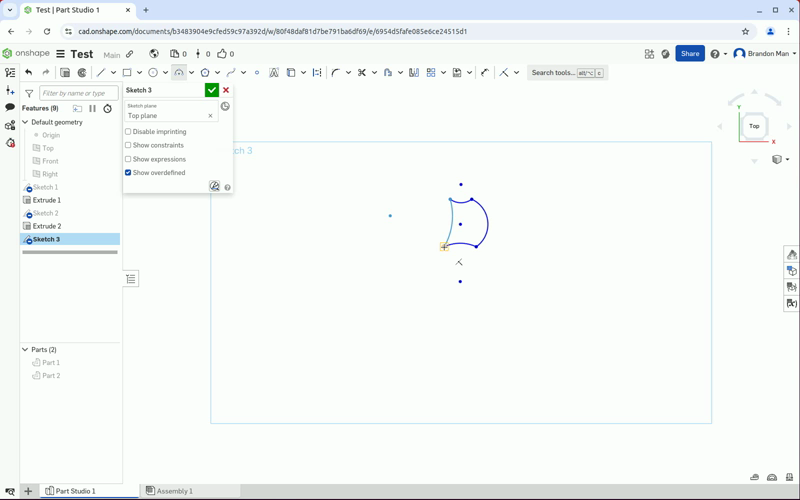
mouse_move(433, 221)
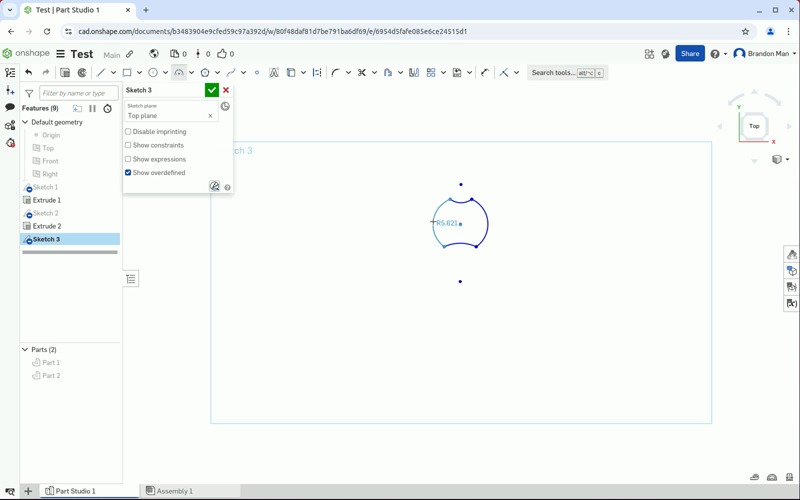
click(433, 221)
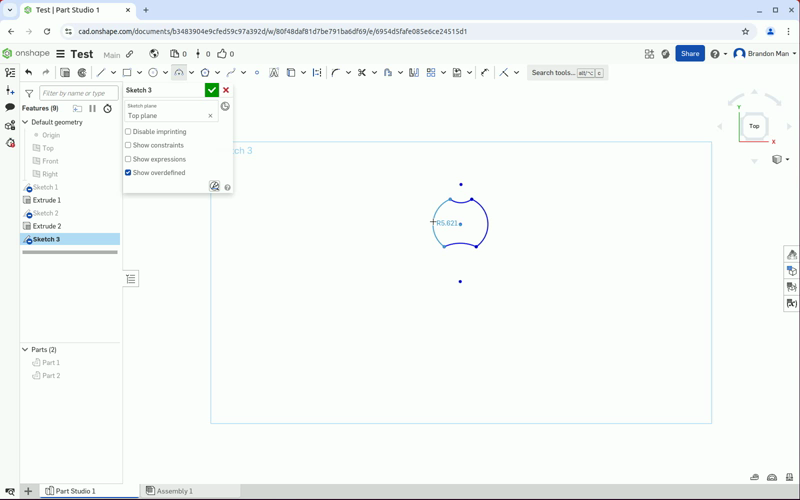
key_up(shift)
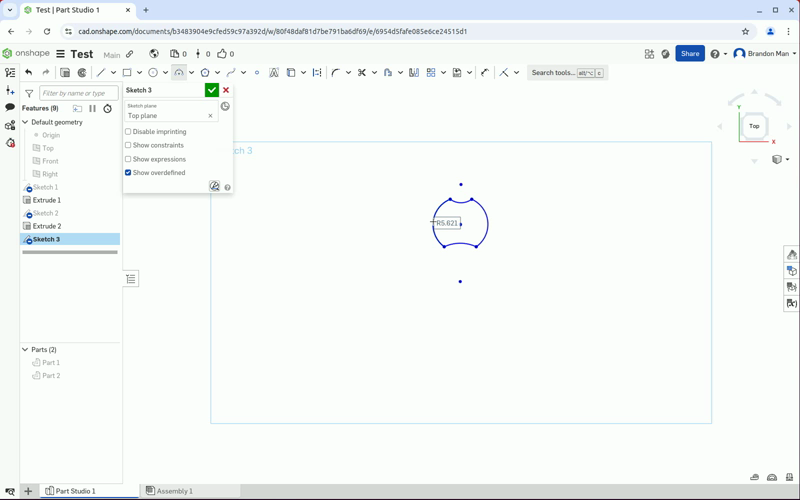
key(esc)
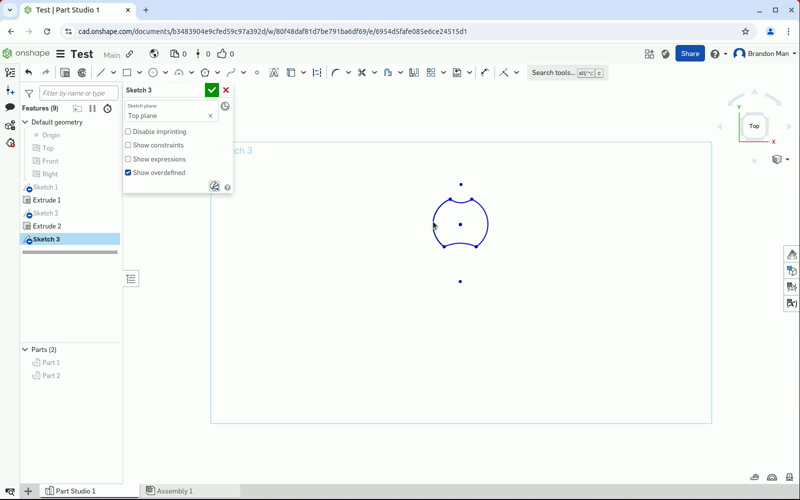
mouse_move(457, 204)
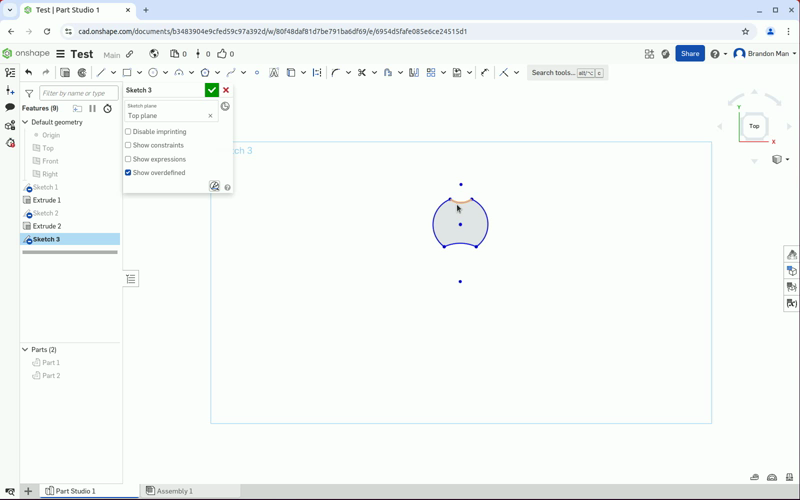
click(457, 204)
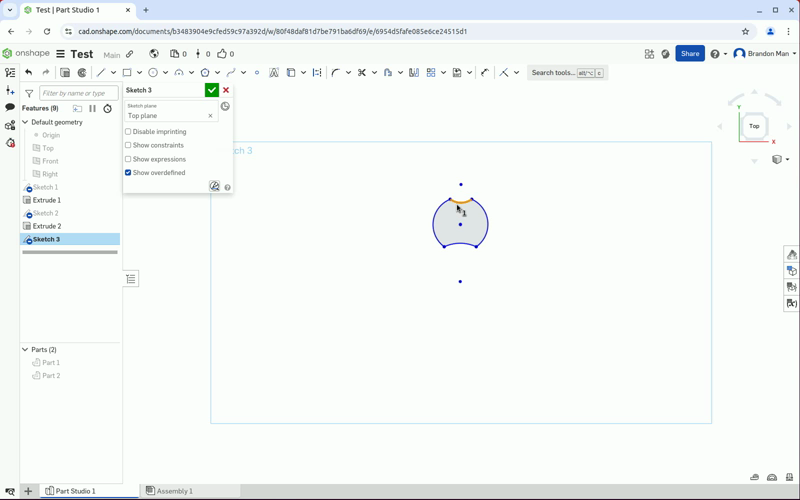
mouse_move(73, 352)
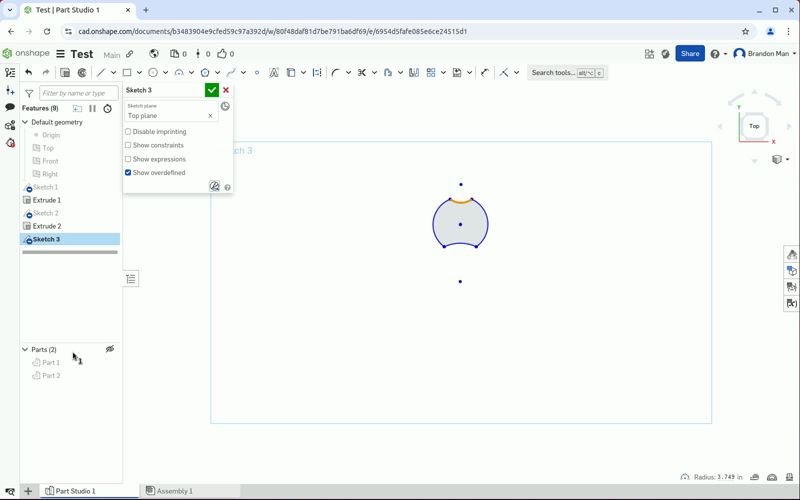
key(shift+y)
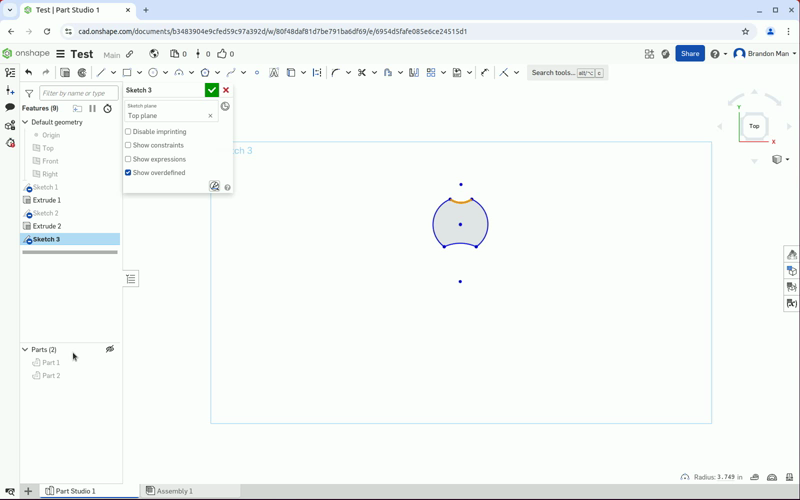
key(shift+e)
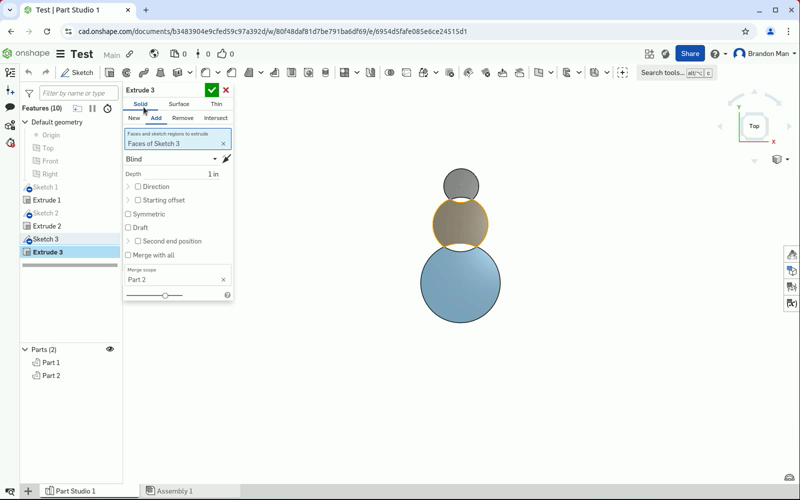
mouse_move(143, 106)
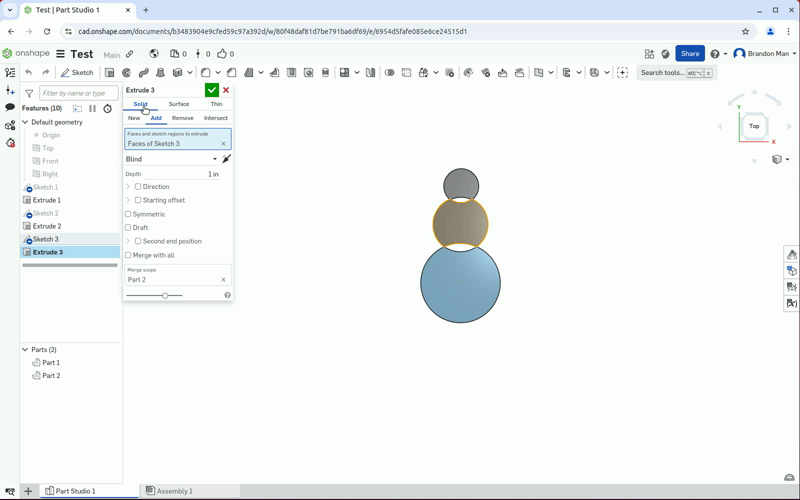
click(143, 106)
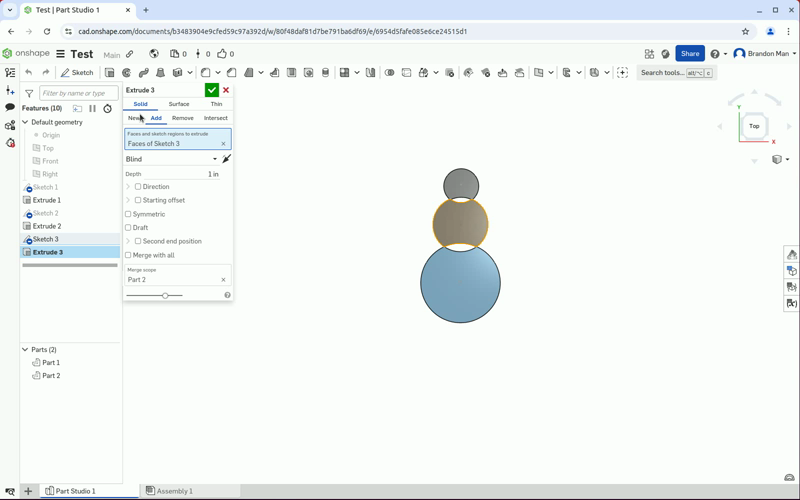
mouse_move(137, 120)
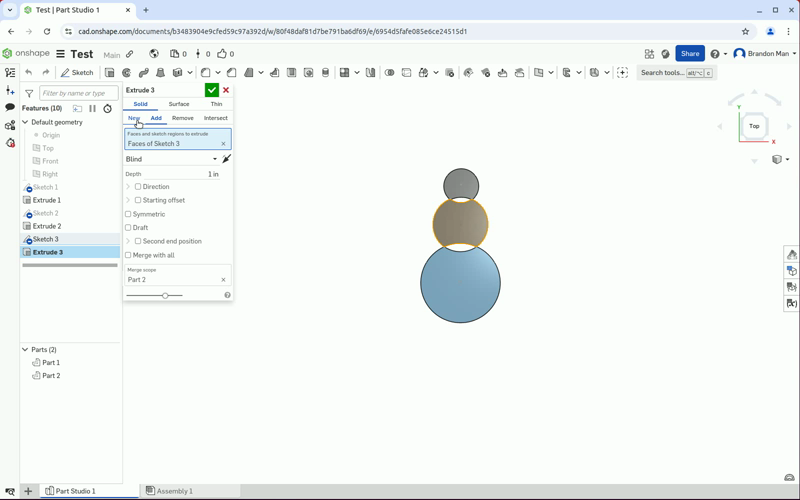
click(137, 120)
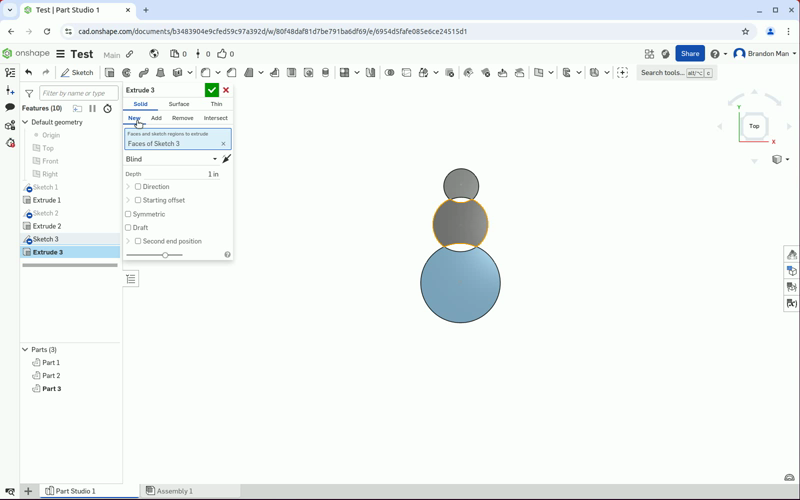
key(tab, 4)
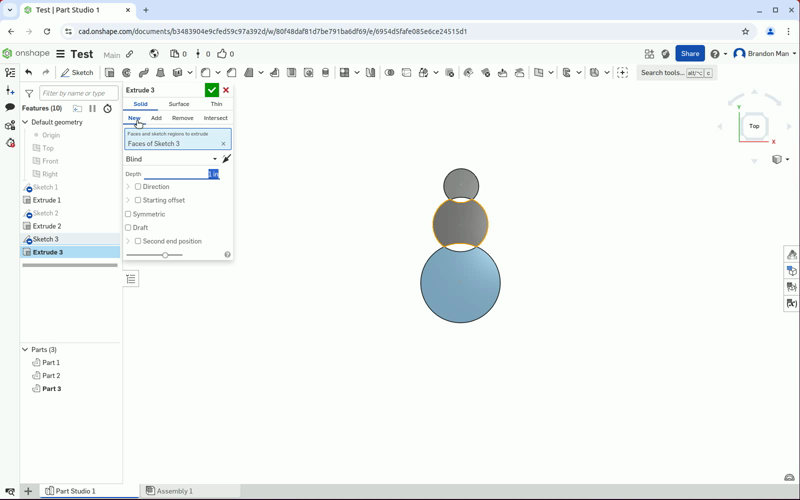
text(3.37)
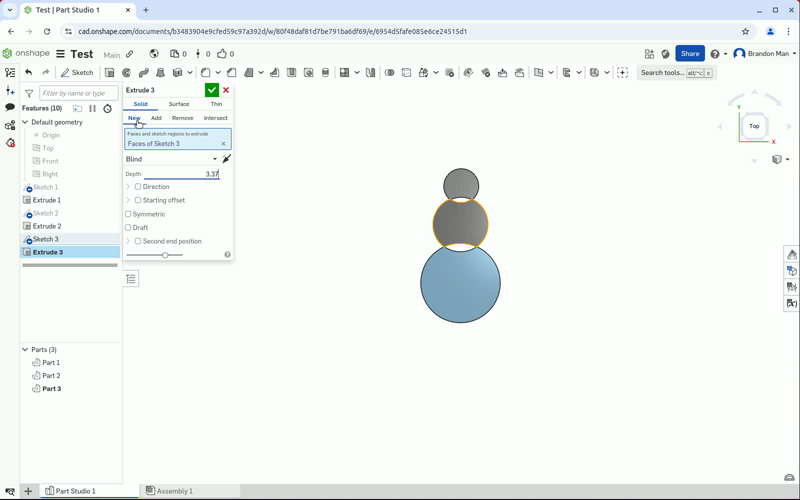
key(enter)
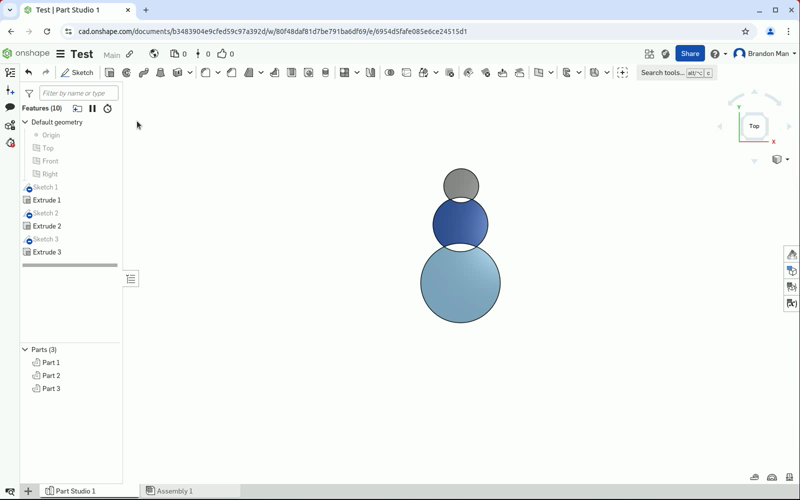
key(shift+h)
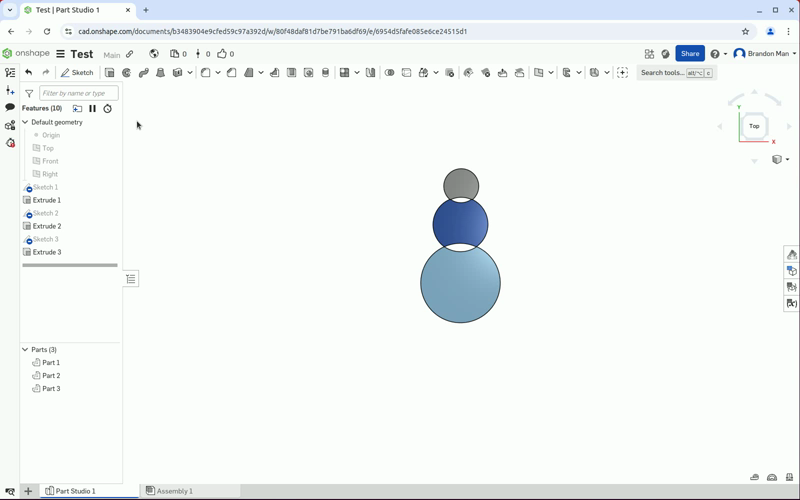
key(shift+h)
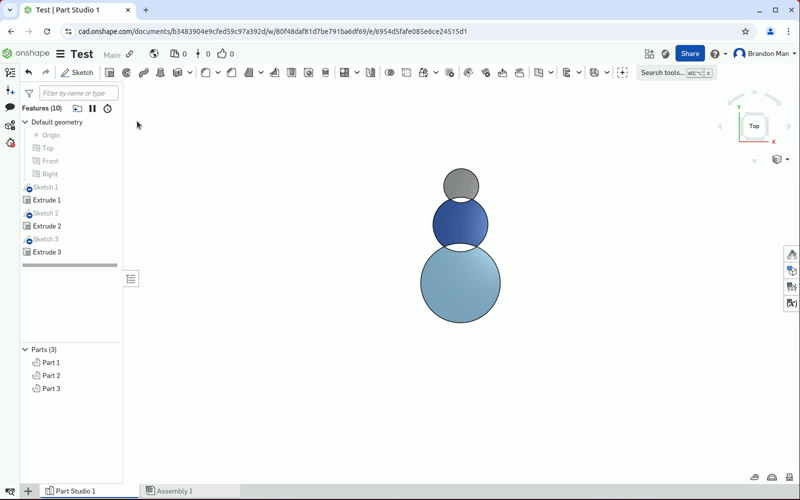
mouse_move(73, 189)
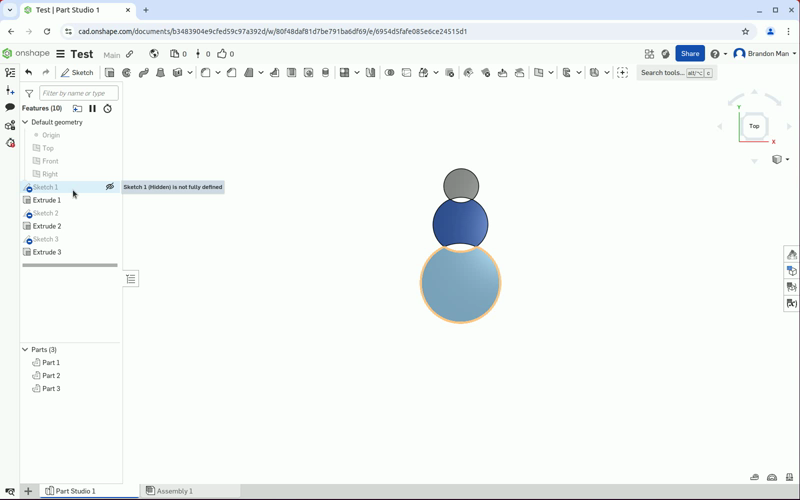
click(73, 189)
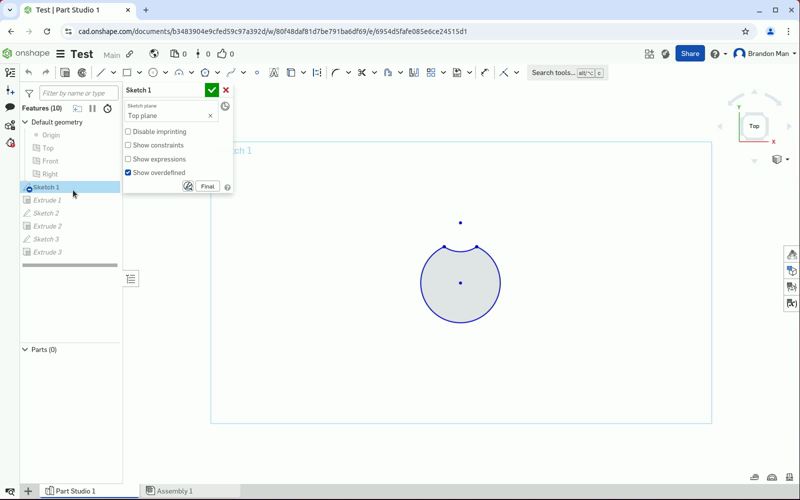
mouse_move(229, 92)
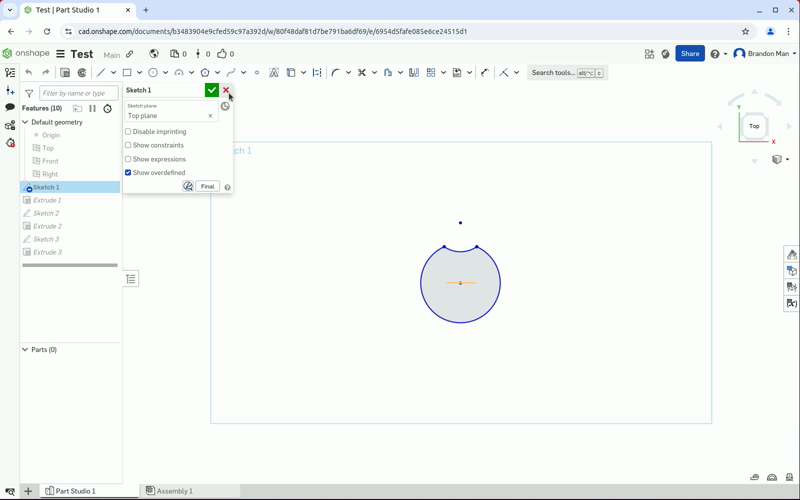
click(229, 92)
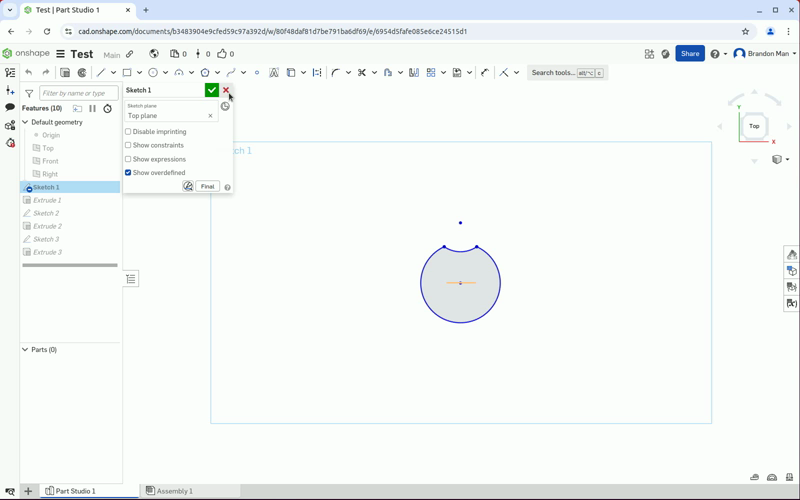
key(shift+s)
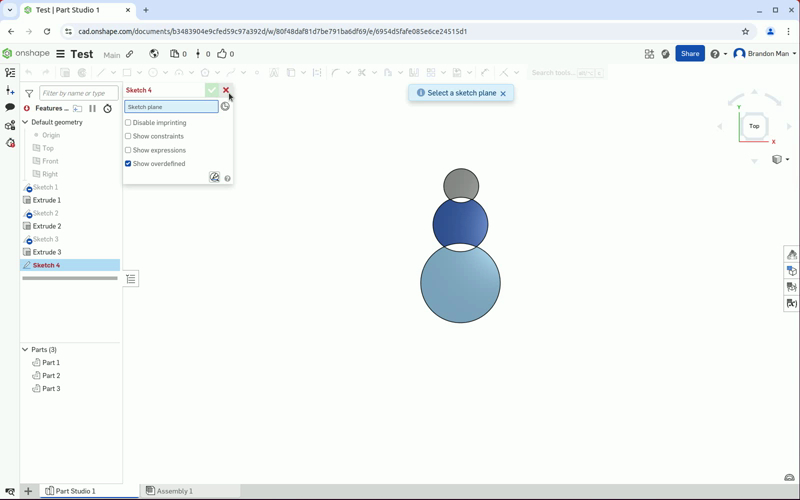
mouse_move(73, 150)
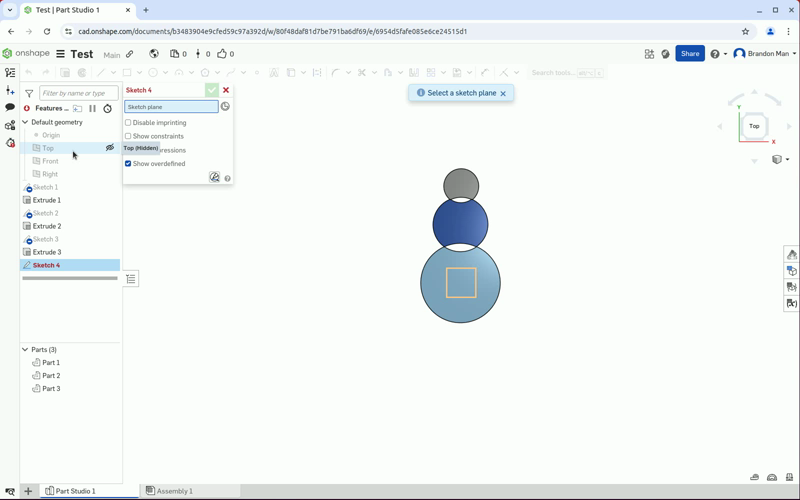
click(73, 150)
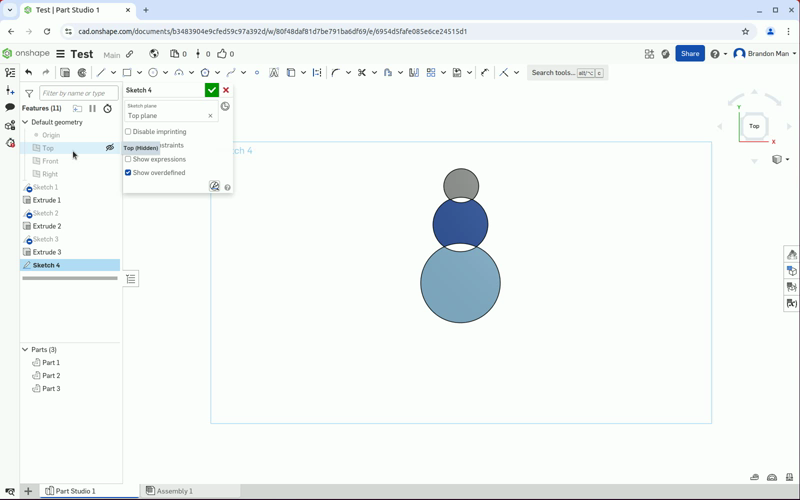
mouse_move(73, 352)
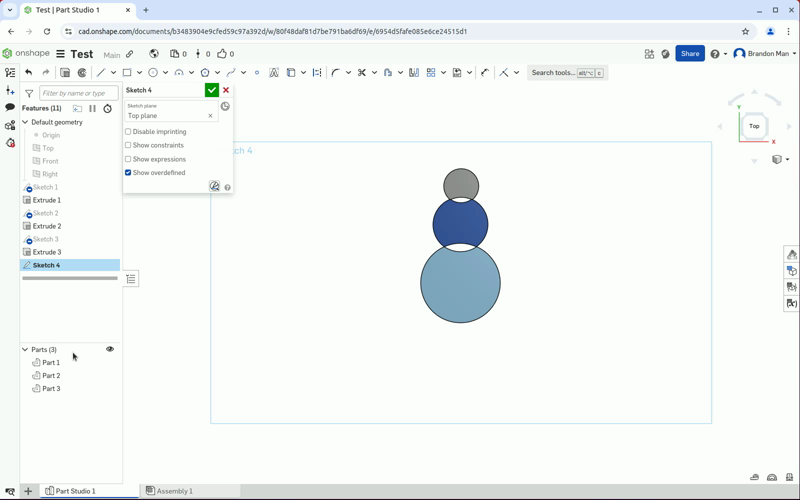
key(y)
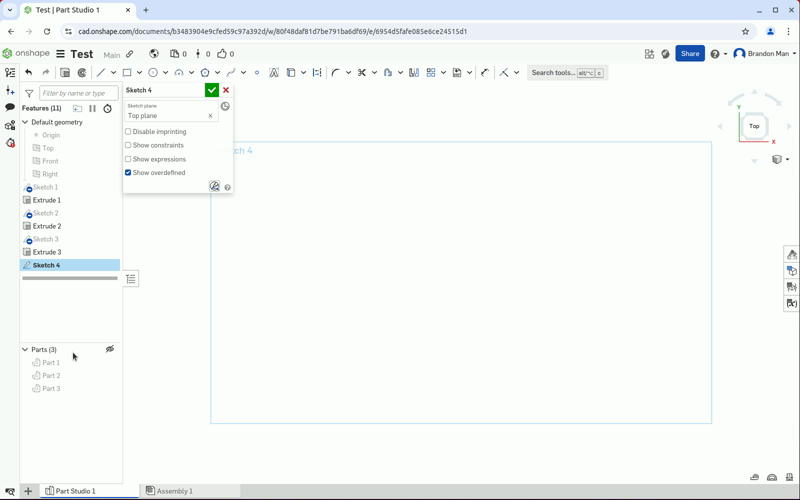
key(a)
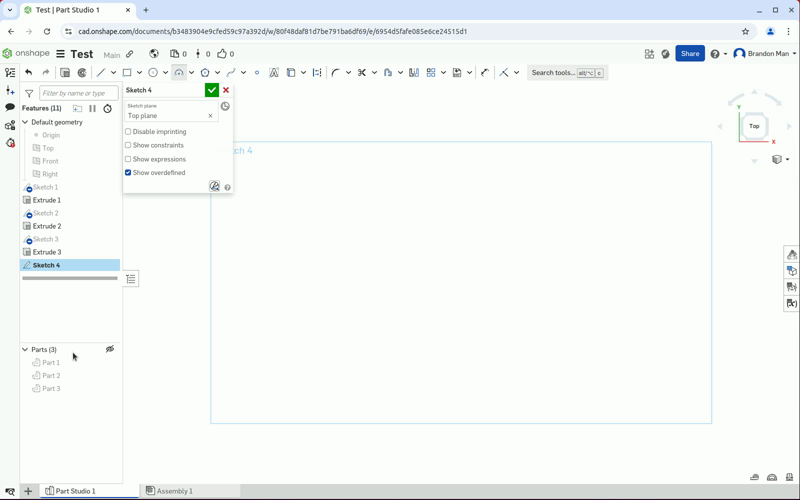
key_down(shift)
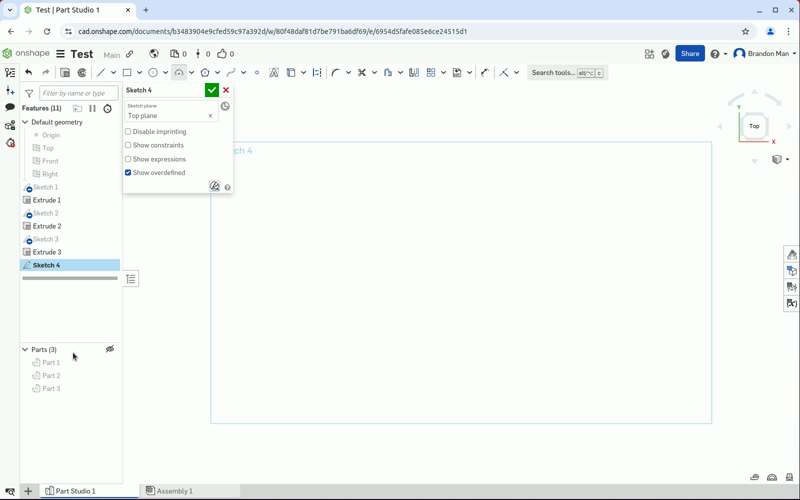
mouse_move(444, 246)
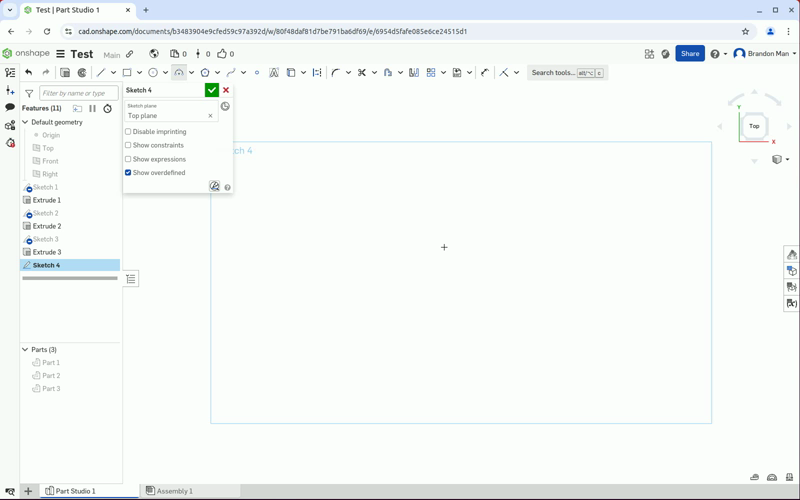
click(444, 246)
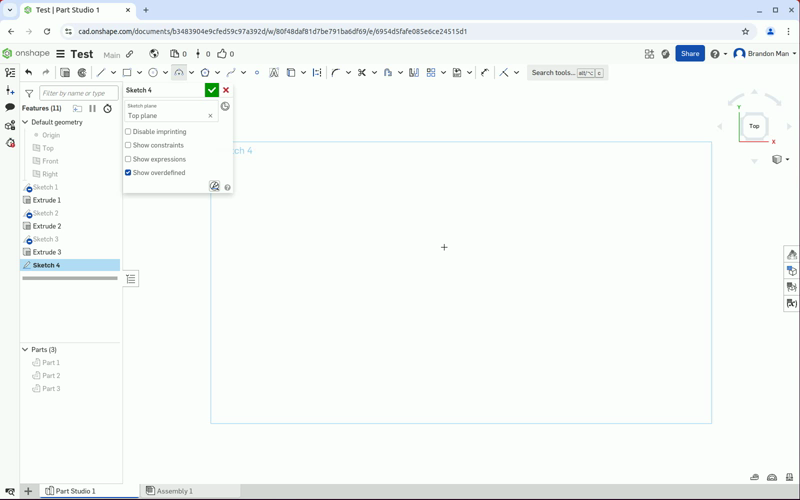
key_up(shift)
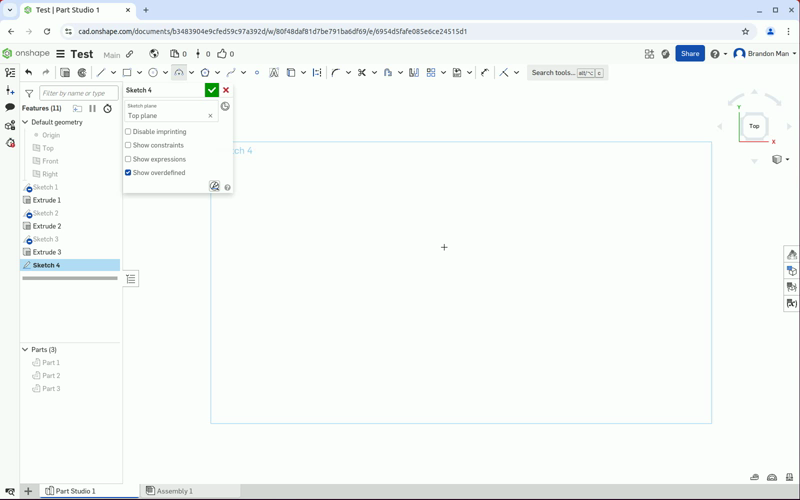
key_down(shift)
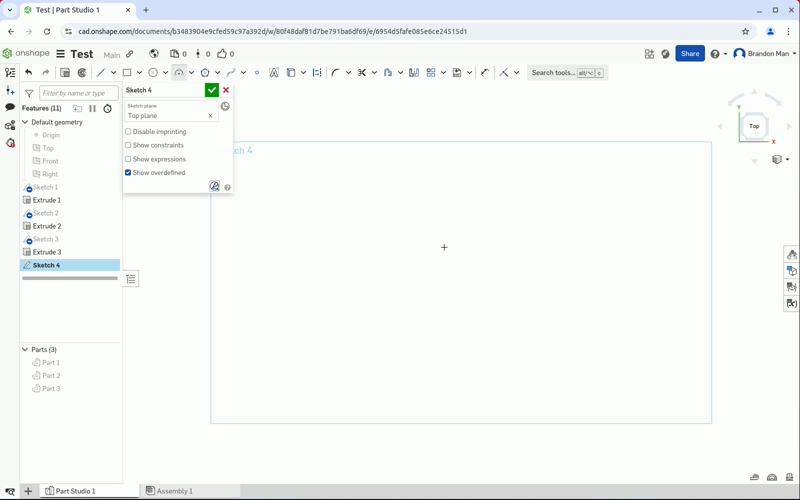
mouse_move(477, 246)
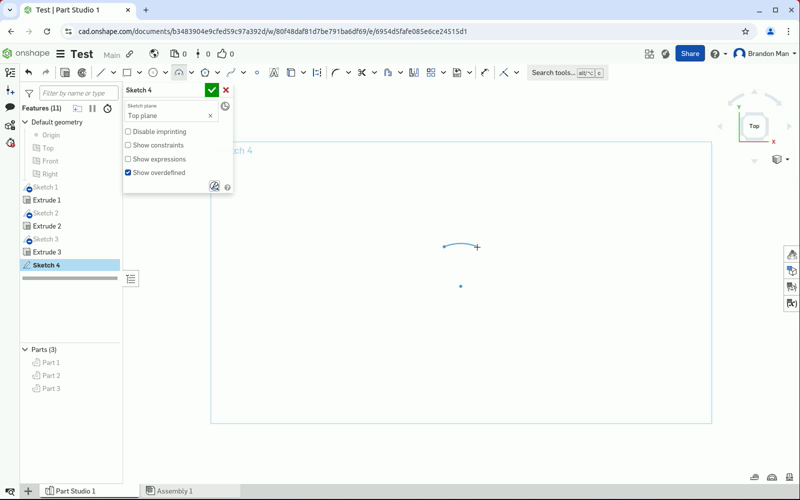
click(477, 246)
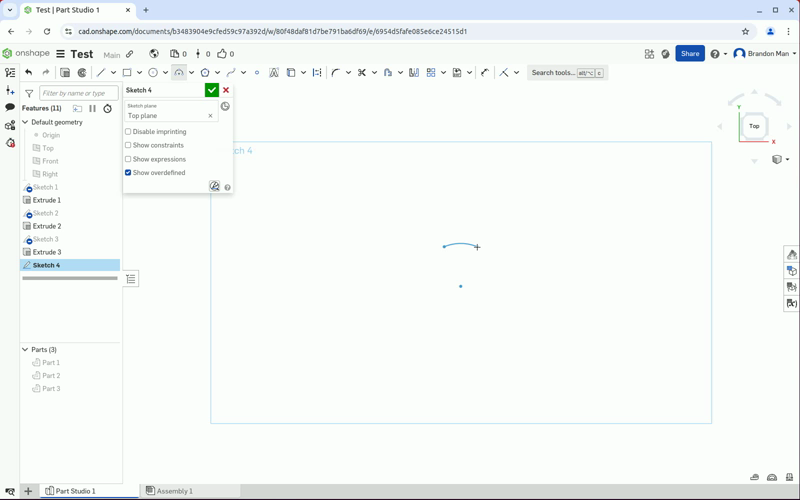
mouse_move(460, 252)
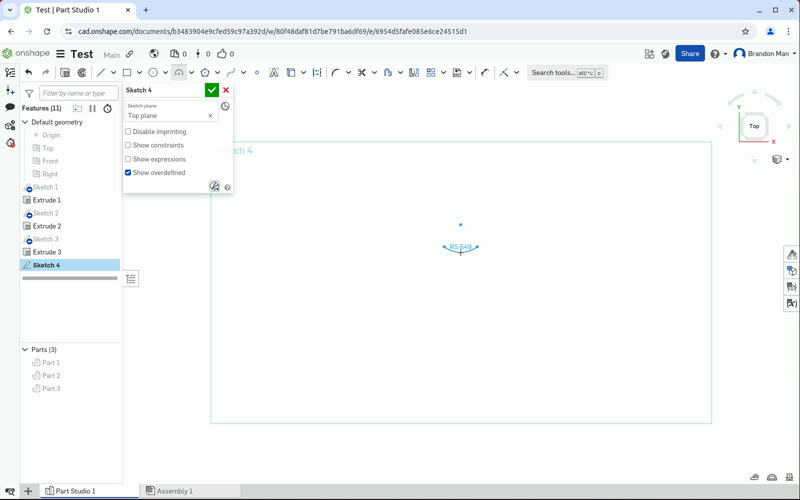
click(460, 252)
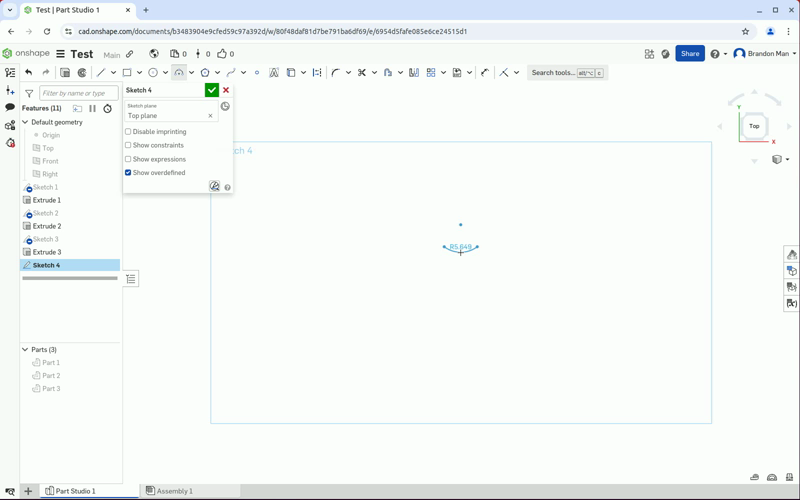
key_up(shift)
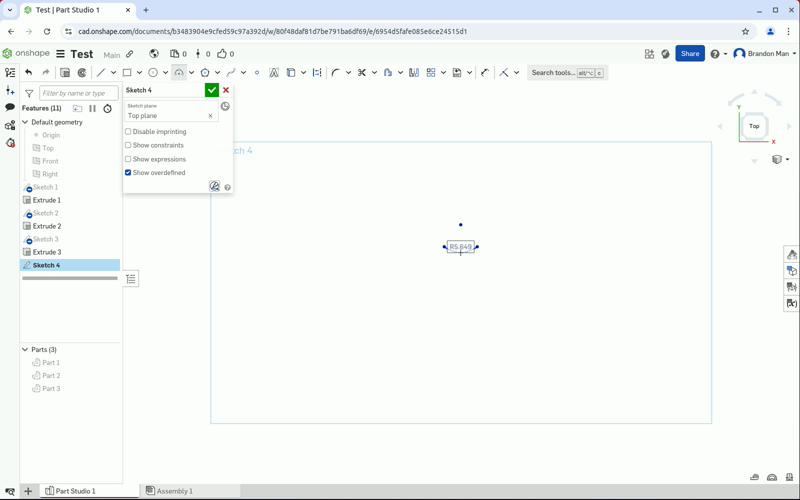
mouse_move(477, 246)
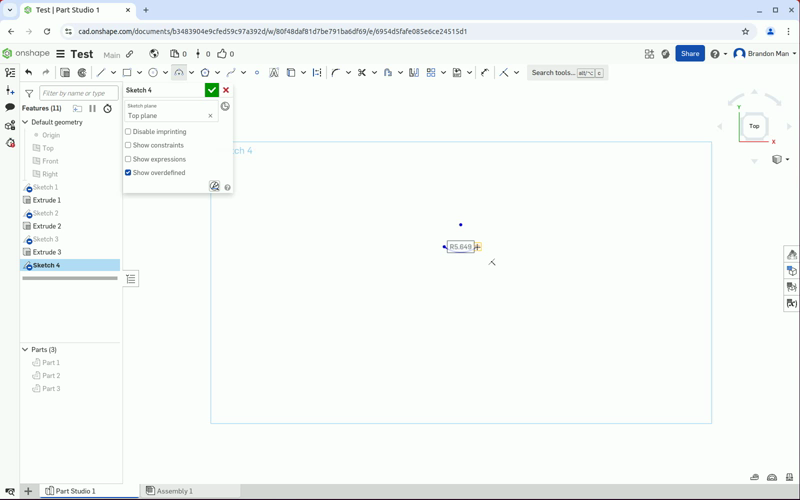
click(477, 246)
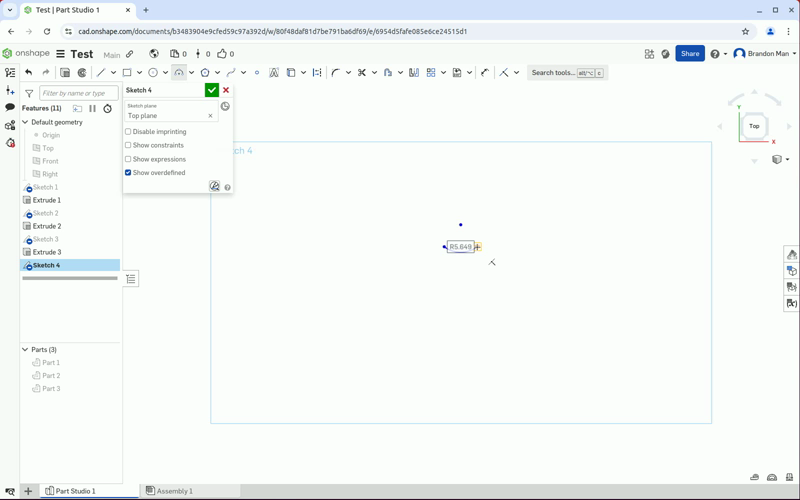
mouse_move(444, 246)
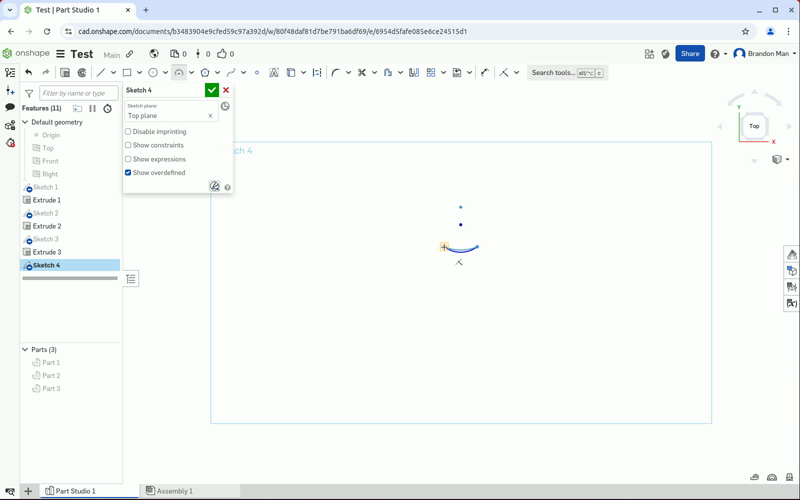
click(444, 246)
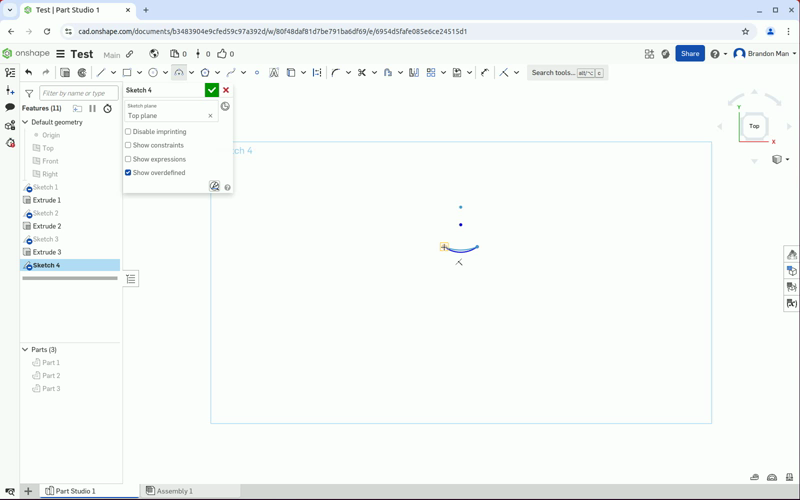
key_down(shift)
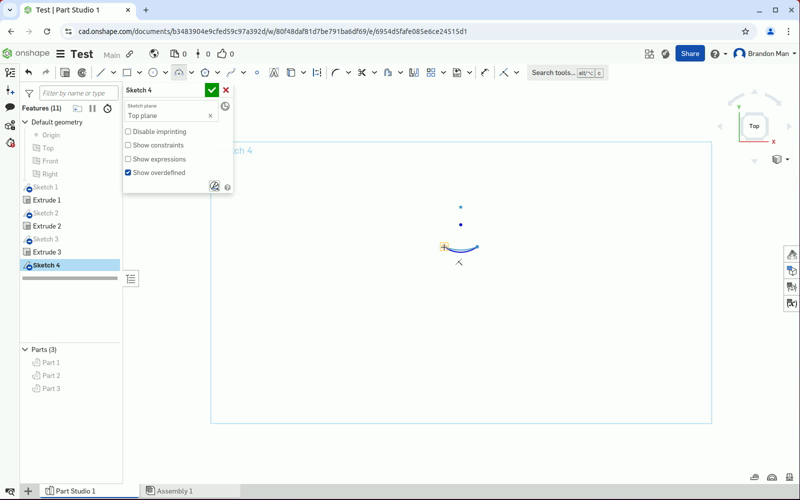
mouse_move(460, 243)
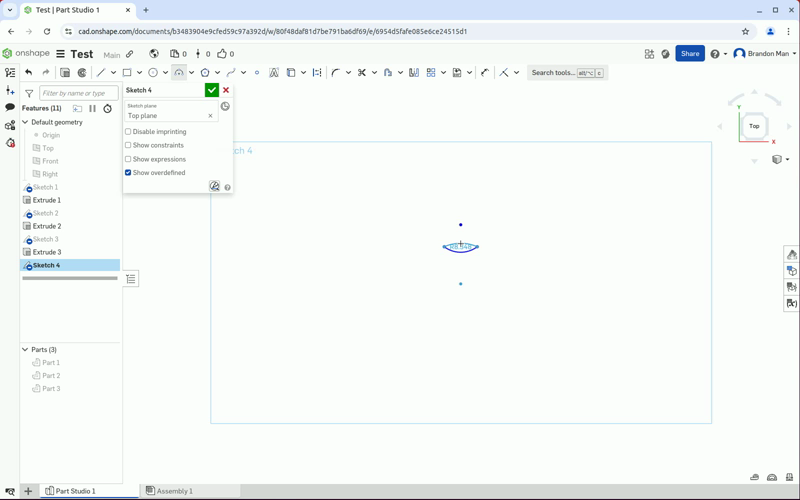
click(460, 243)
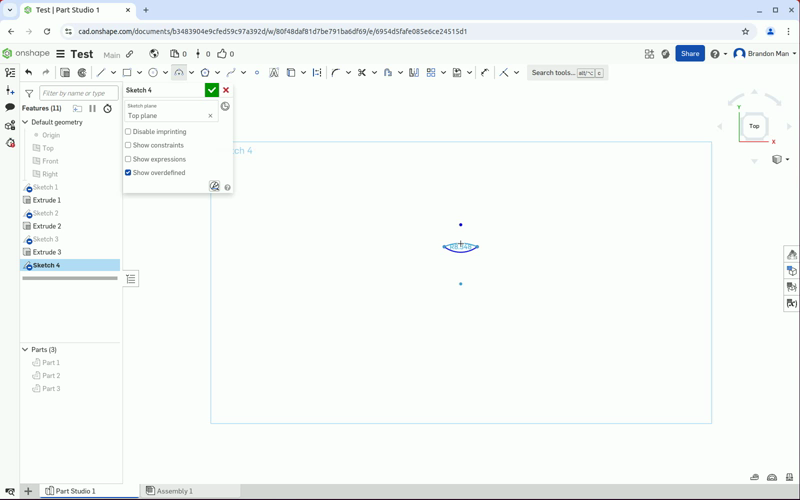
key_up(shift)
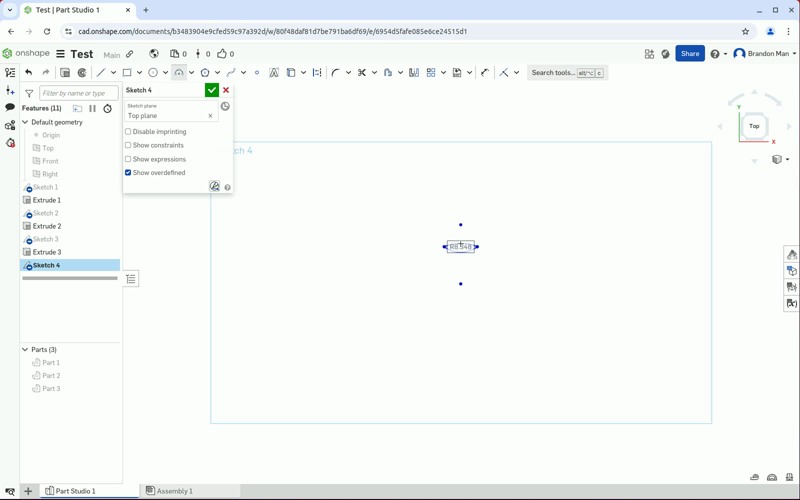
key(esc)
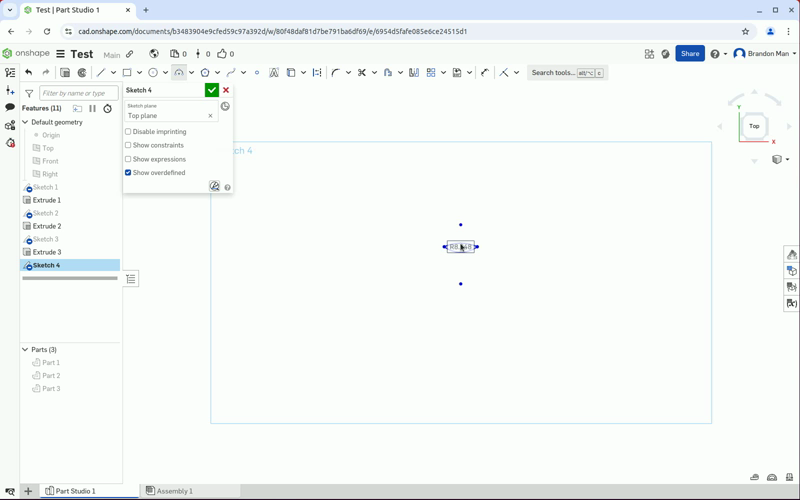
mouse_move(459, 246)
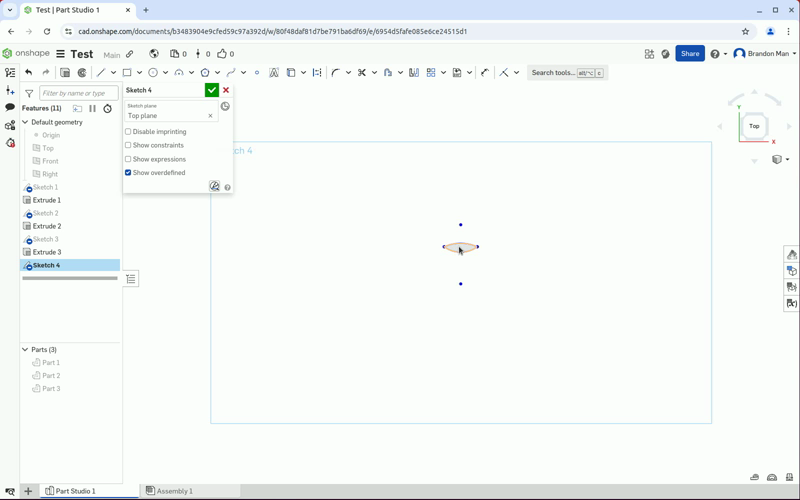
scroll(6)
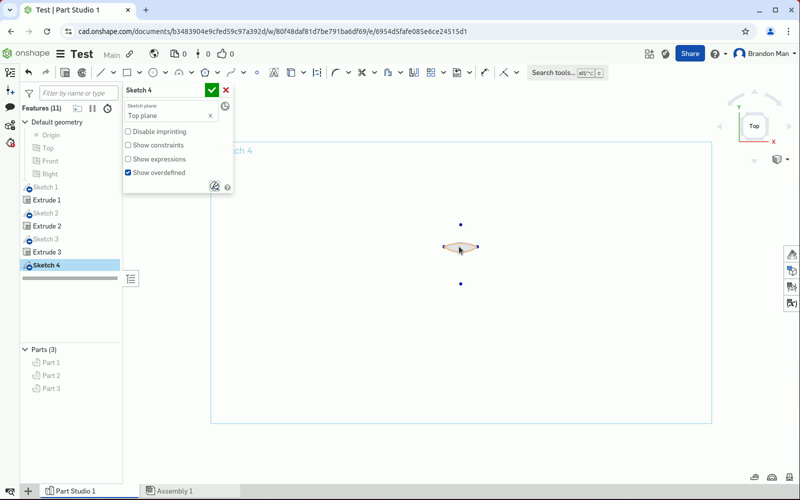
scroll(6)
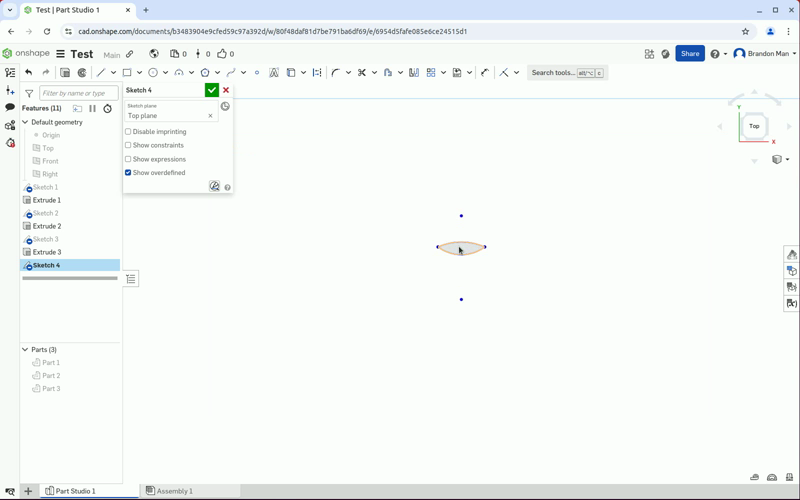
scroll(6)
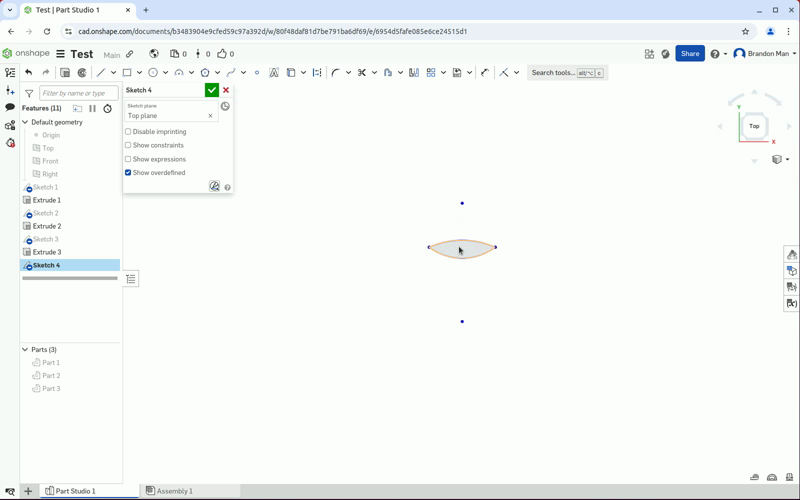
scroll(6)
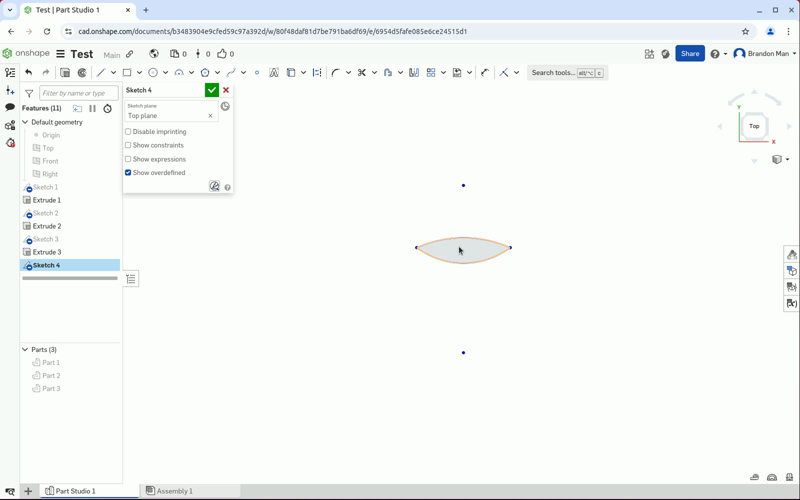
scroll(6)
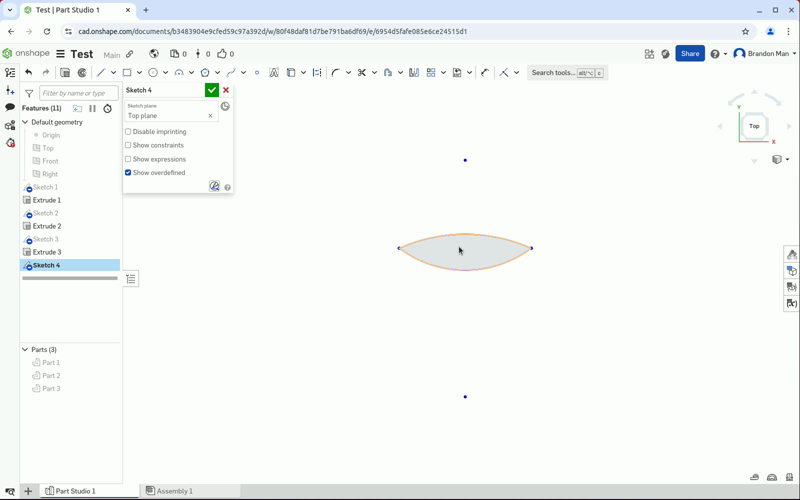
scroll(6)
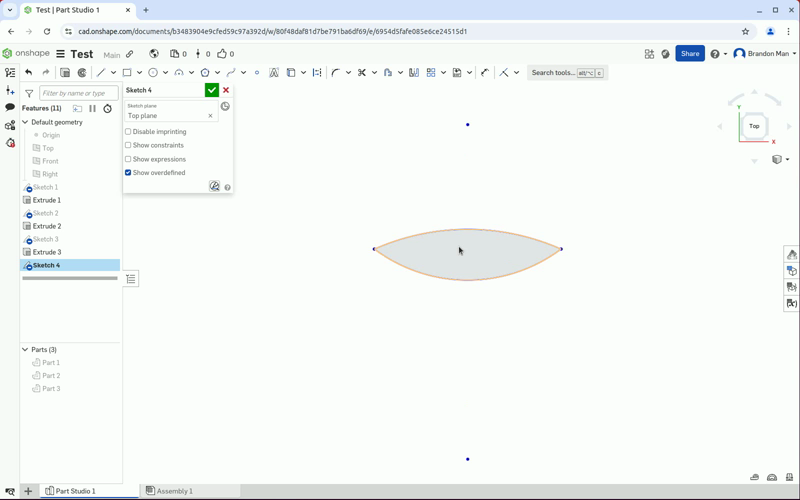
scroll(6)
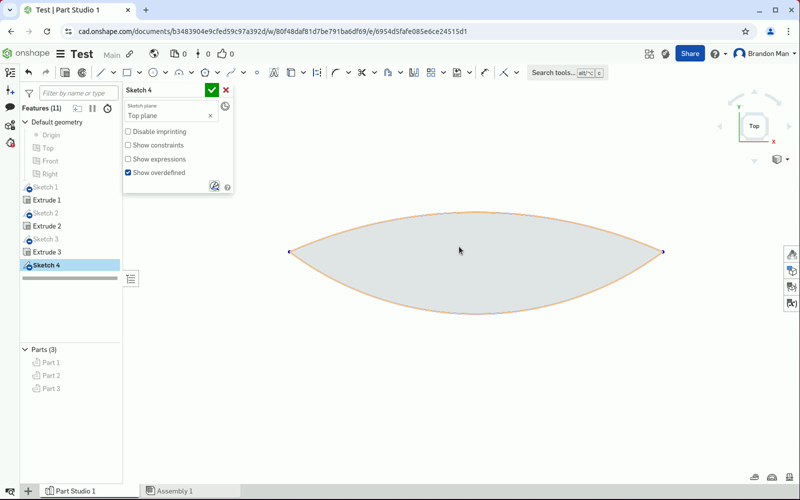
click(459, 246)
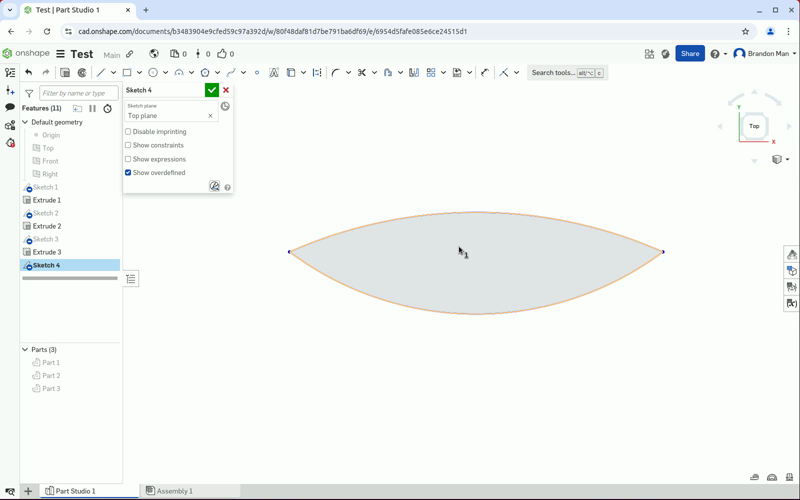
scroll(-6)
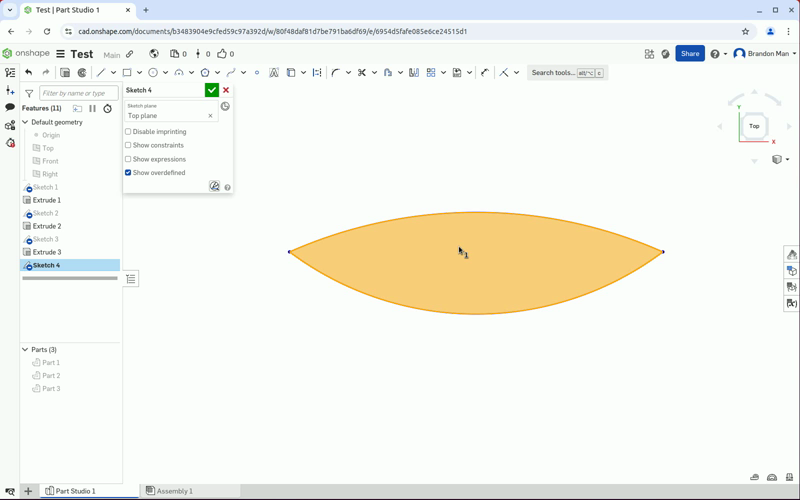
scroll(-6)
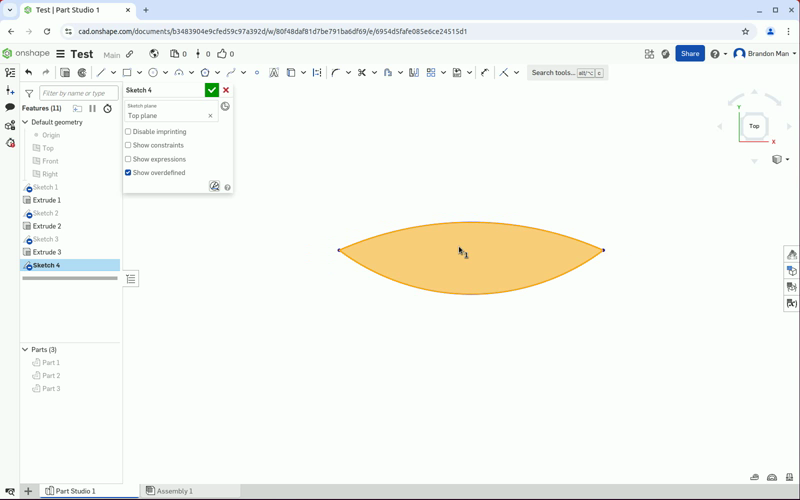
scroll(-6)
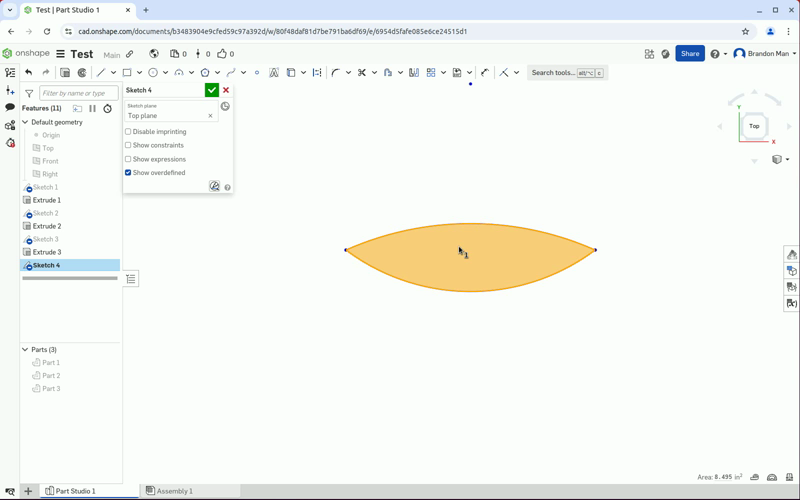
scroll(-6)
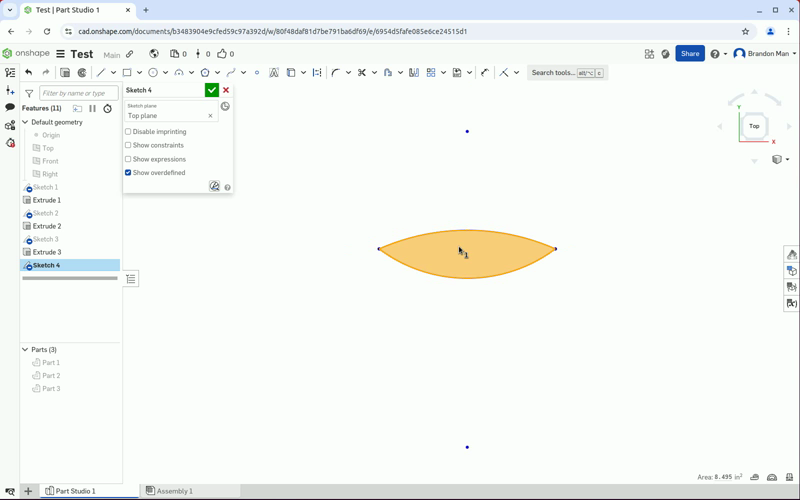
scroll(-6)
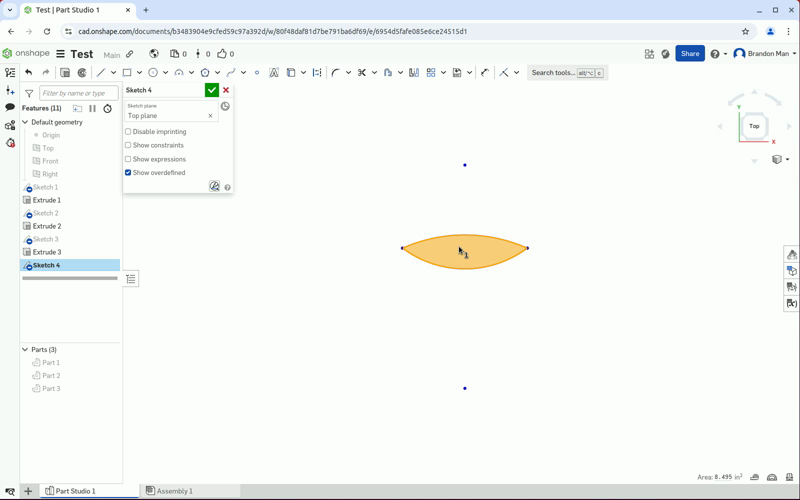
scroll(-6)
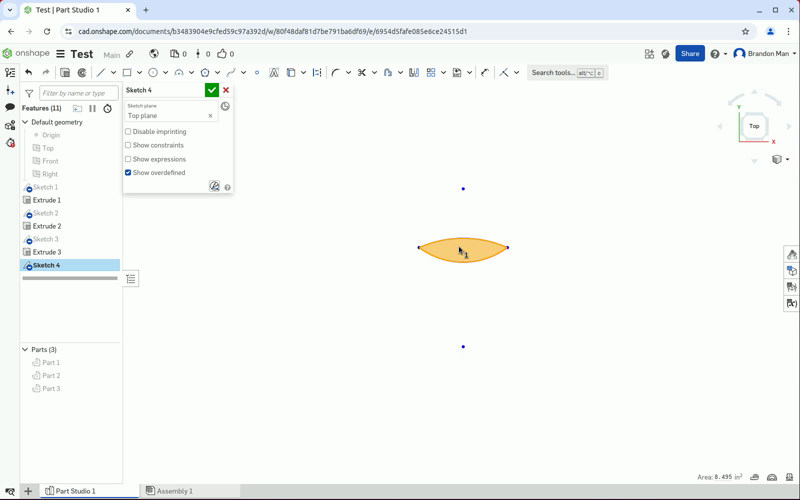
scroll(-6)
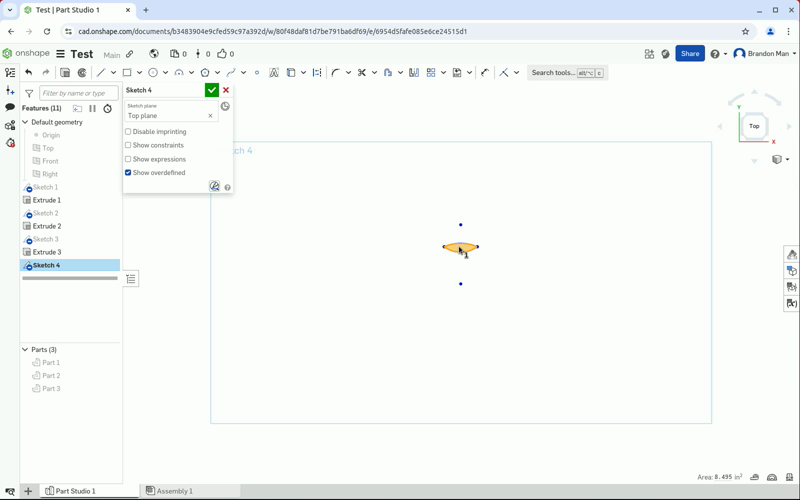
mouse_move(73, 352)
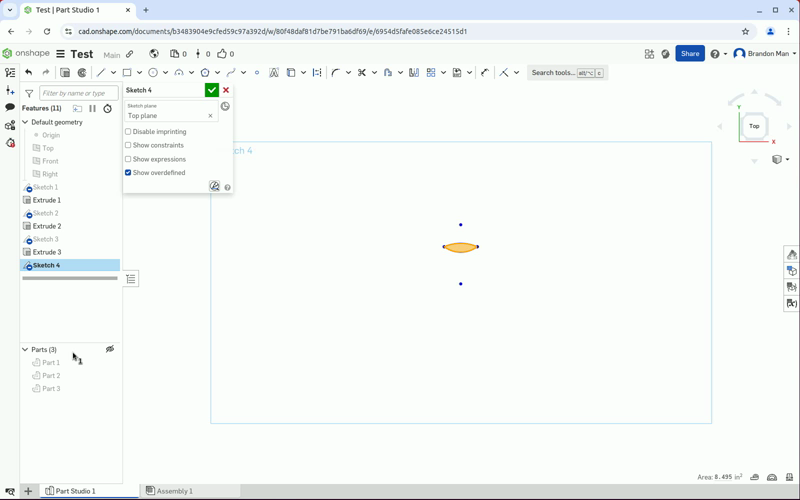
key(shift+y)
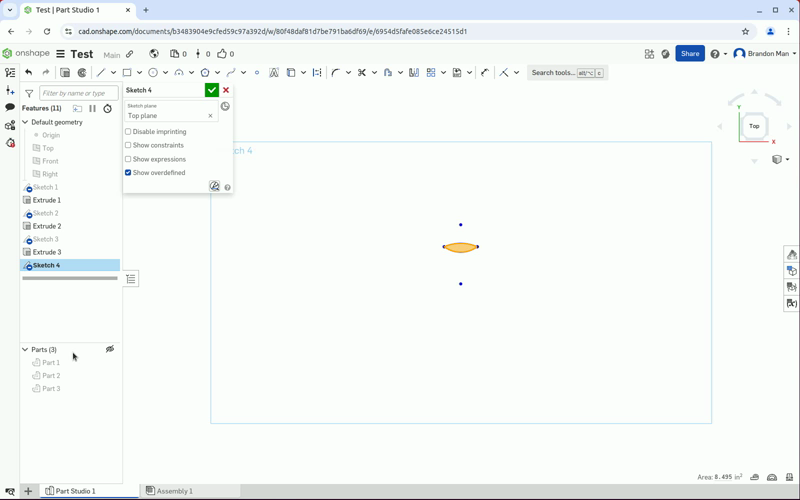
key(shift+e)
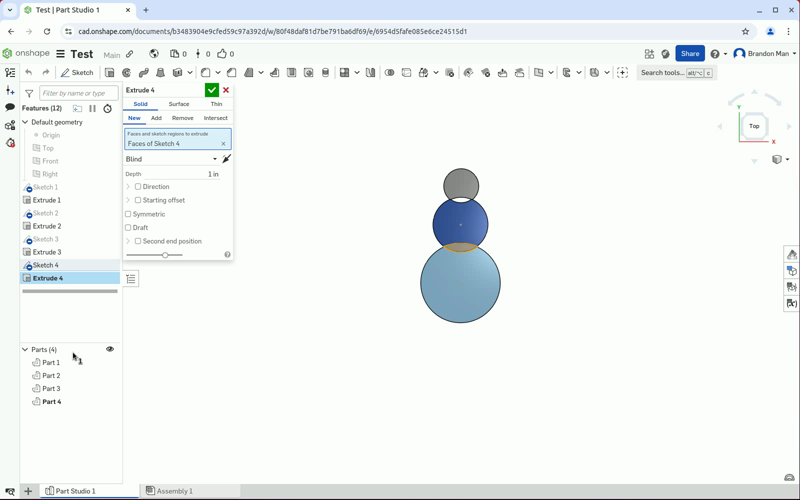
mouse_move(143, 106)
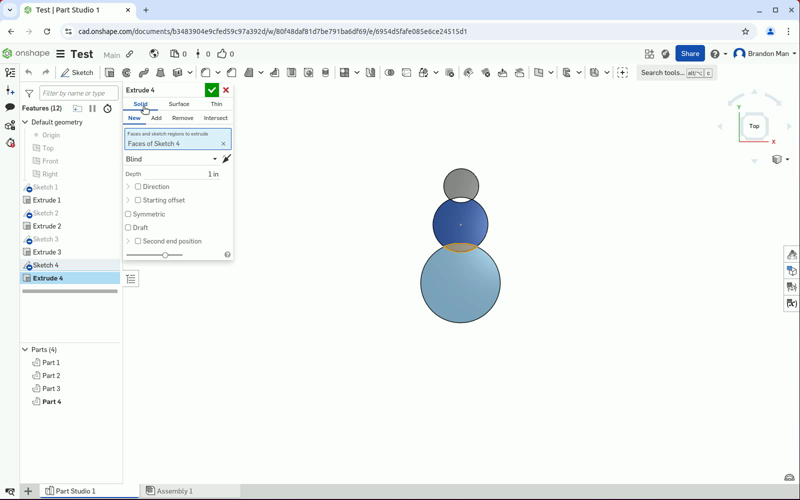
click(143, 106)
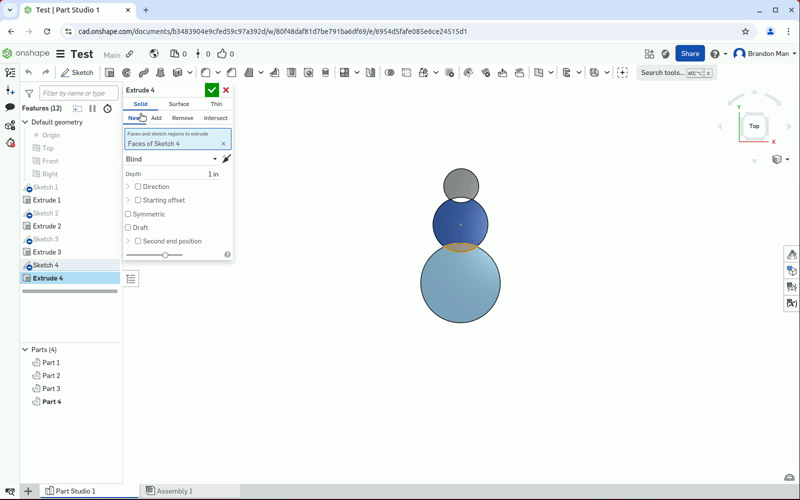
mouse_move(137, 120)
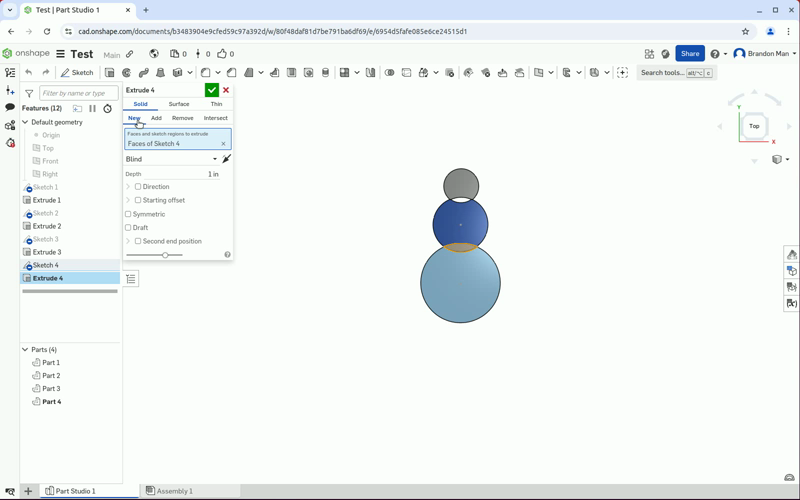
click(137, 120)
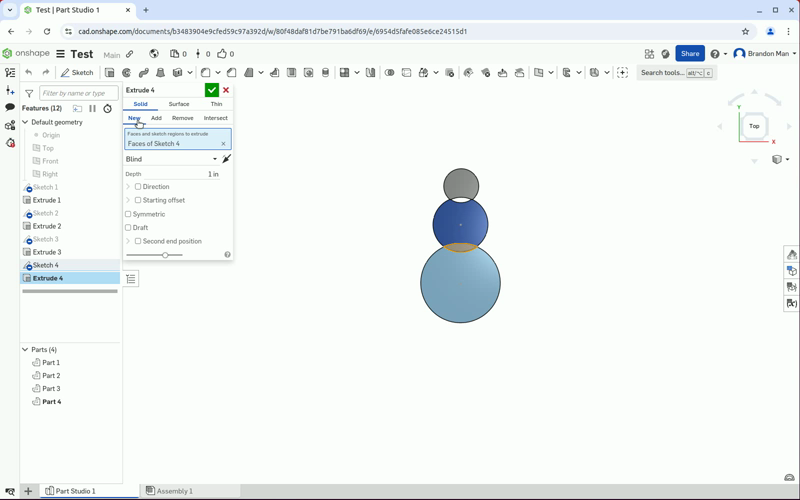
key(tab, 4)
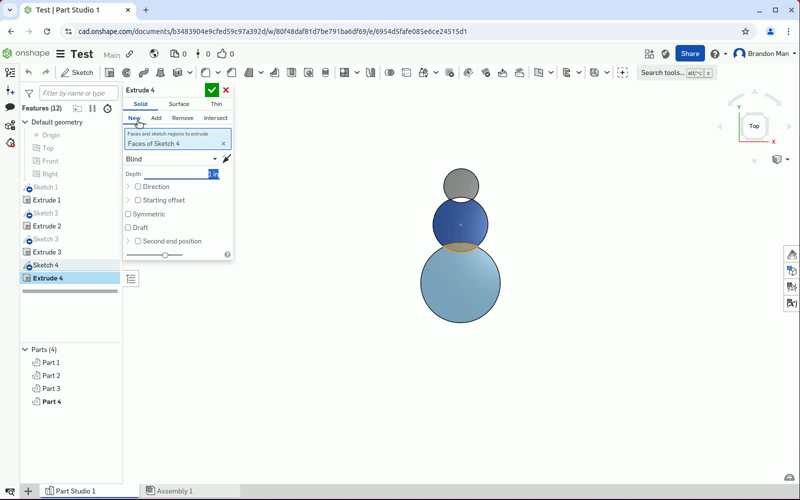
text(3.37)
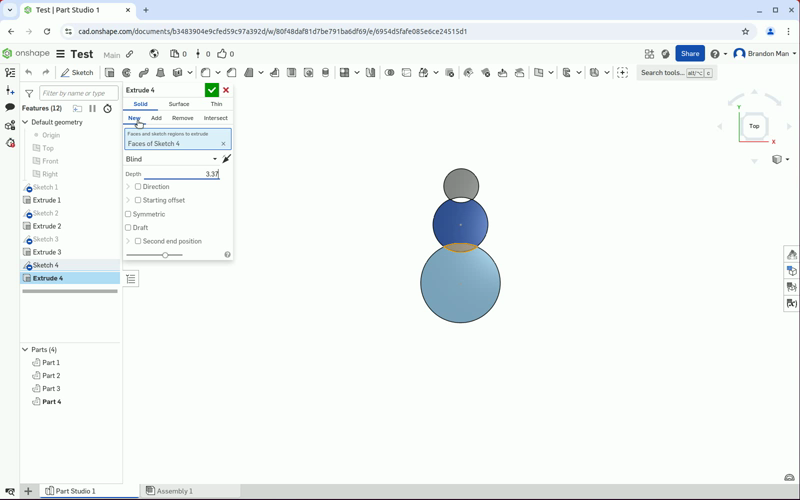
key(enter)
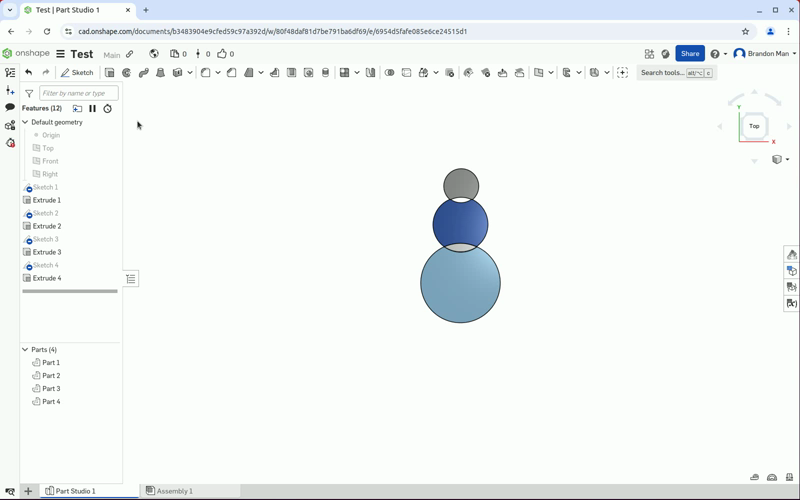
key(shift+h)
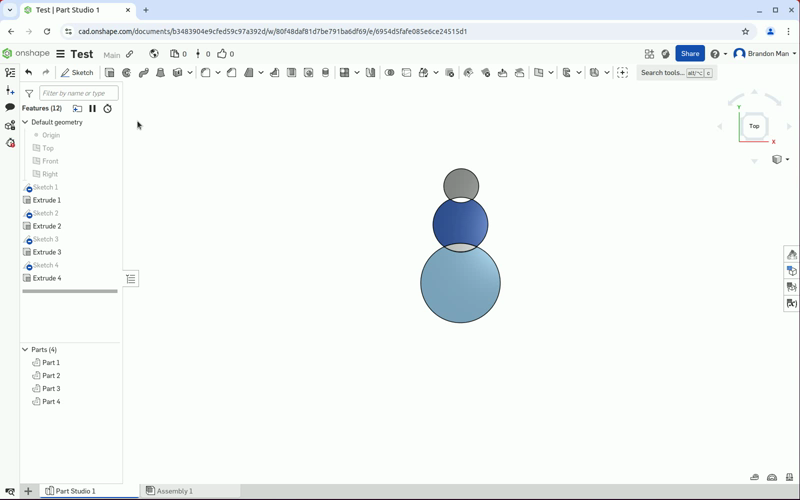
key(shift+h)
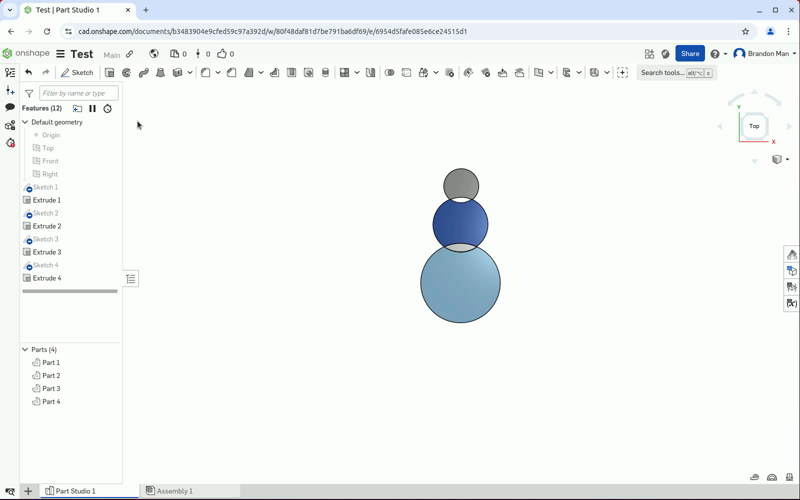
mouse_move(73, 189)
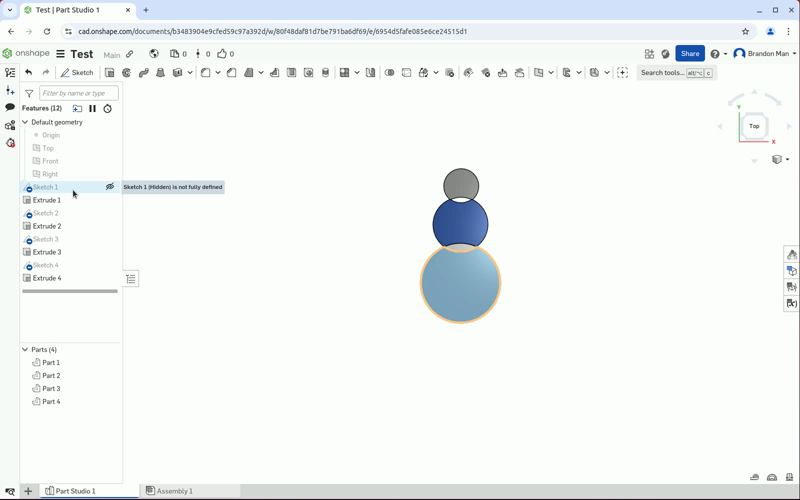
click(73, 189)
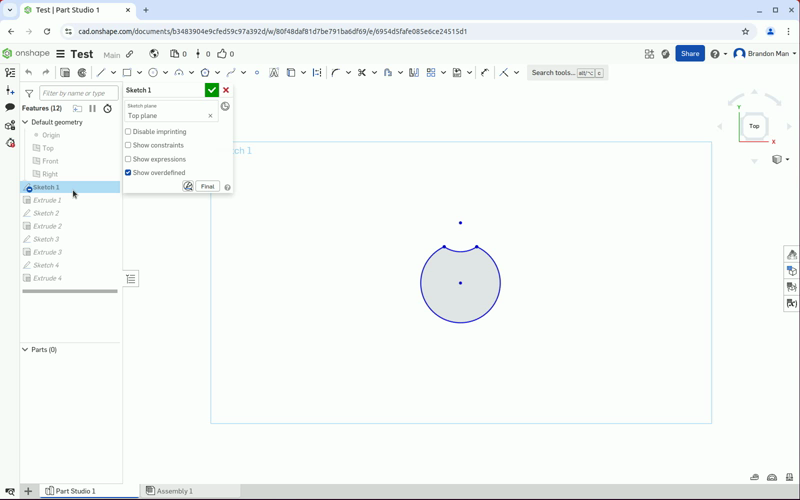
mouse_move(229, 92)
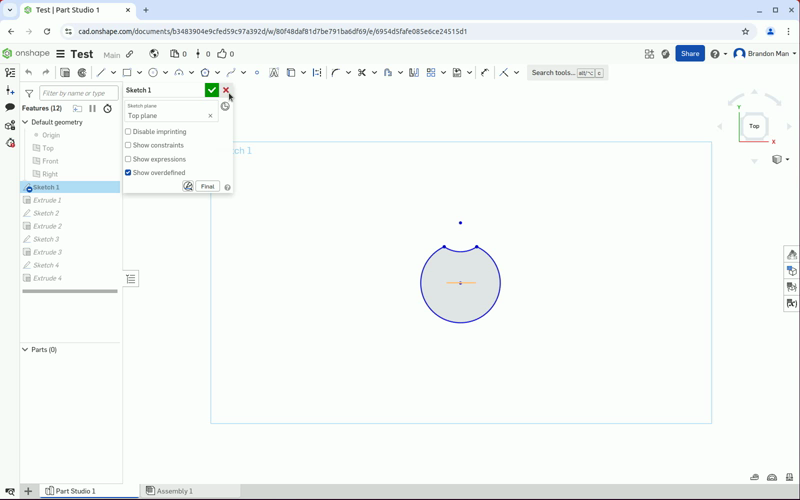
click(229, 92)
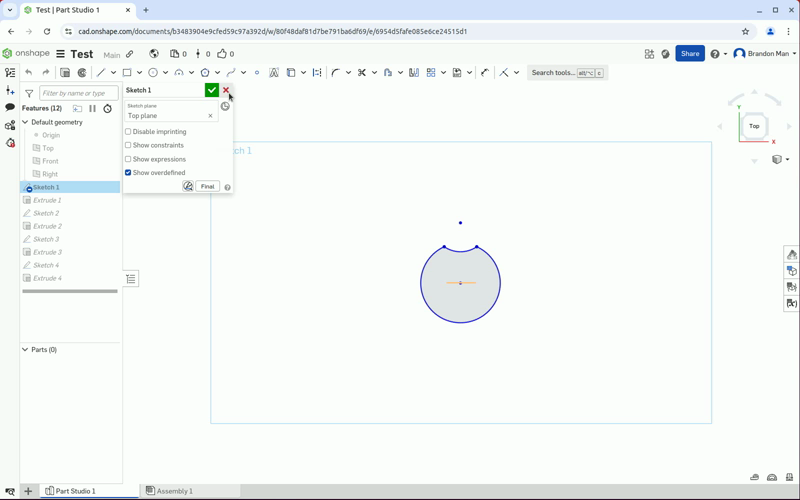
key(shift+s)
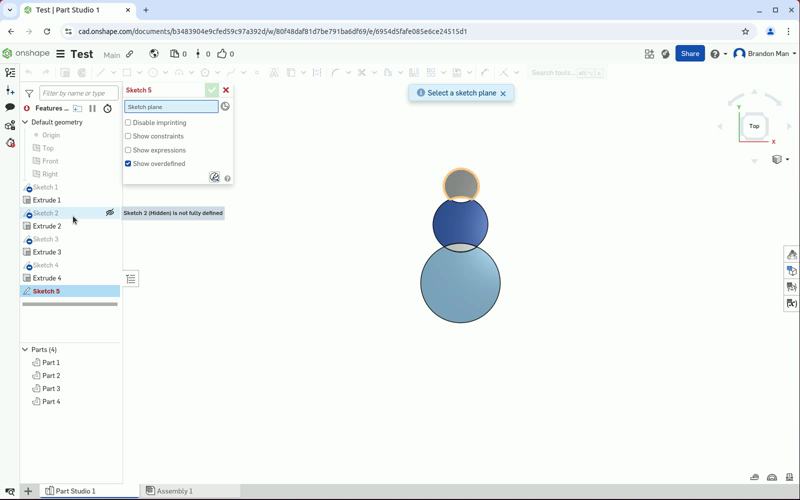
scroll(3)
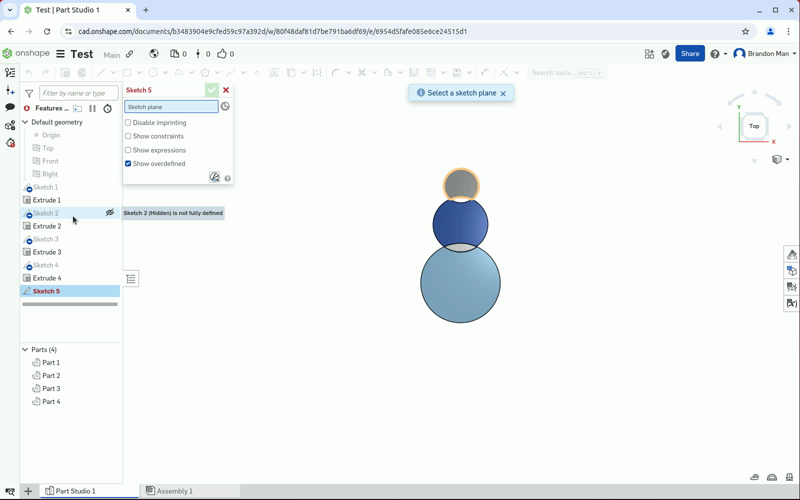
mouse_move(73, 150)
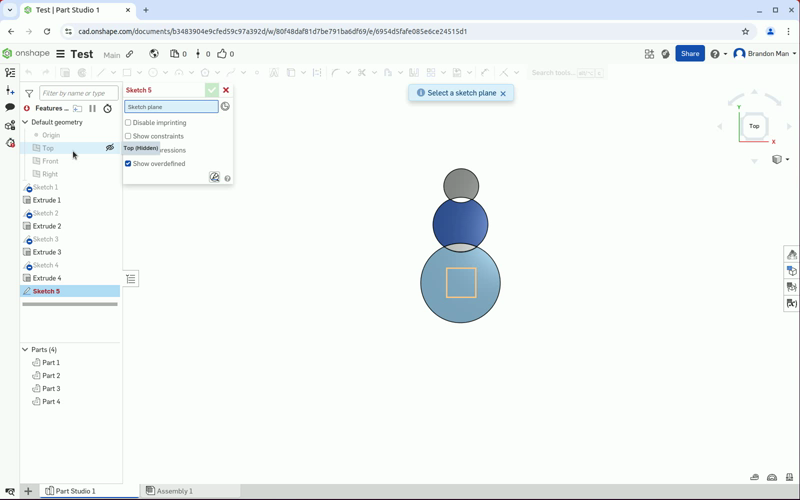
click(73, 150)
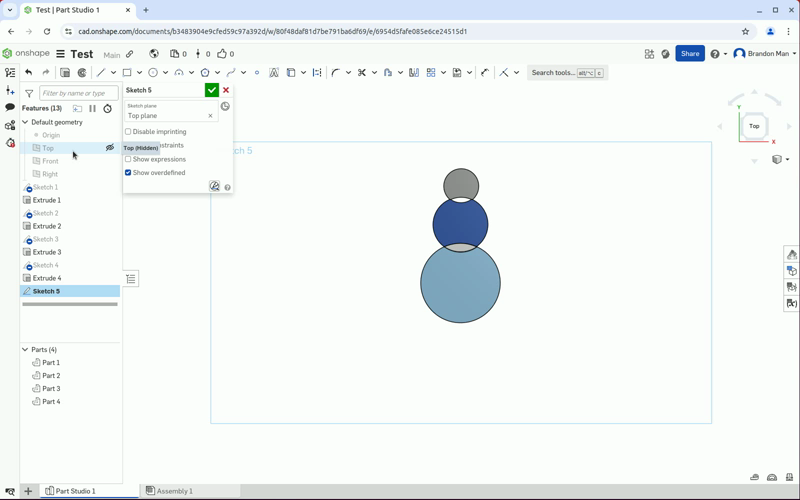
mouse_move(73, 352)
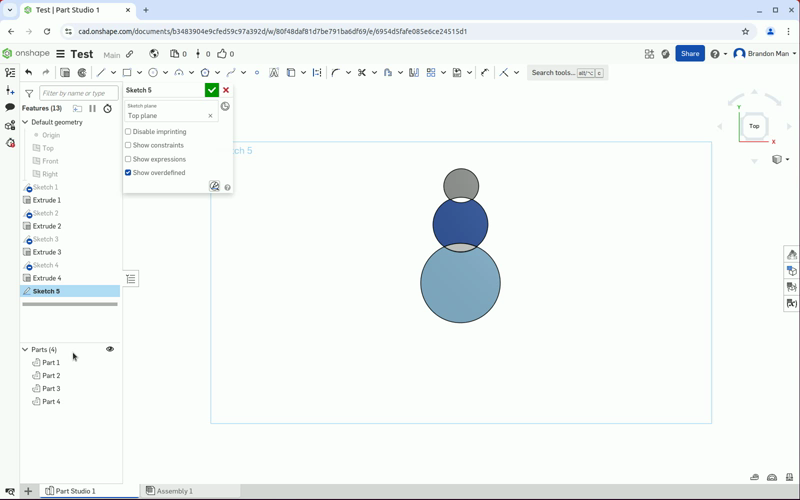
key(y)
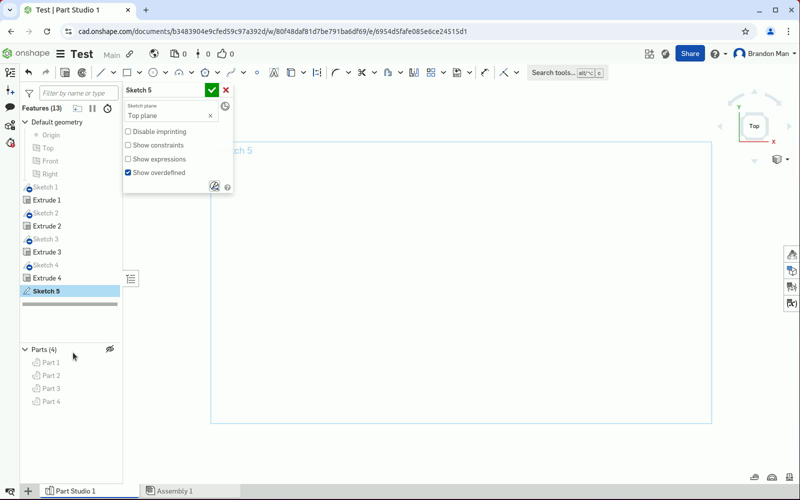
key(a)
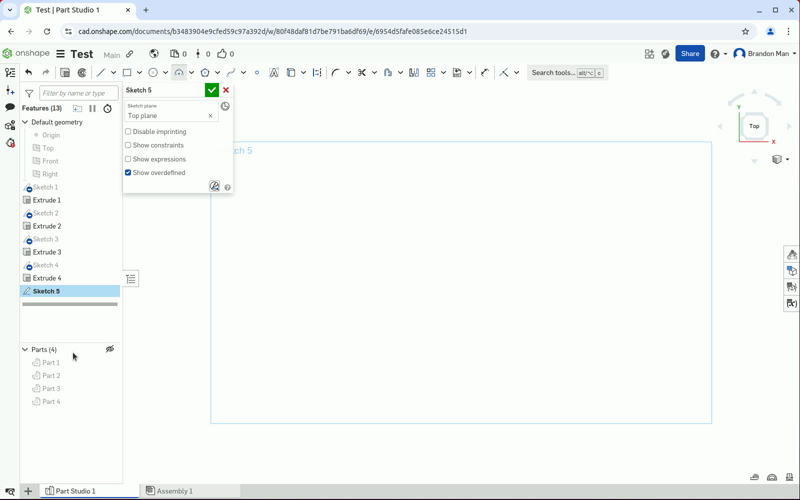
key_down(shift)
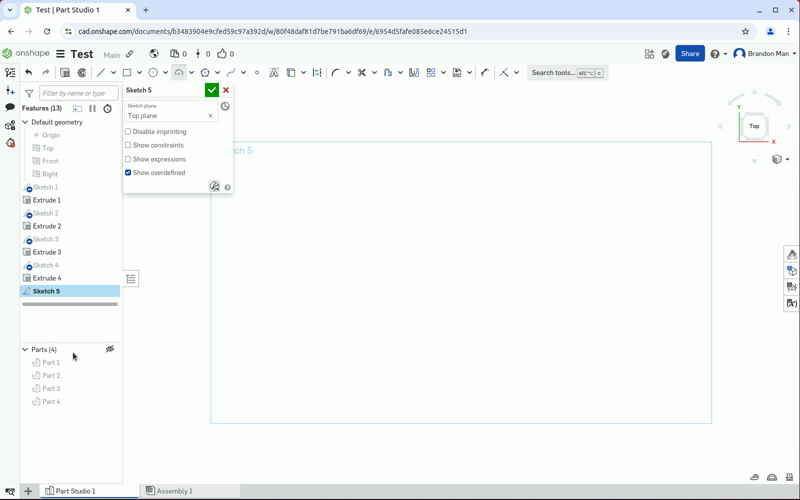
mouse_move(450, 199)
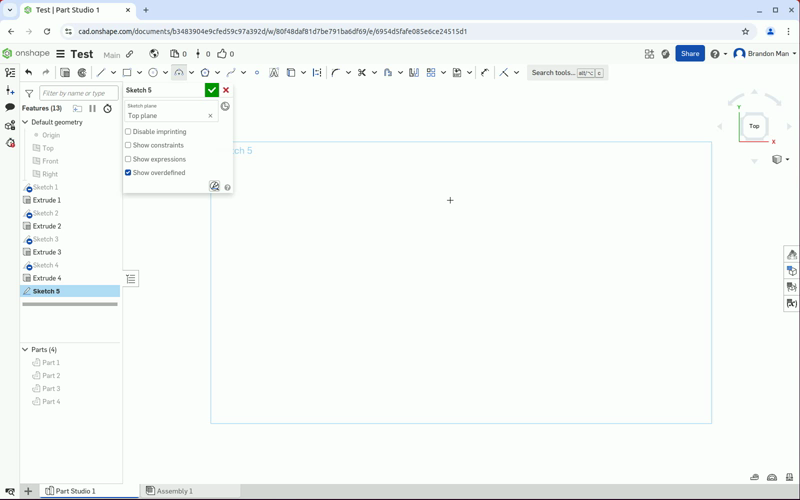
click(450, 199)
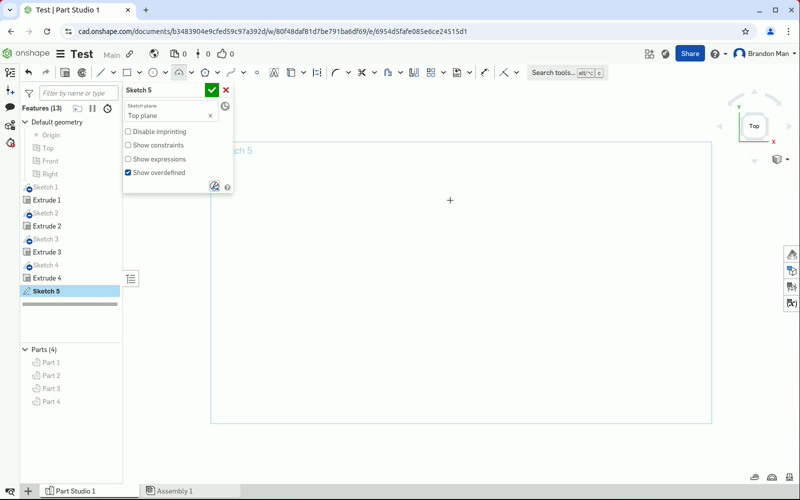
key_up(shift)
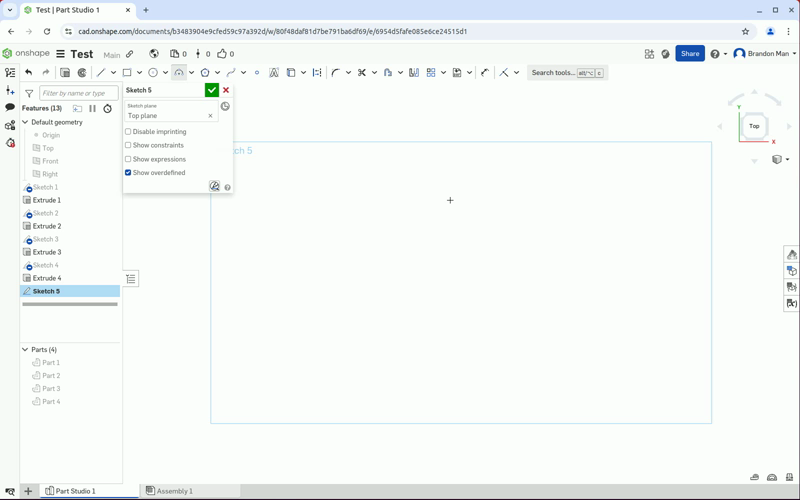
key_down(shift)
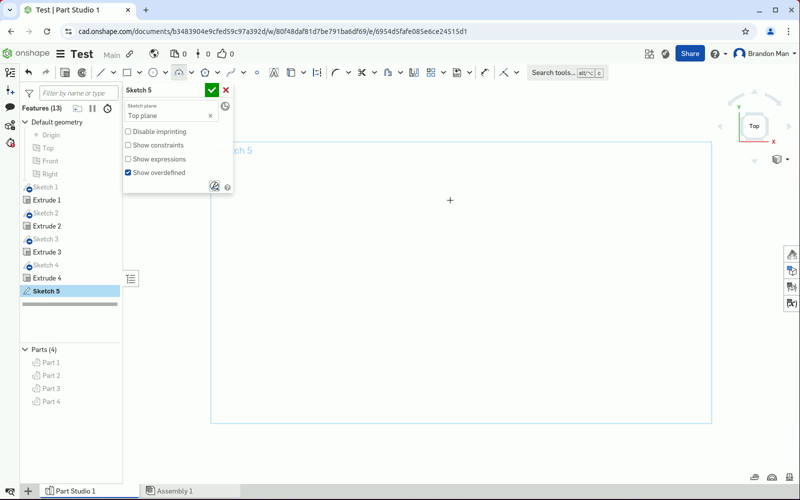
mouse_move(472, 199)
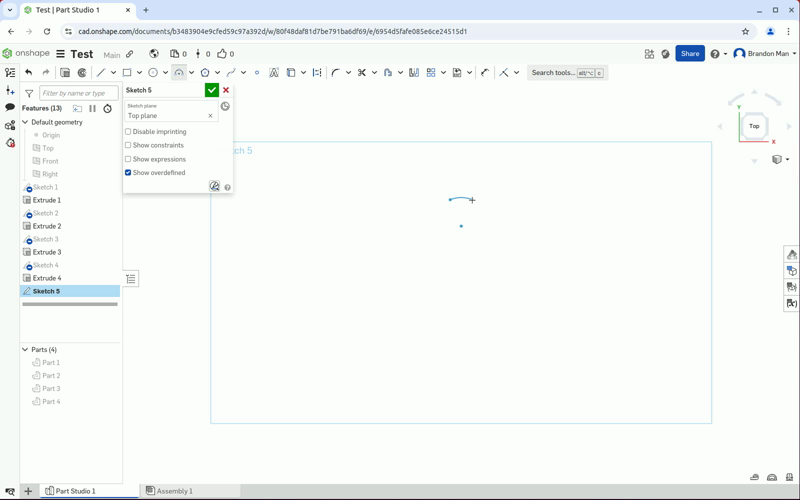
click(472, 199)
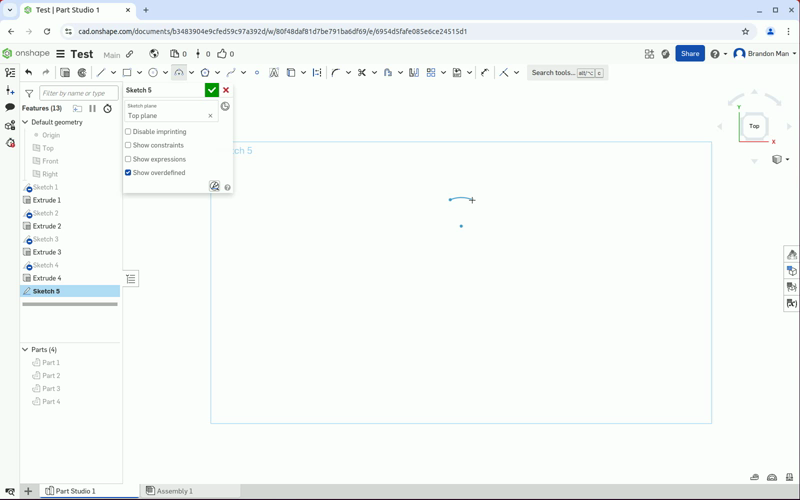
mouse_move(461, 203)
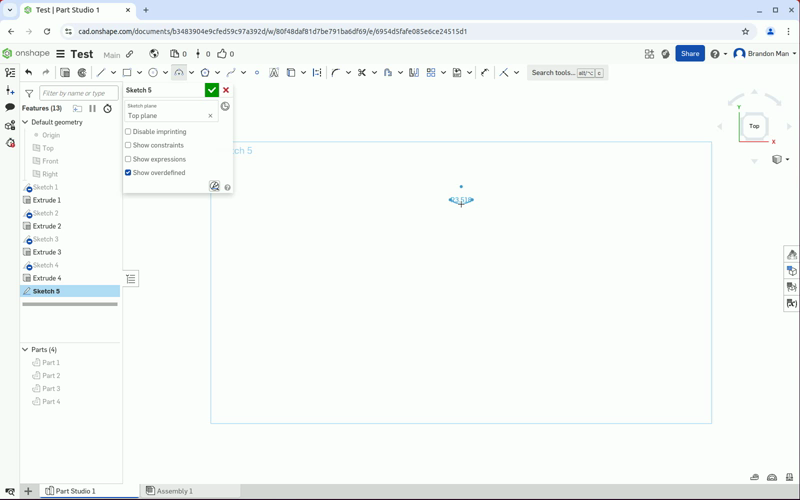
click(461, 203)
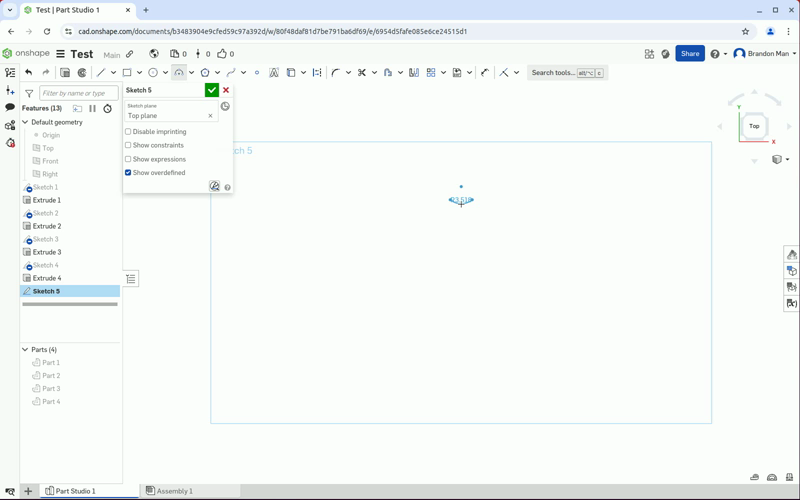
key_up(shift)
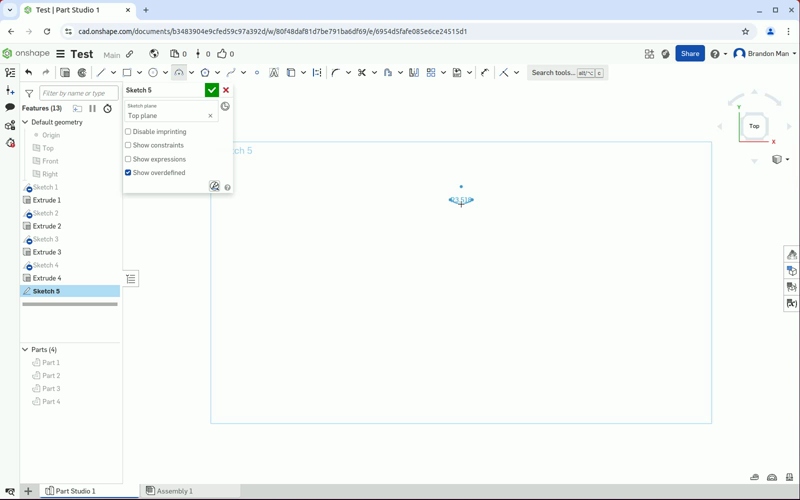
mouse_move(472, 199)
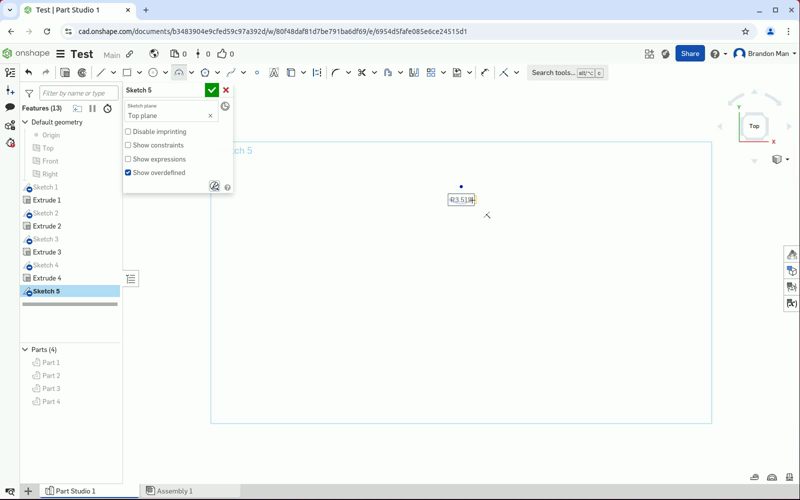
click(472, 199)
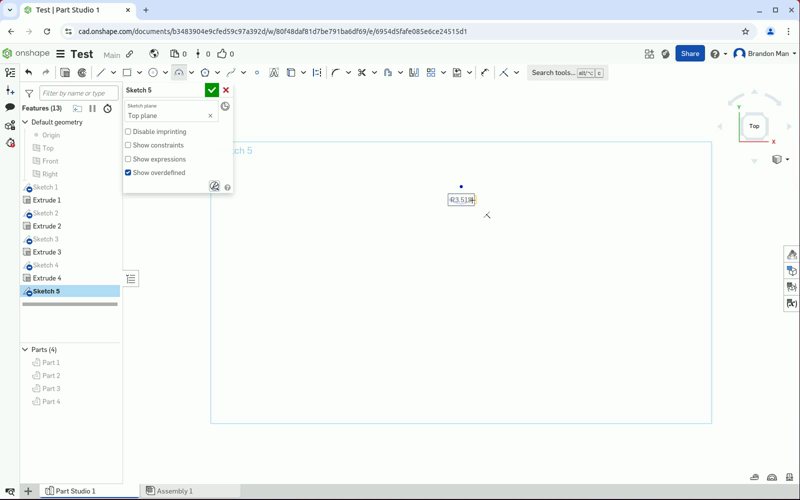
mouse_move(450, 199)
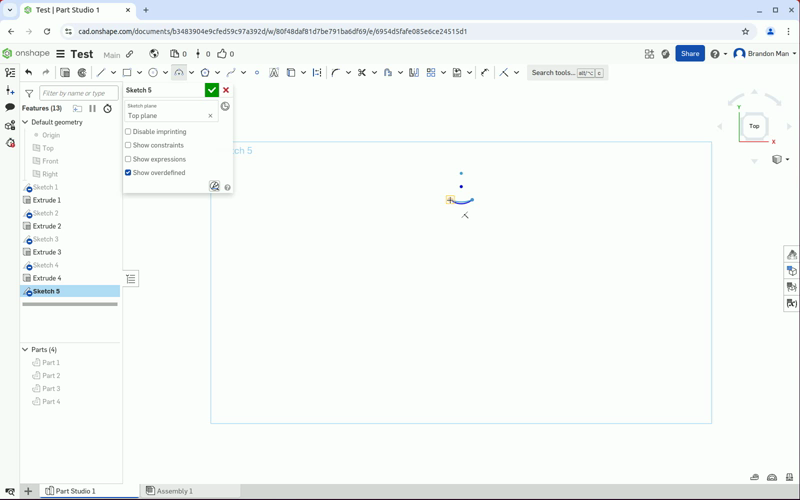
click(450, 199)
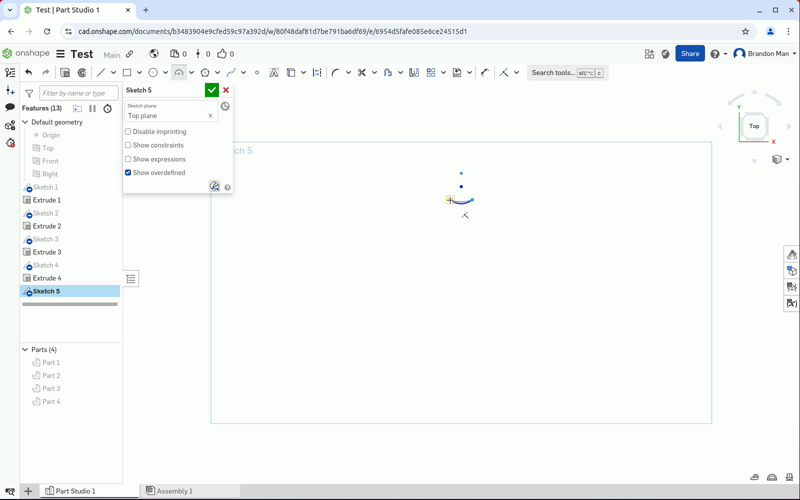
key_down(shift)
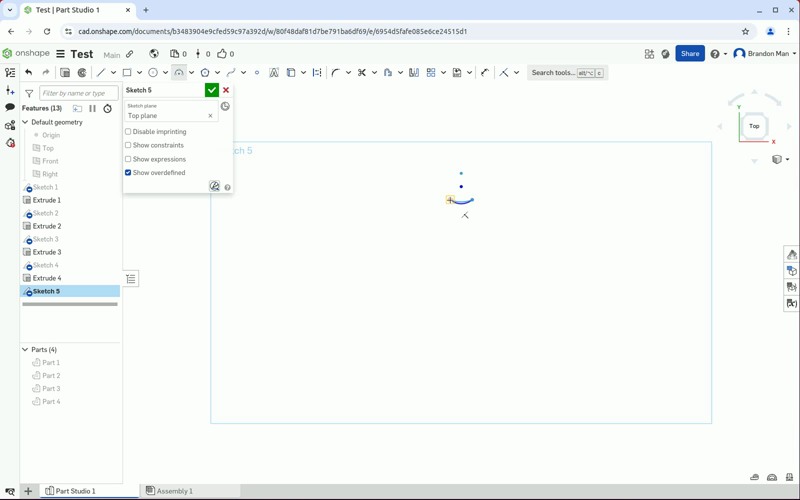
mouse_move(461, 197)
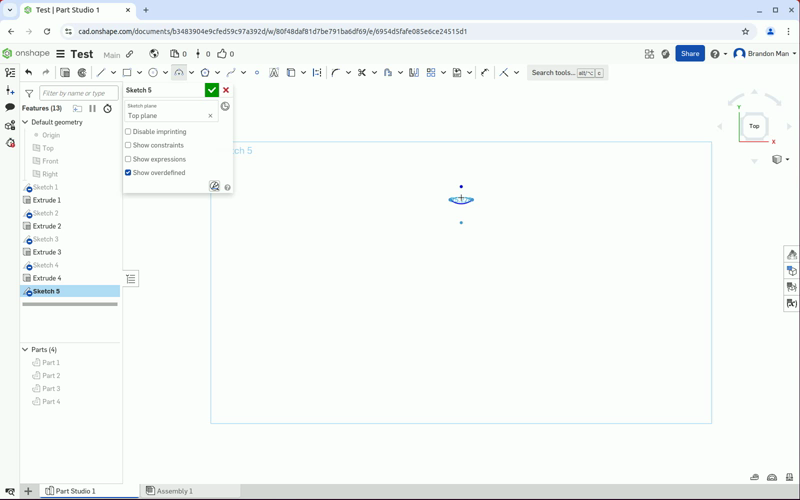
click(461, 197)
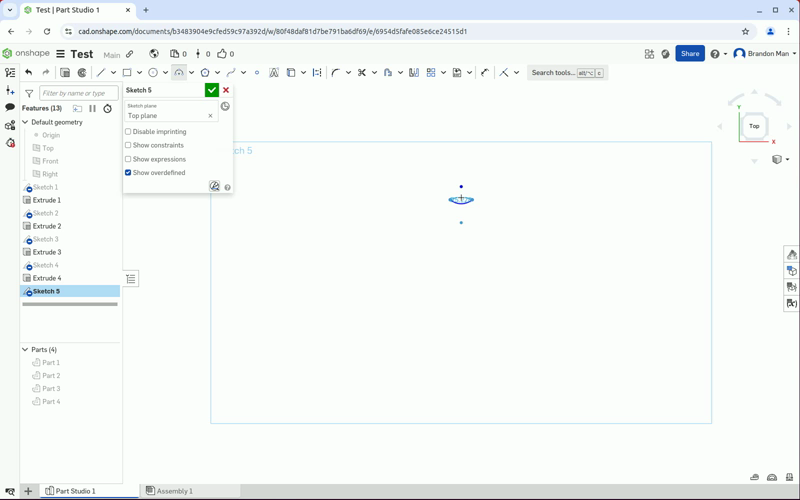
key_up(shift)
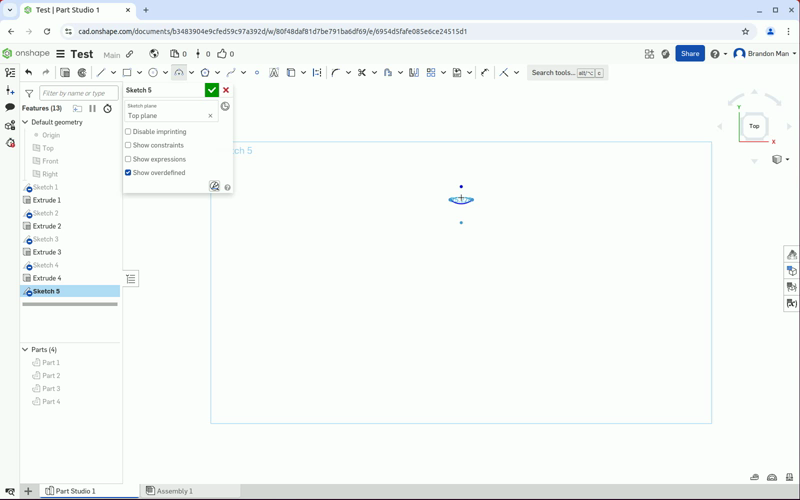
key(esc)
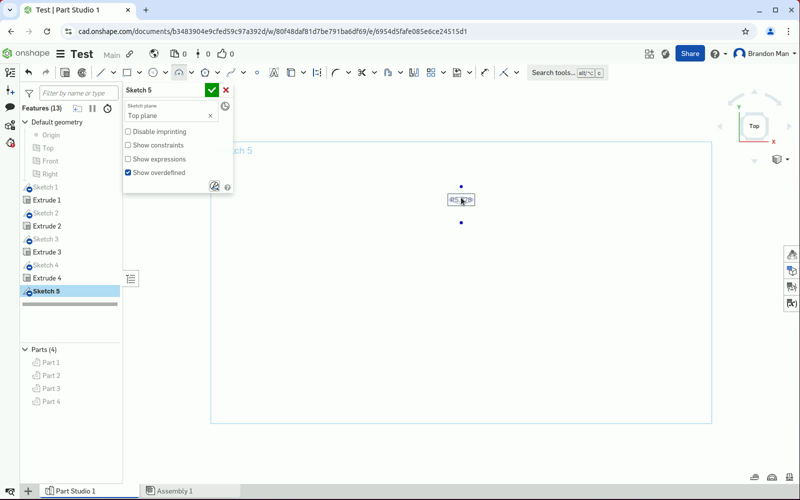
mouse_move(457, 200)
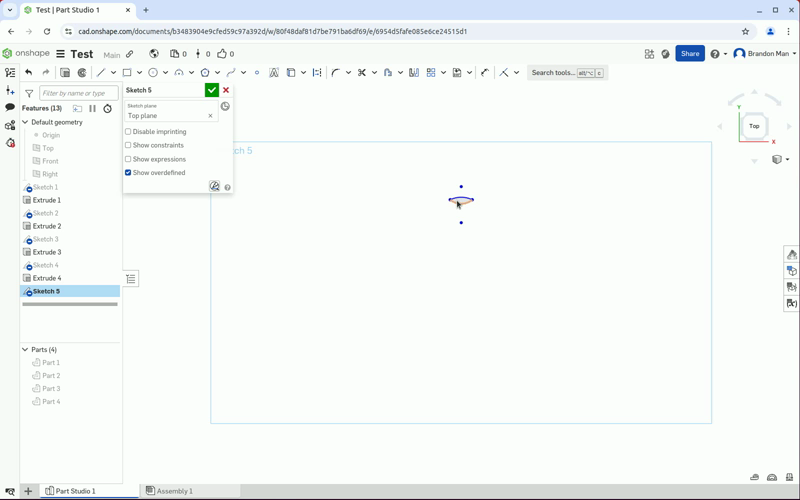
scroll(6)
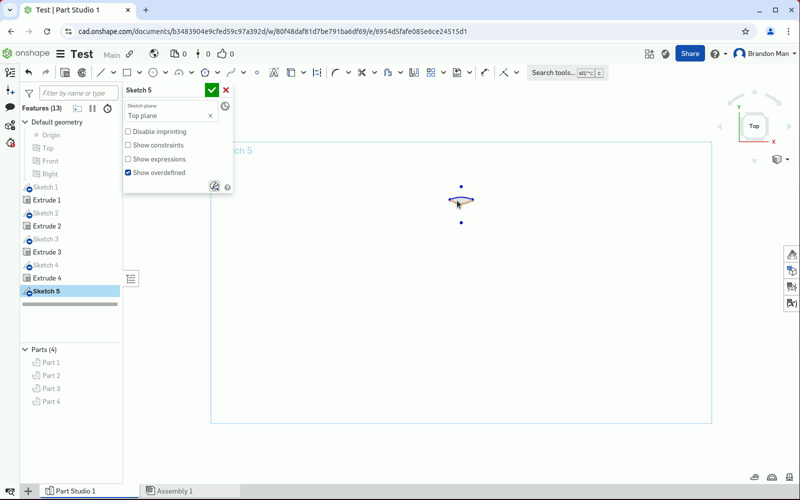
scroll(6)
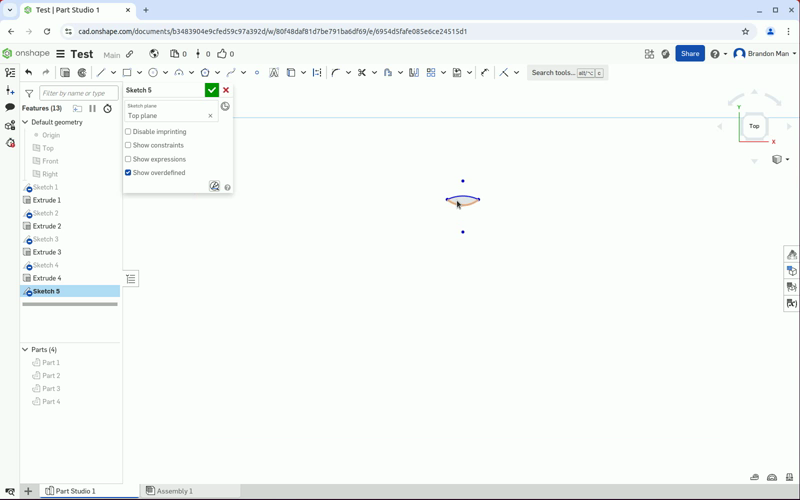
scroll(6)
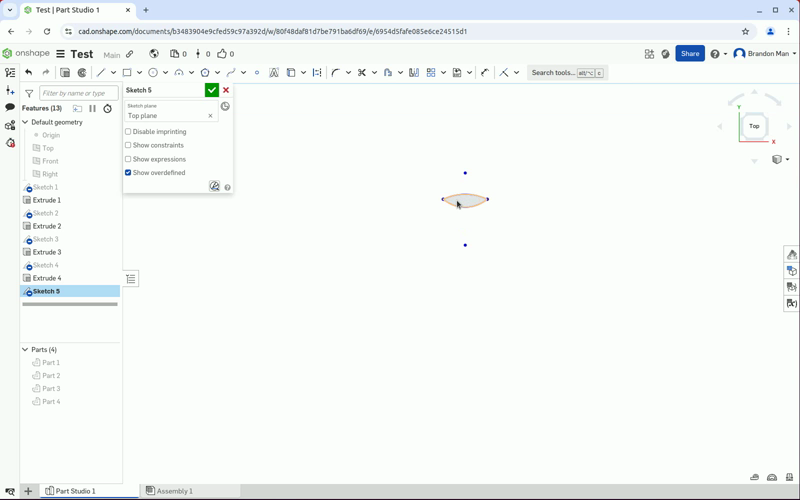
scroll(6)
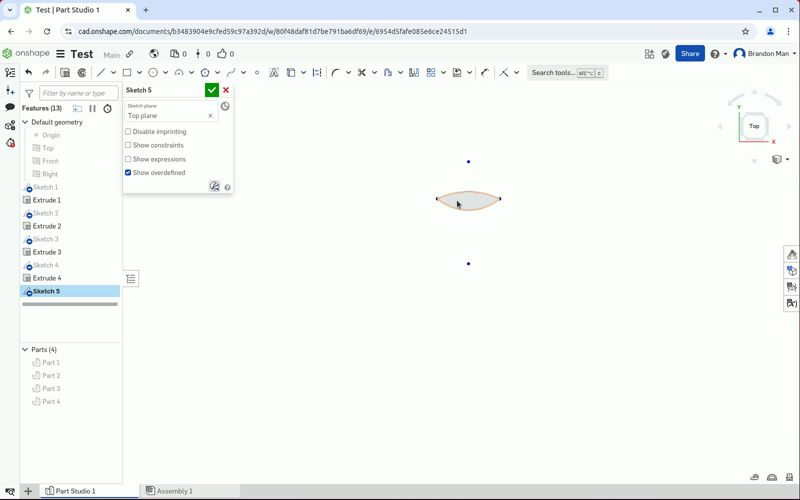
scroll(6)
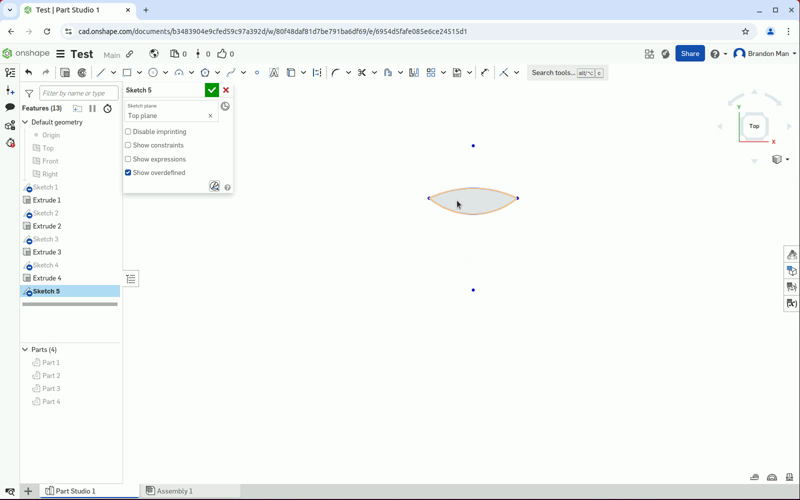
scroll(6)
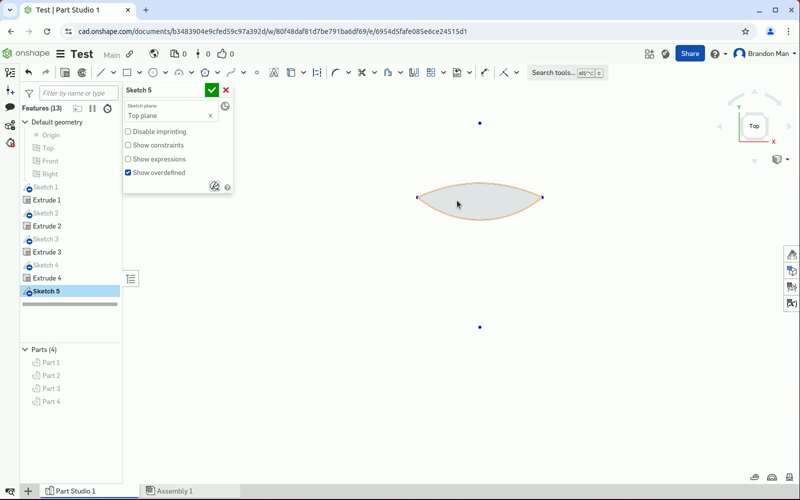
scroll(6)
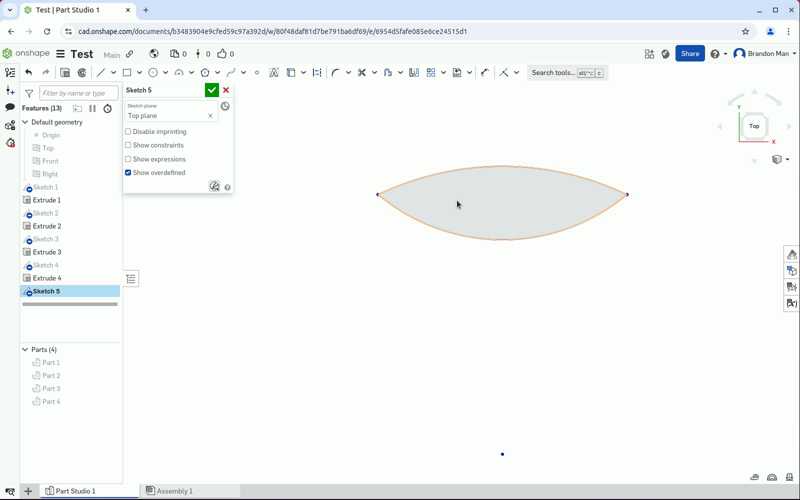
click(457, 200)
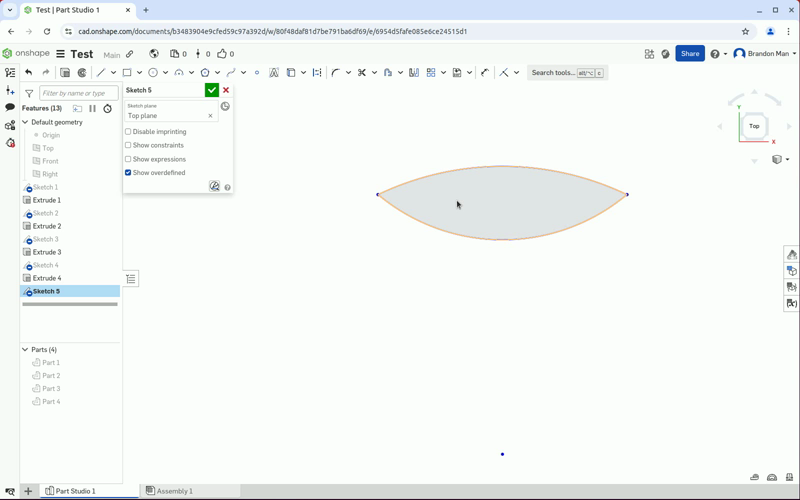
scroll(-6)
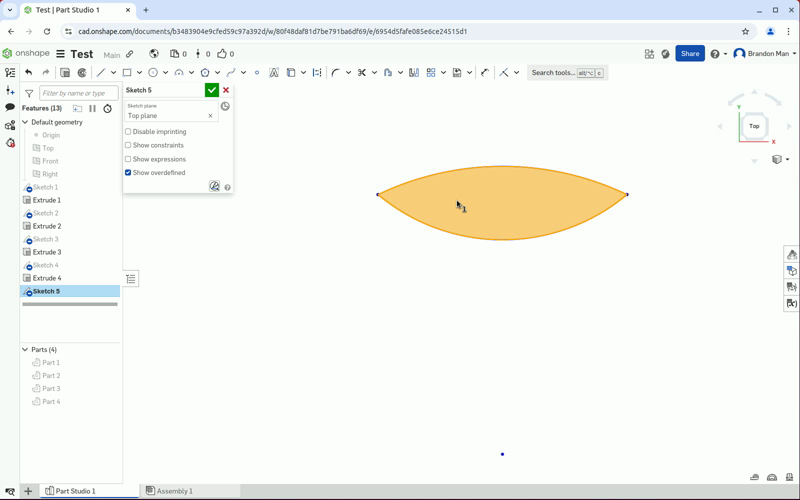
scroll(-6)
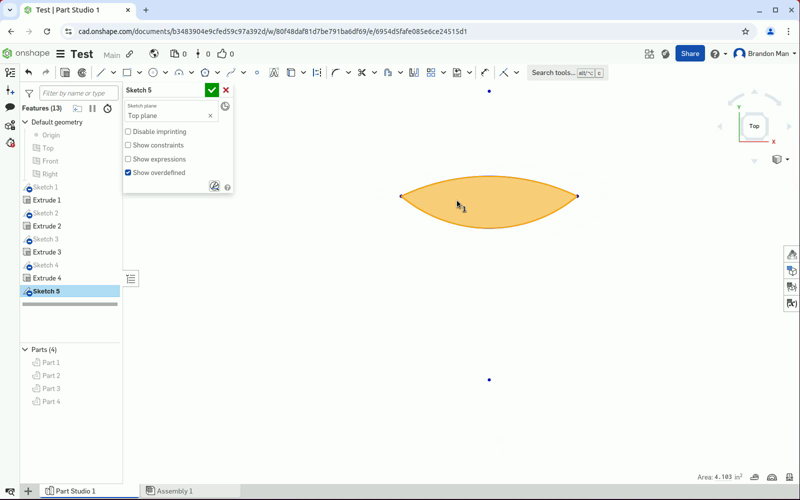
scroll(-6)
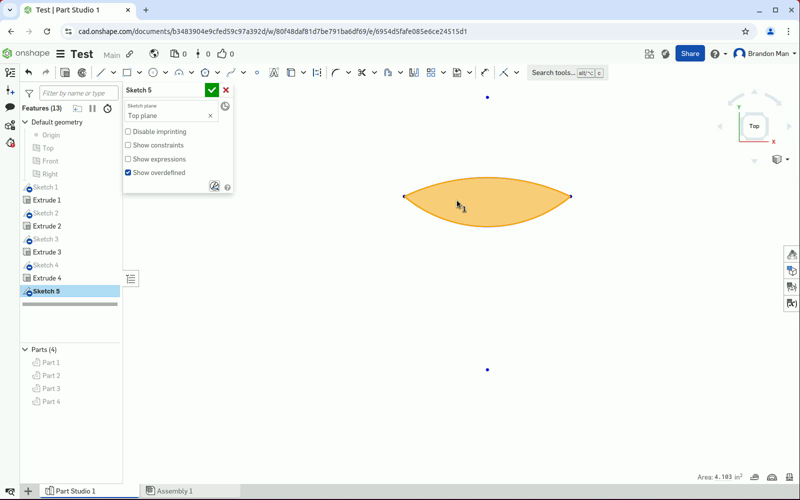
scroll(-6)
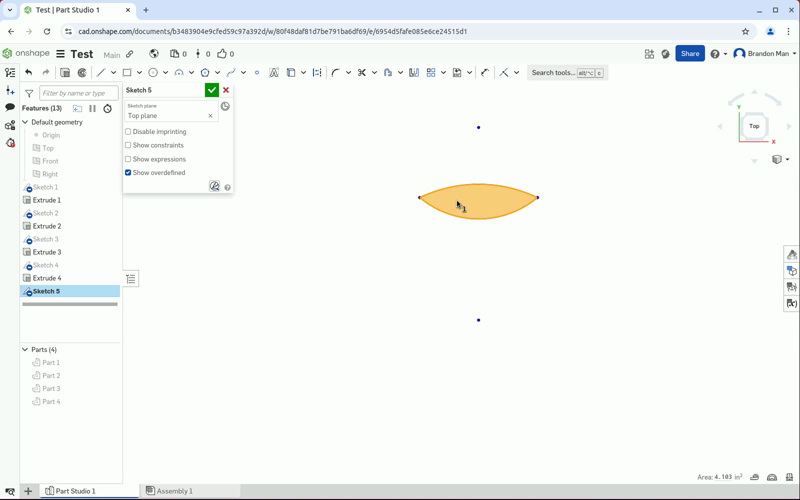
scroll(-6)
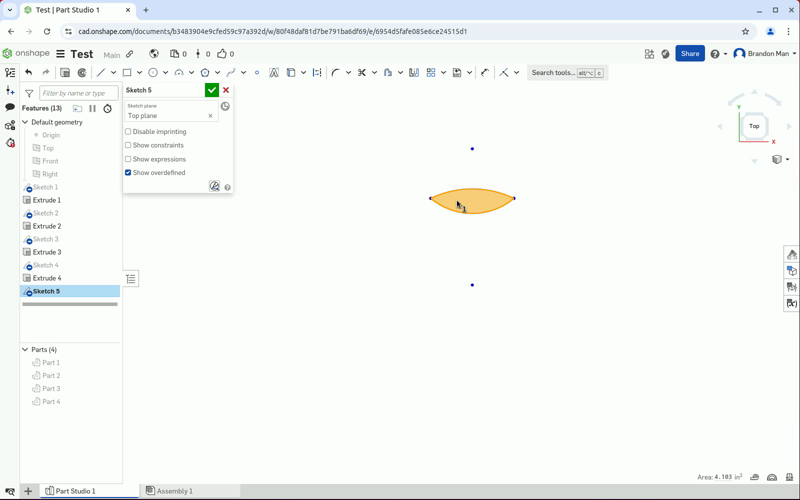
scroll(-6)
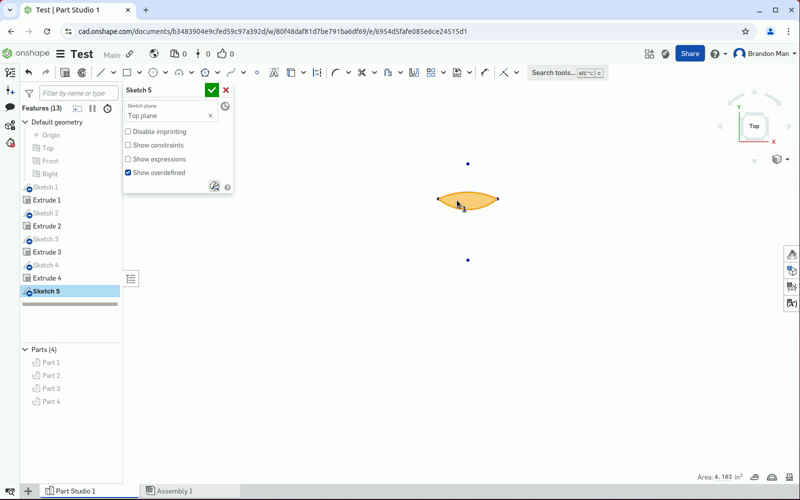
scroll(-6)
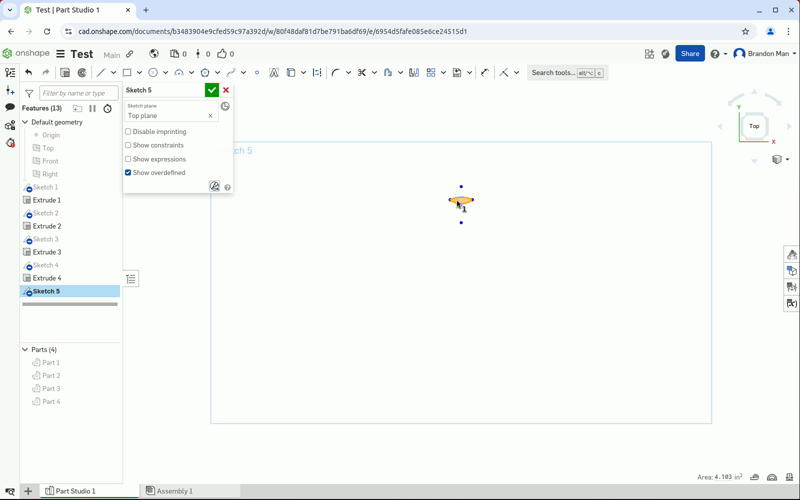
mouse_move(73, 352)
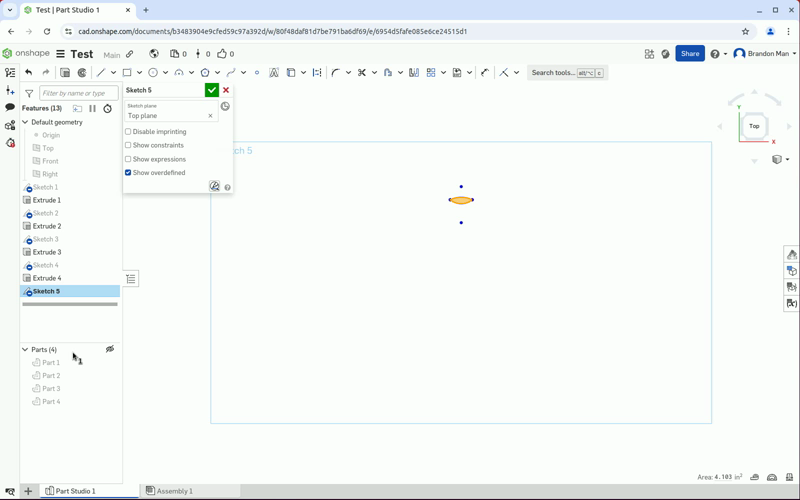
key(shift+y)
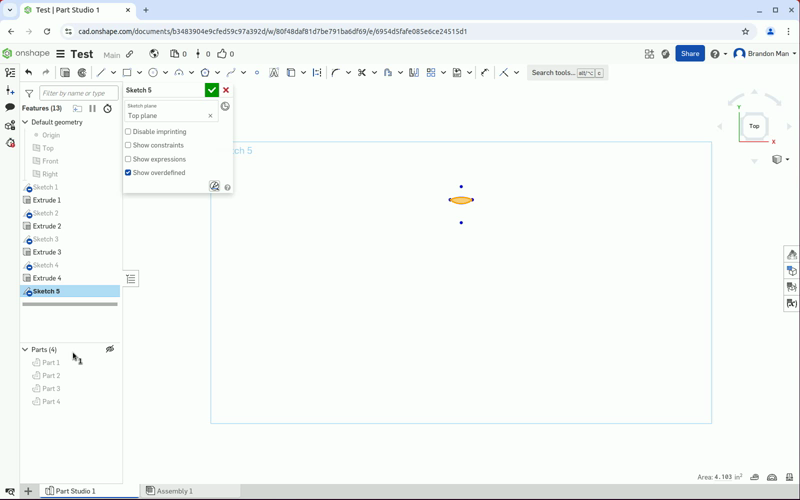
key(shift+e)
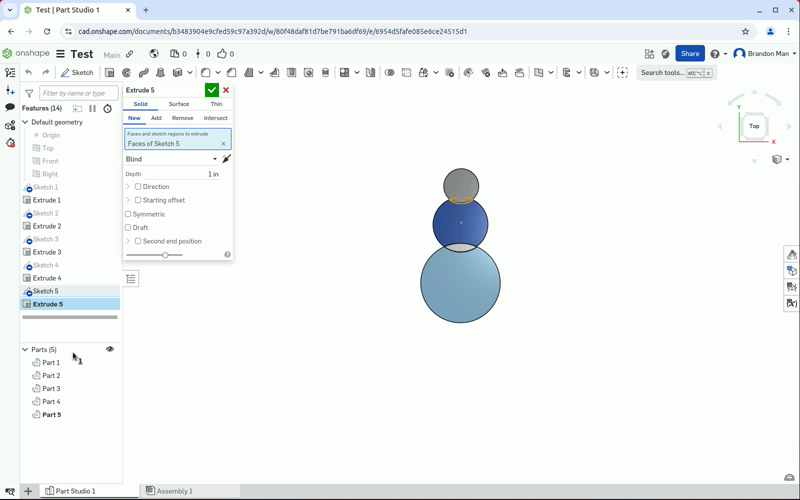
mouse_move(143, 106)
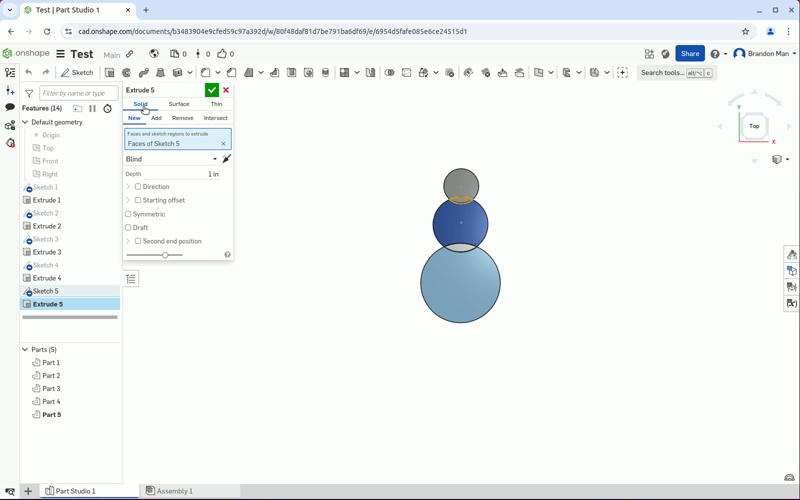
click(143, 106)
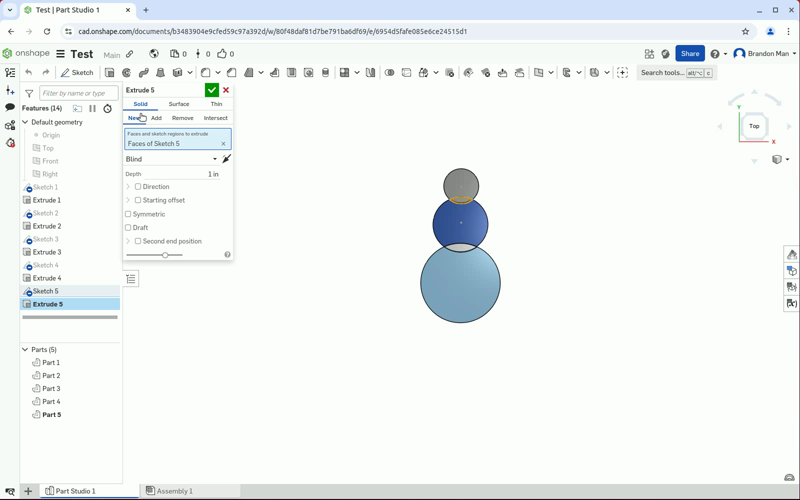
mouse_move(137, 120)
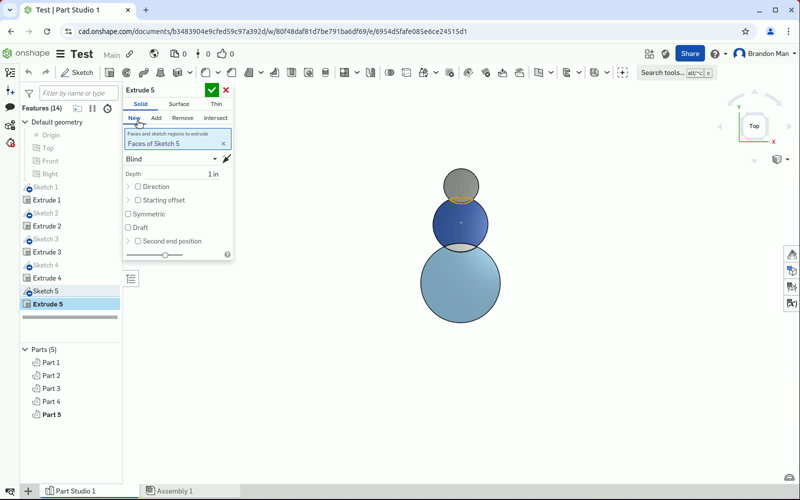
click(137, 120)
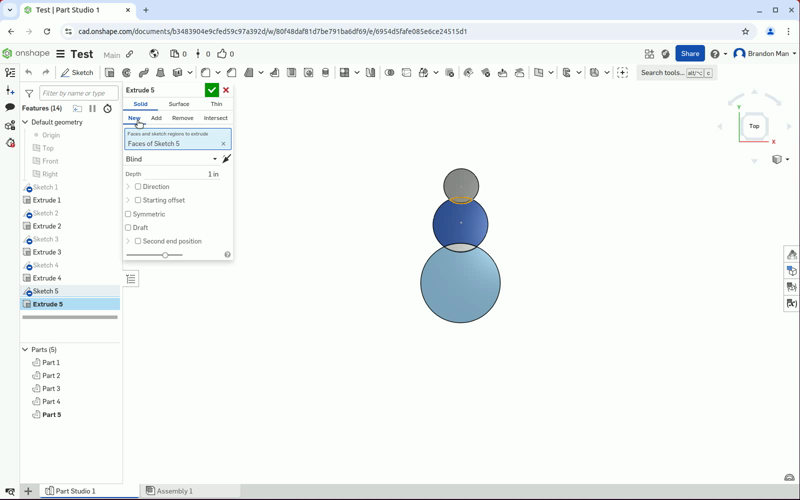
key(tab, 4)
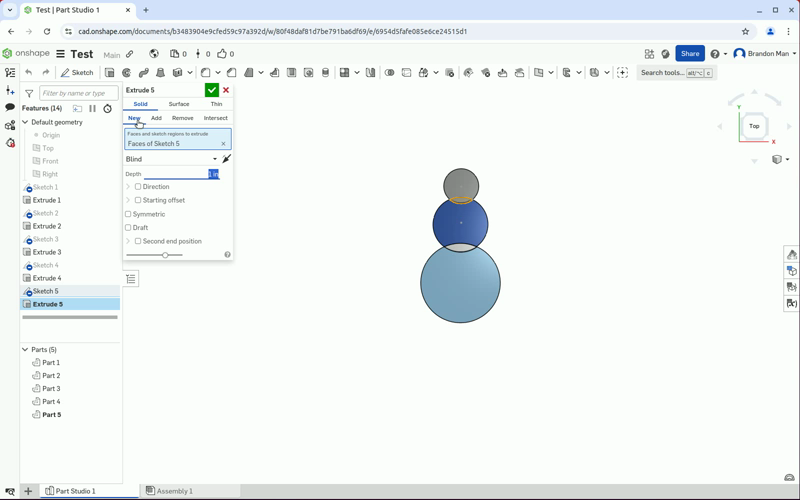
text(3.37)
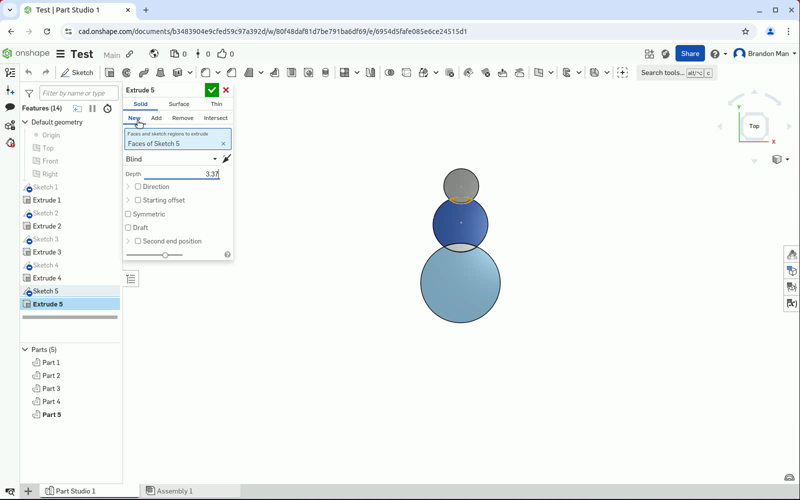
key(enter)
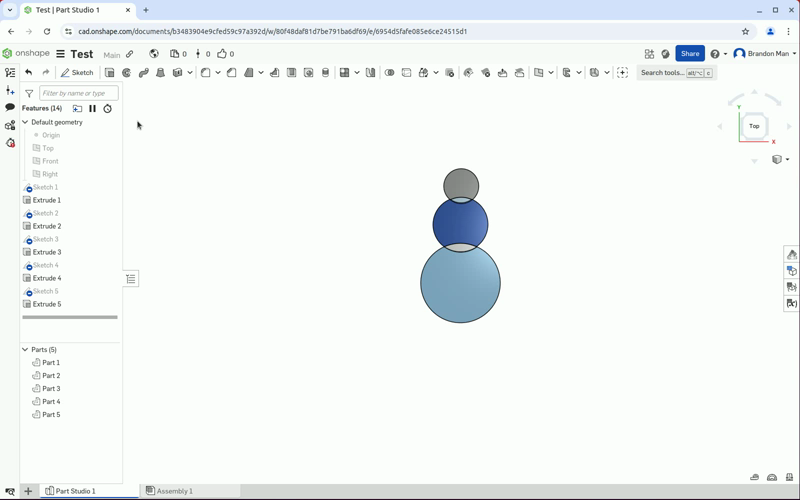
key(shift+h)
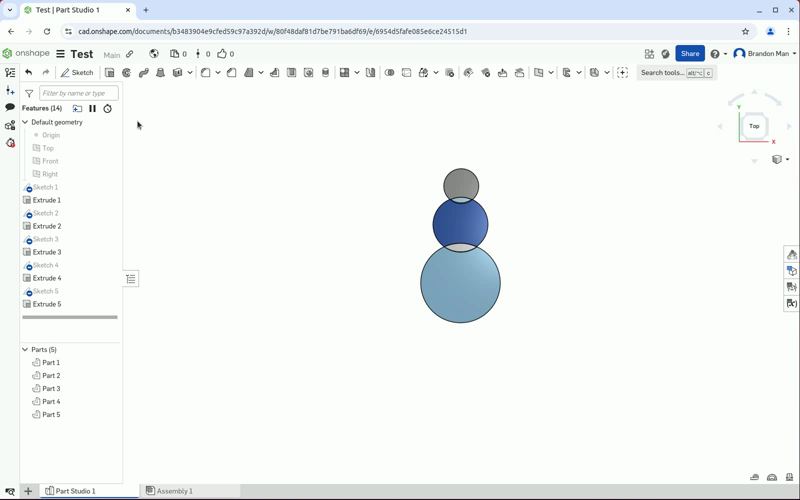
key(shift+h)
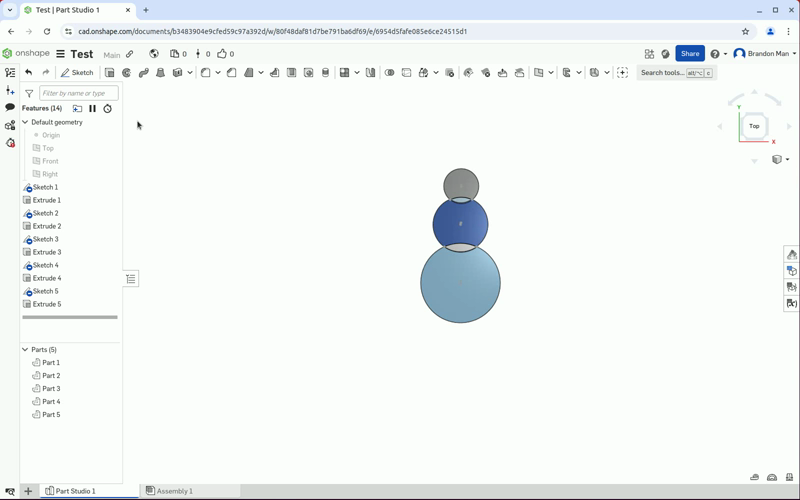
key(shift+7)
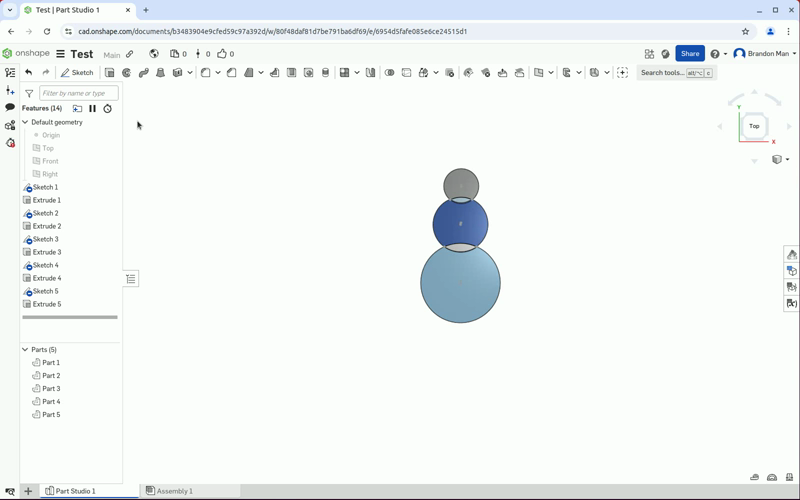
key(up, 3)
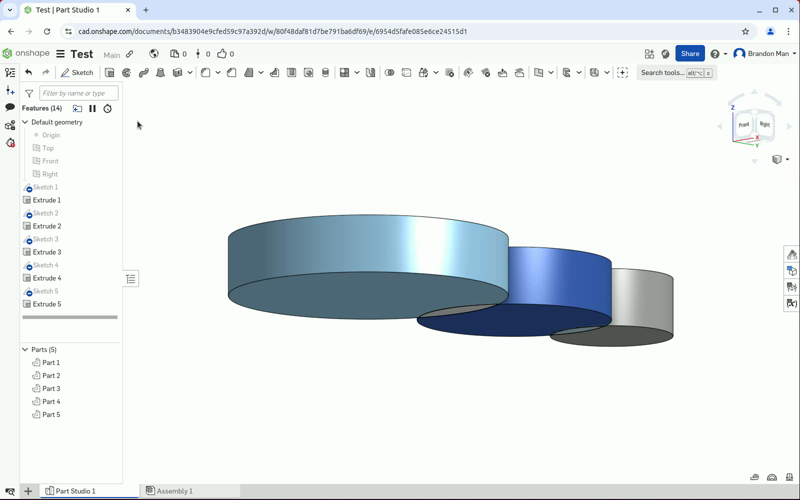
key(left, 3)
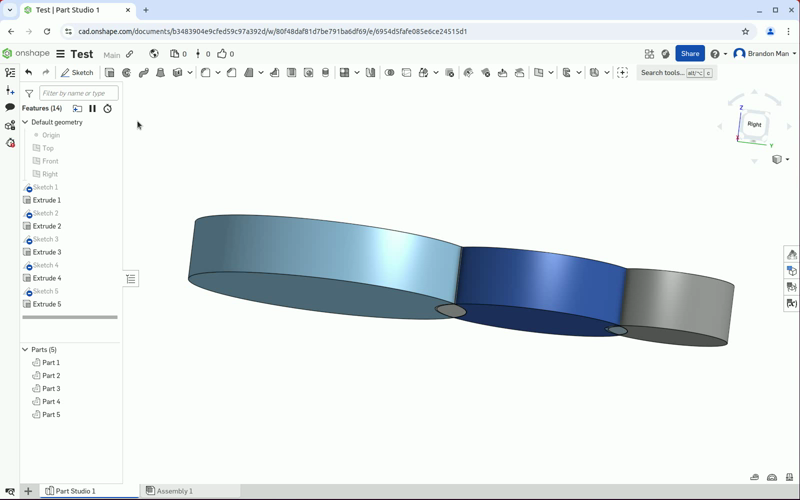
key(right, 3)
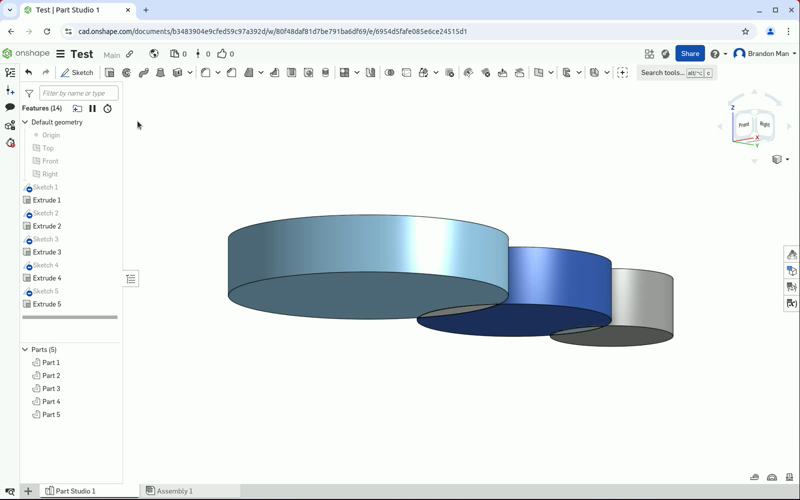
key(down, 3)
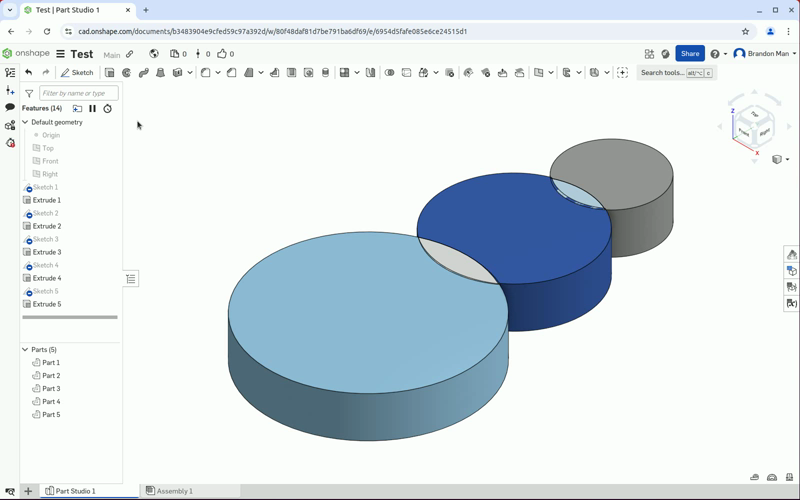
mouse_move(73, 189)
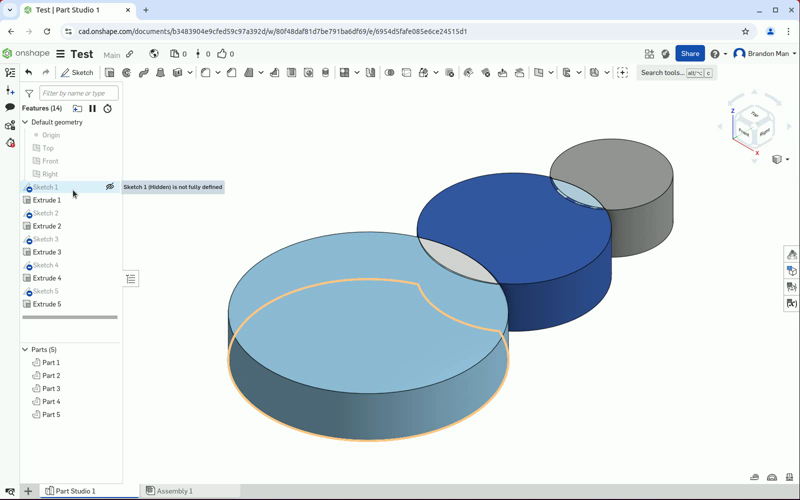
click(73, 189)